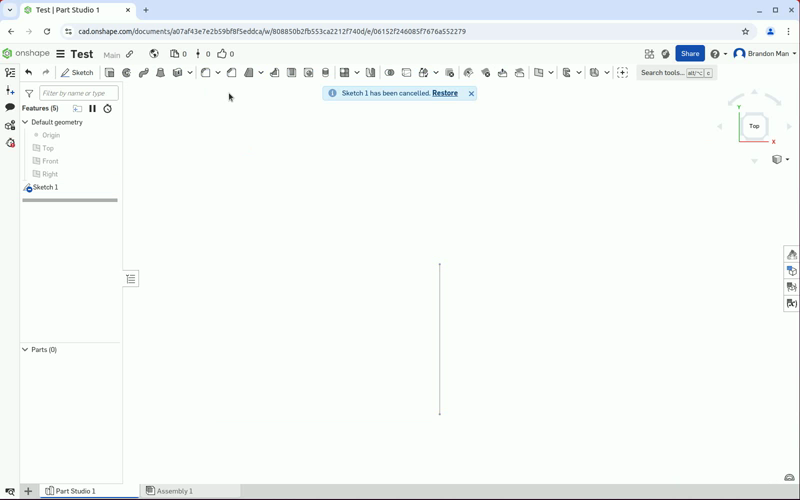
key(shift+h)
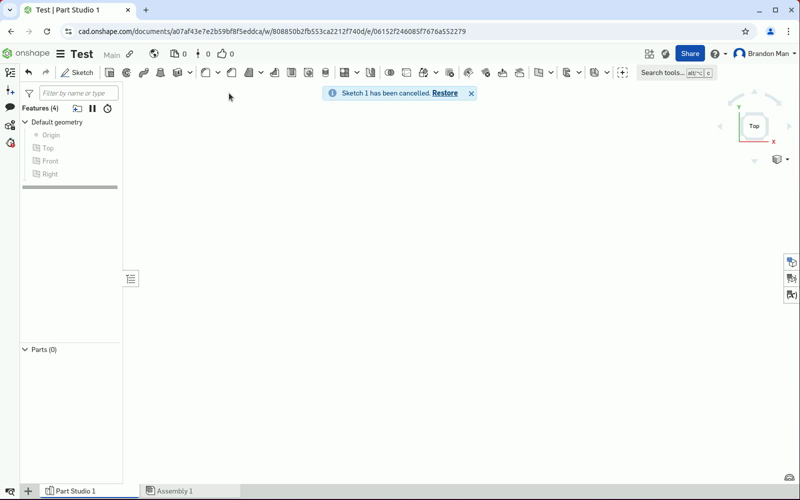
mouse_move(73, 352)
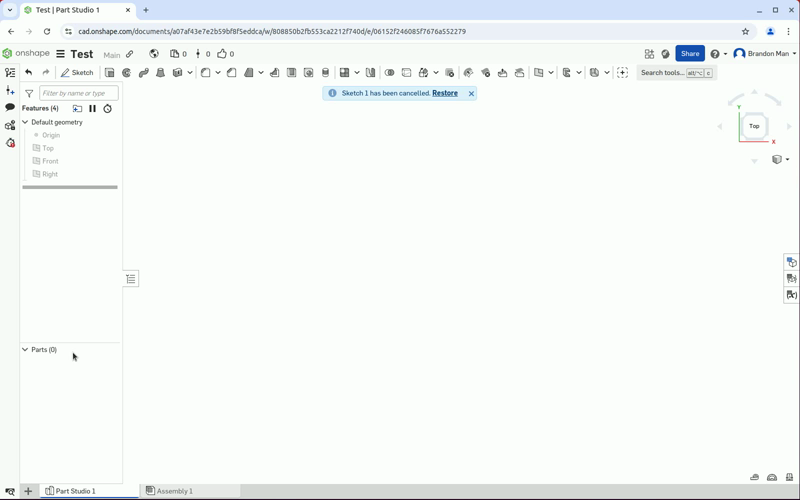
key(y)
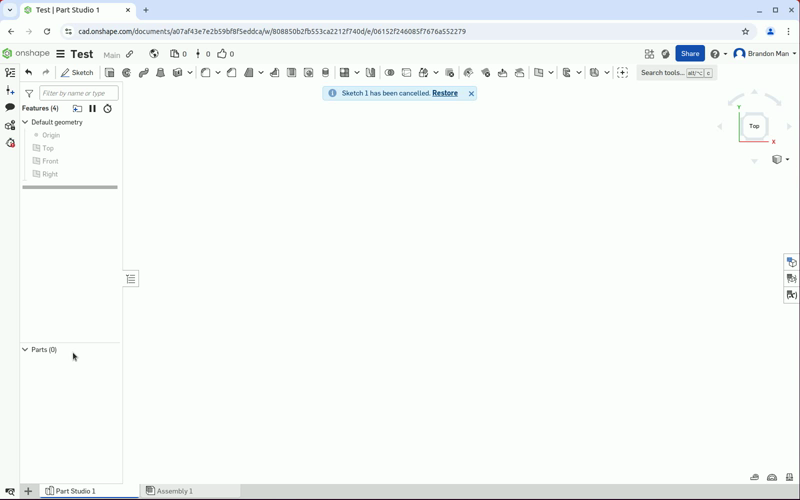
key(shift+p)
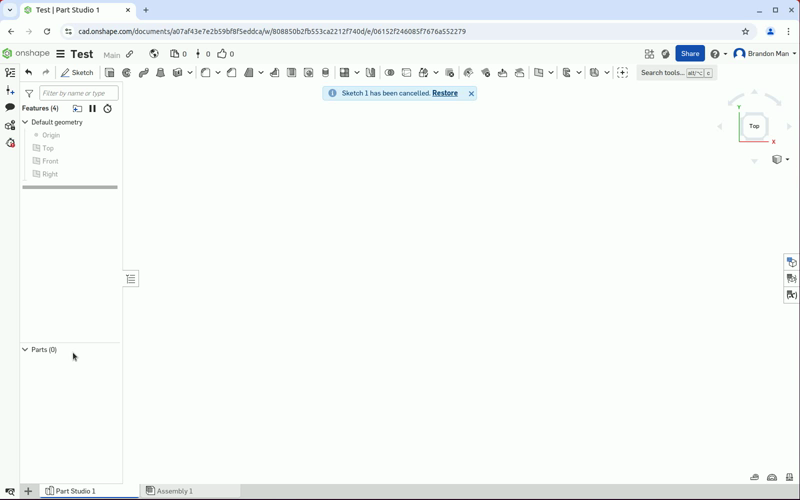
key(space)
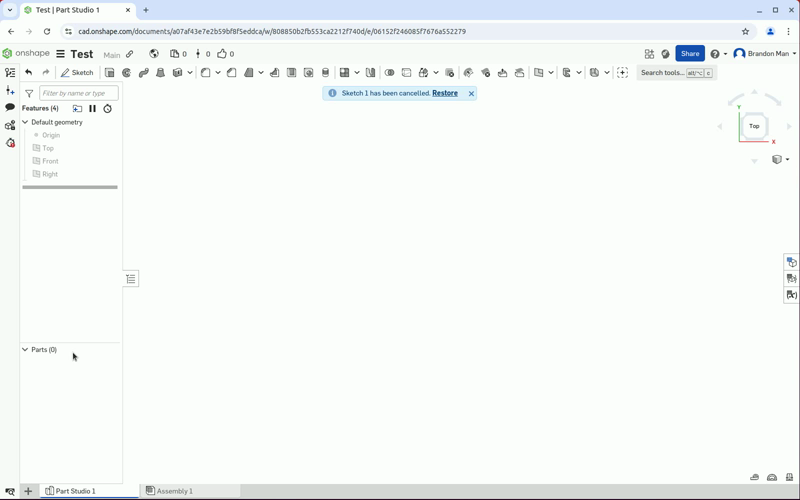
key_down(shift)
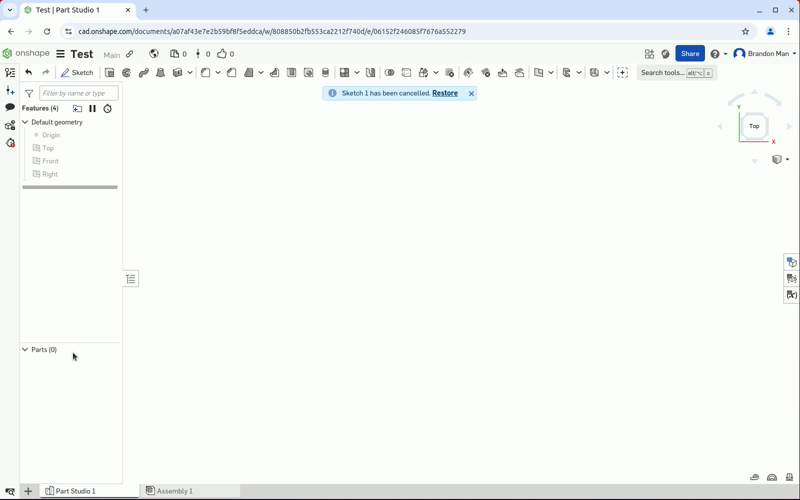
key(up)
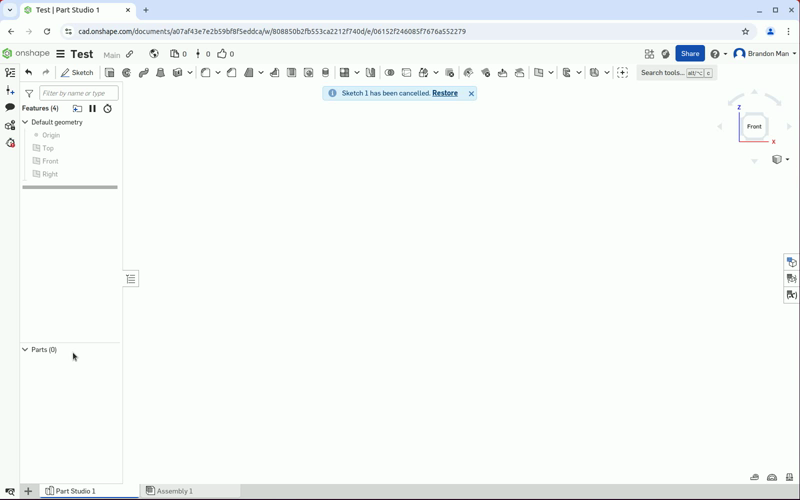
key_up(shift)
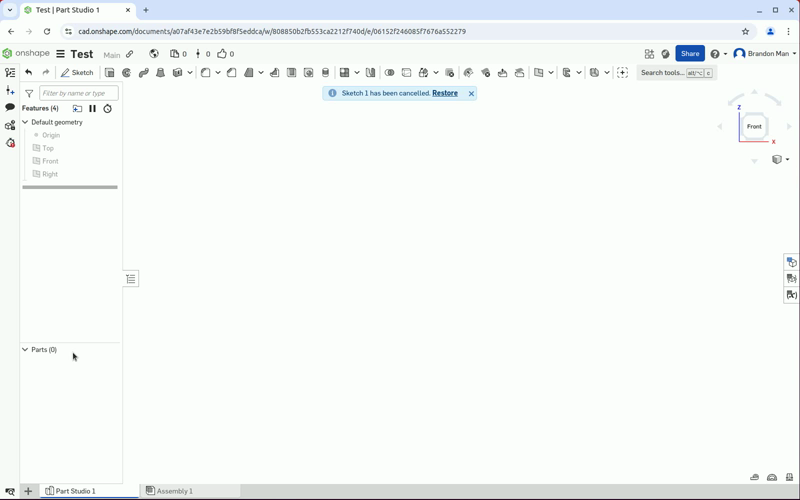
mouse_move(73, 352)
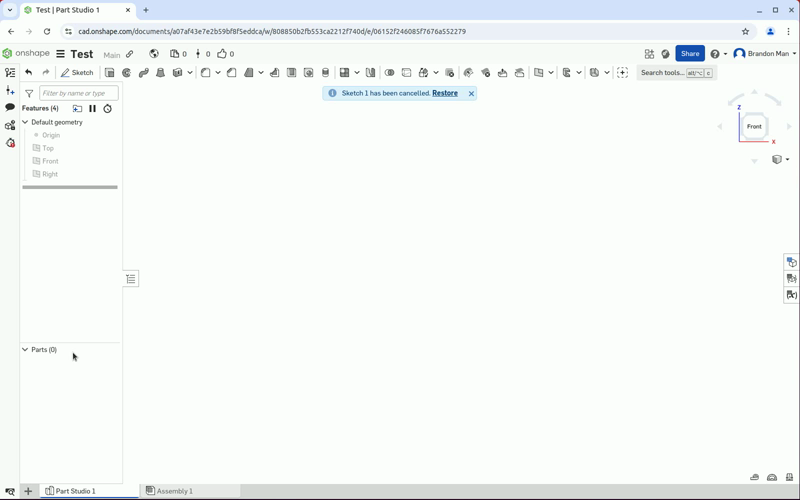
key(shift+y)
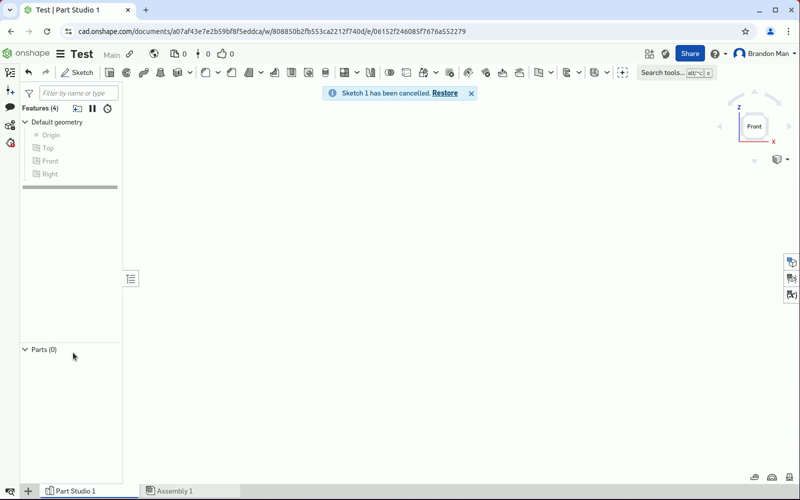
key(shift+s)
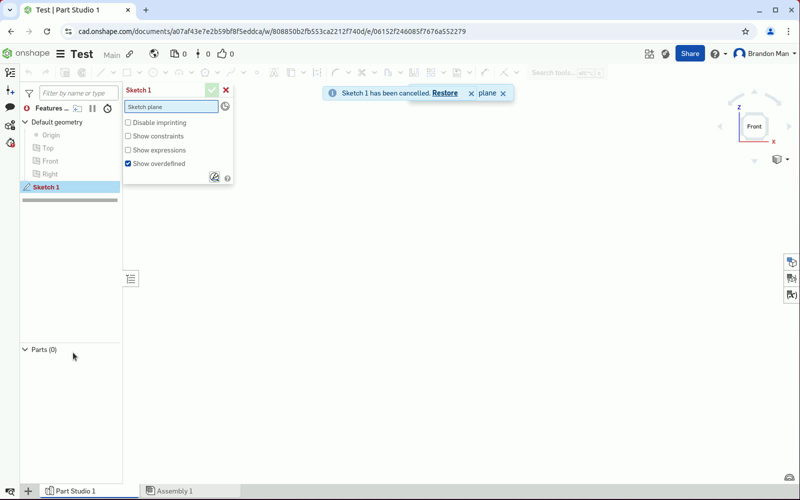
mouse_move(73, 163)
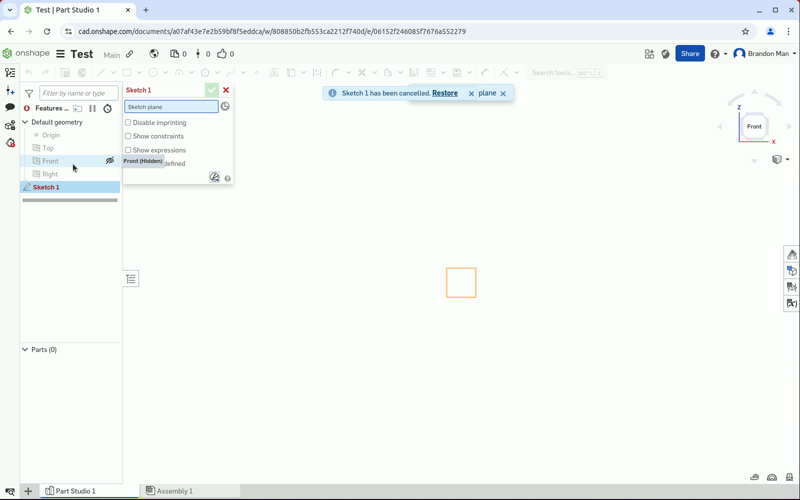
click(73, 163)
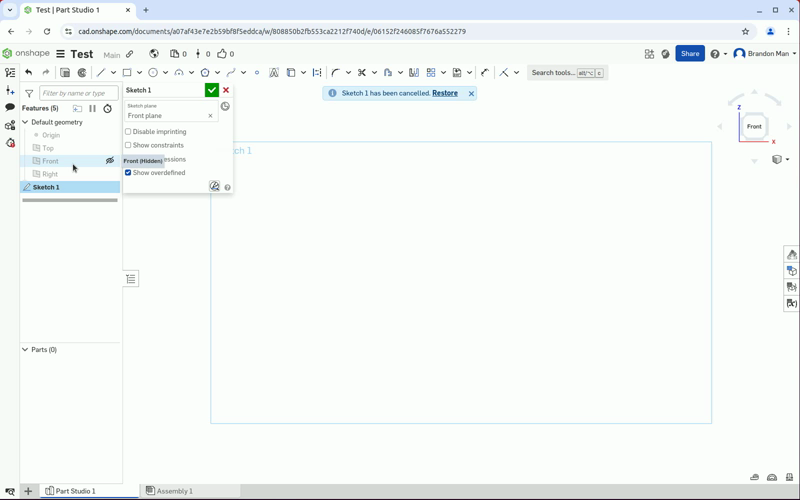
mouse_move(73, 352)
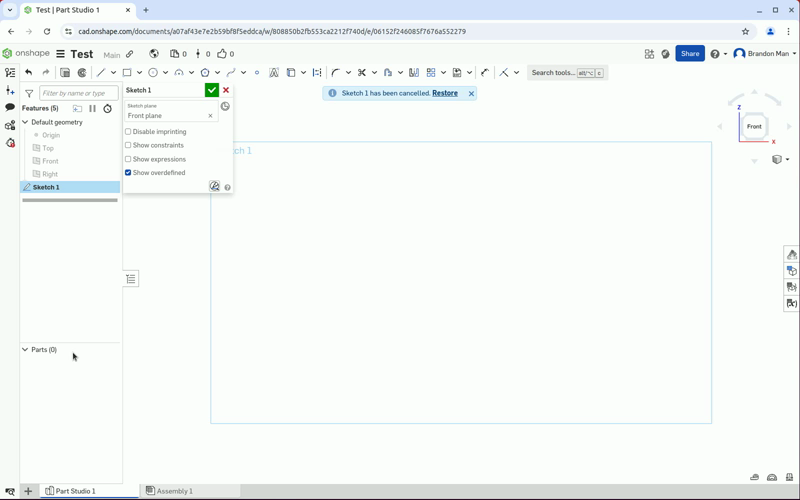
key(y)
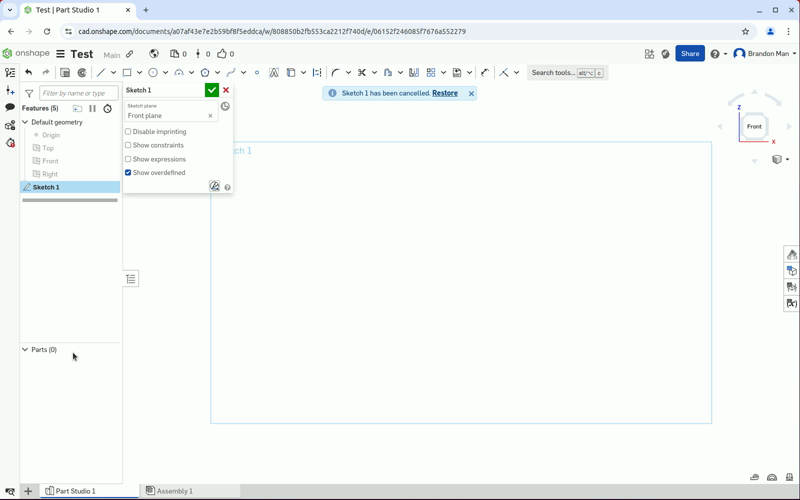
key(l)
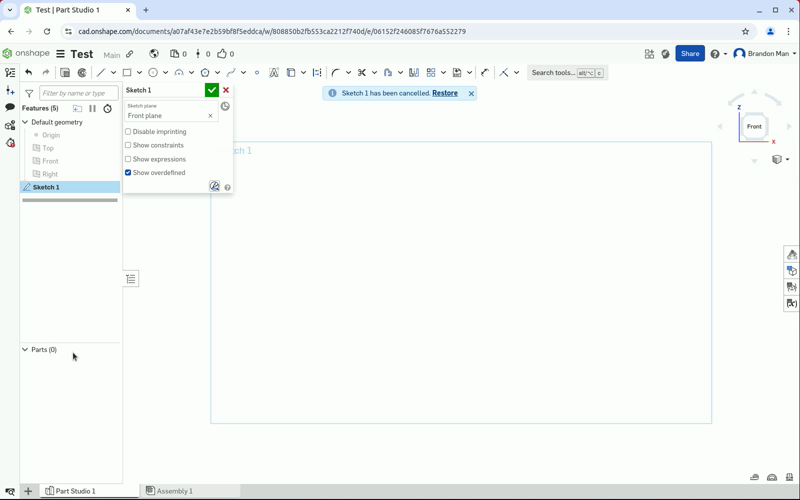
key_down(shift)
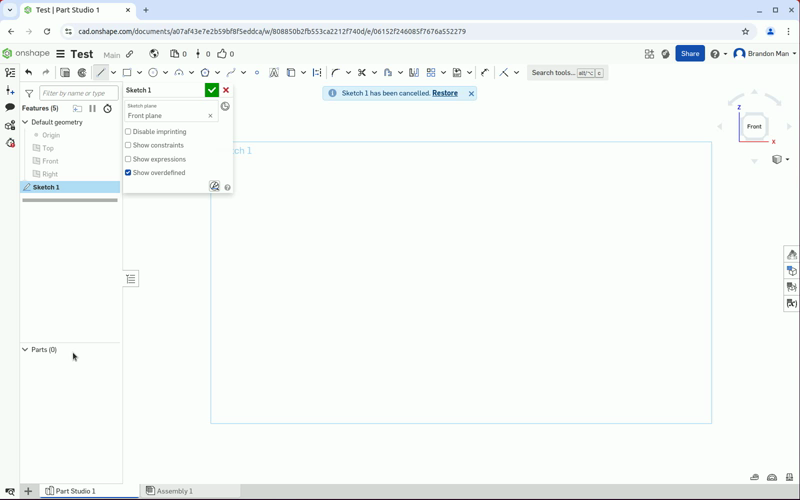
mouse_move(460, 282)
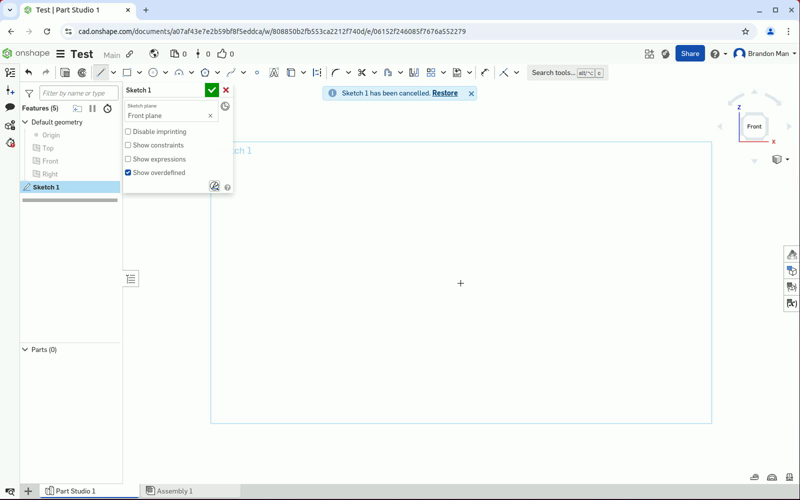
click(460, 282)
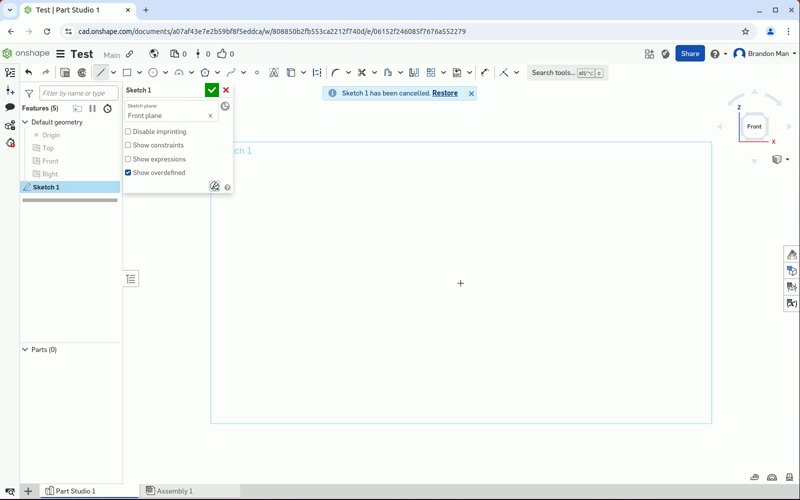
key_up(shift)
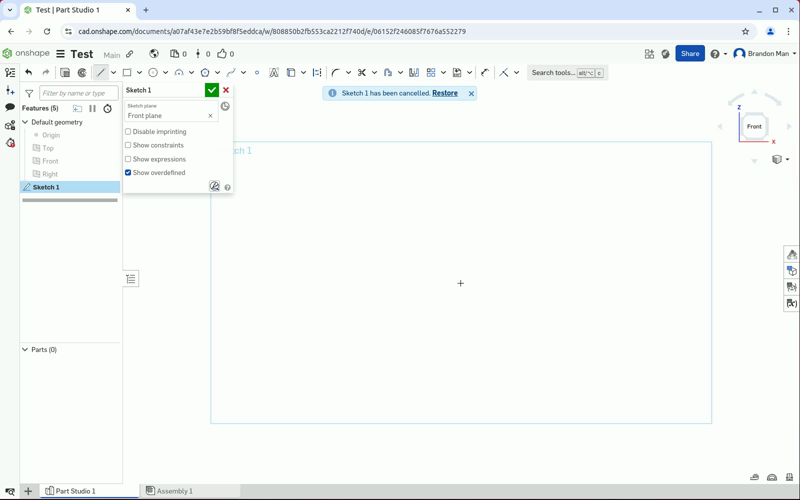
key_down(shift)
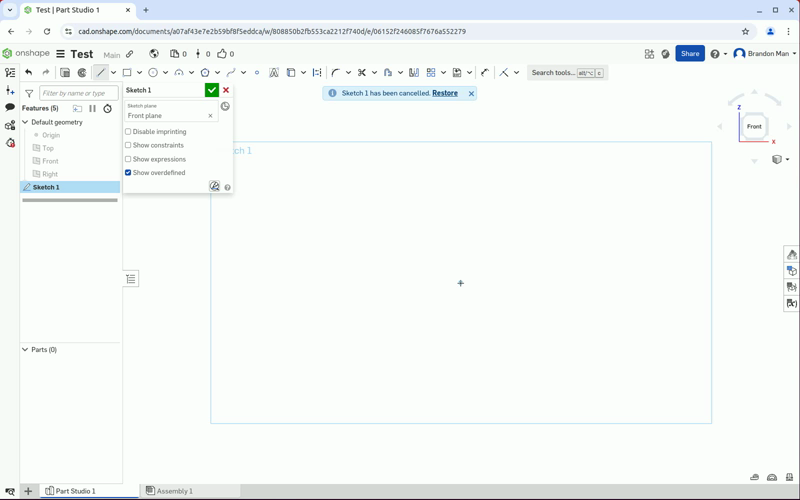
mouse_move(551, 282)
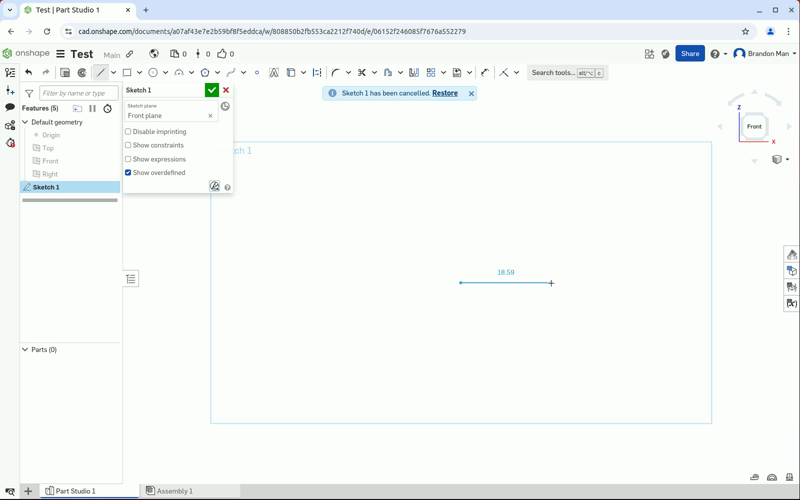
click(551, 282)
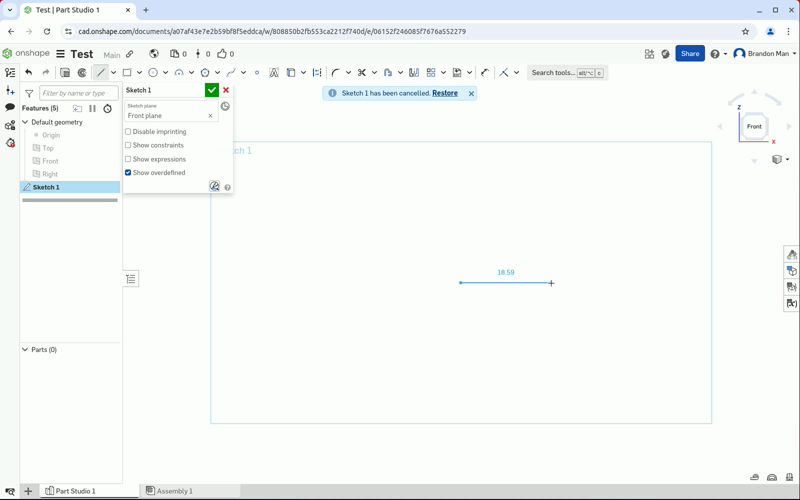
key_up(shift)
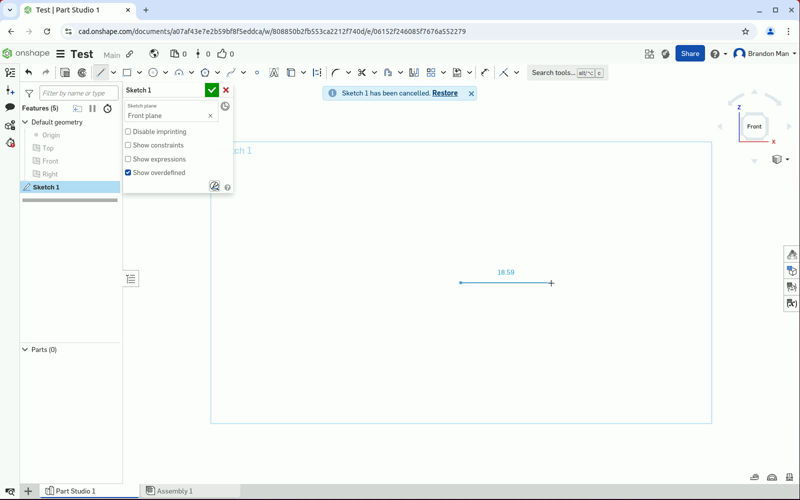
key_down(shift)
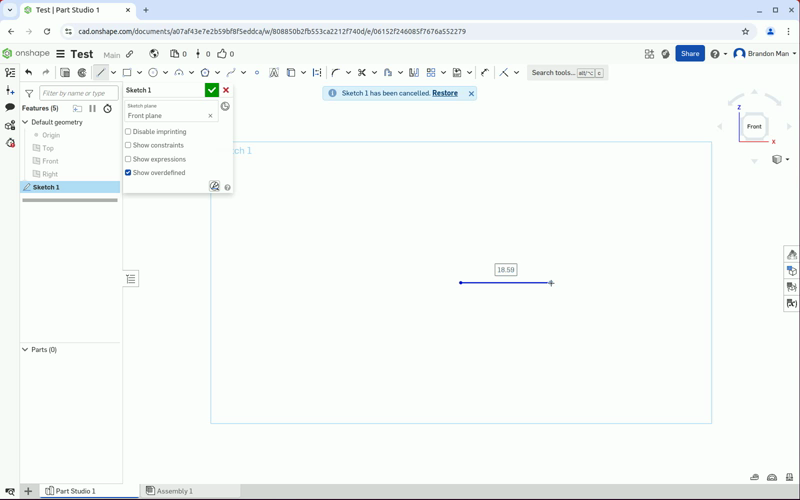
mouse_move(551, 192)
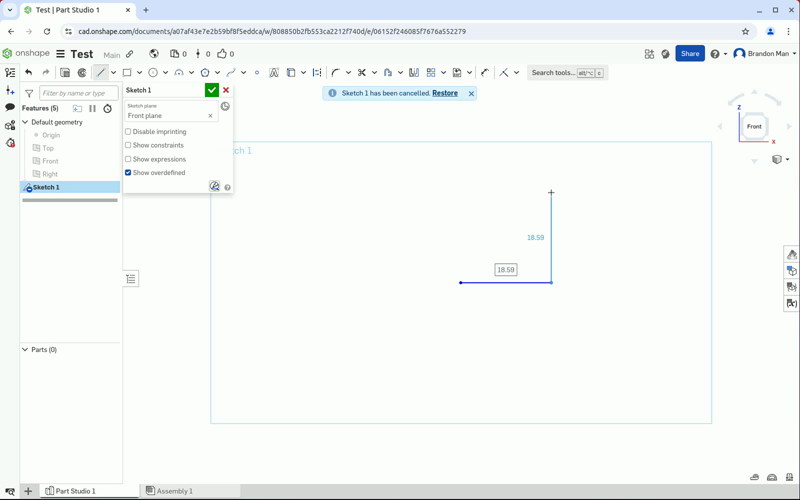
click(551, 192)
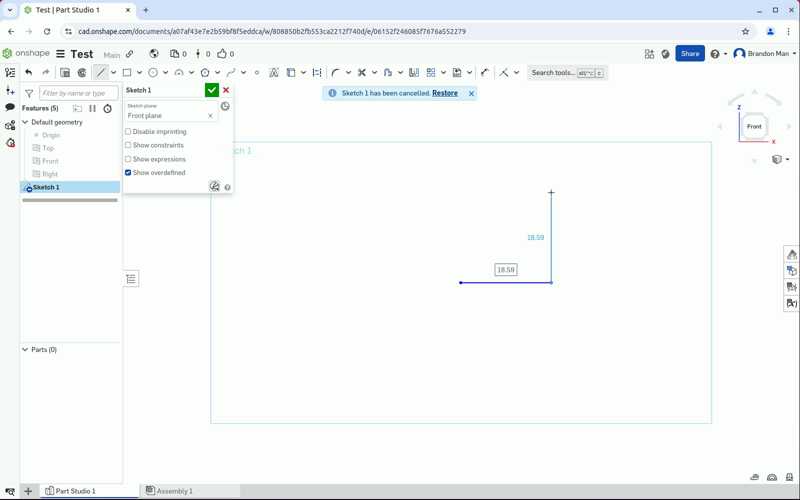
key_up(shift)
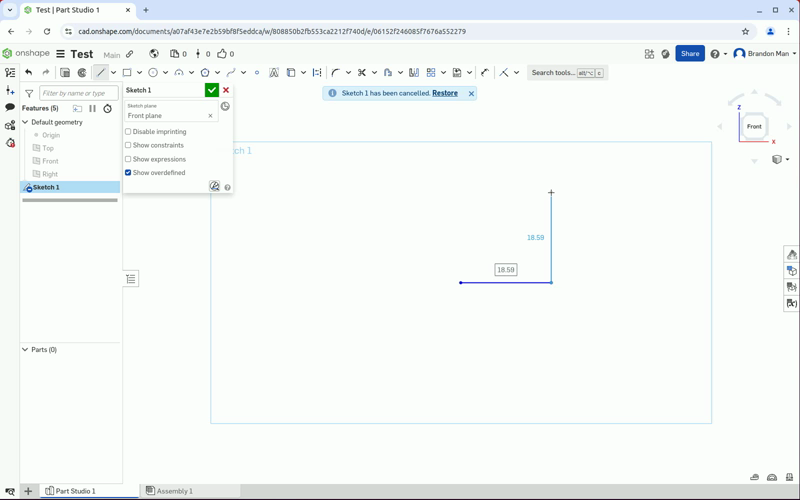
key_down(shift)
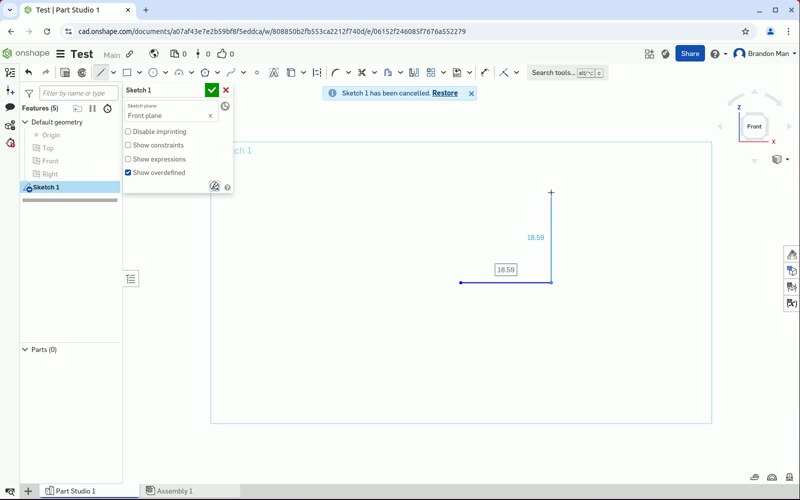
mouse_move(460, 192)
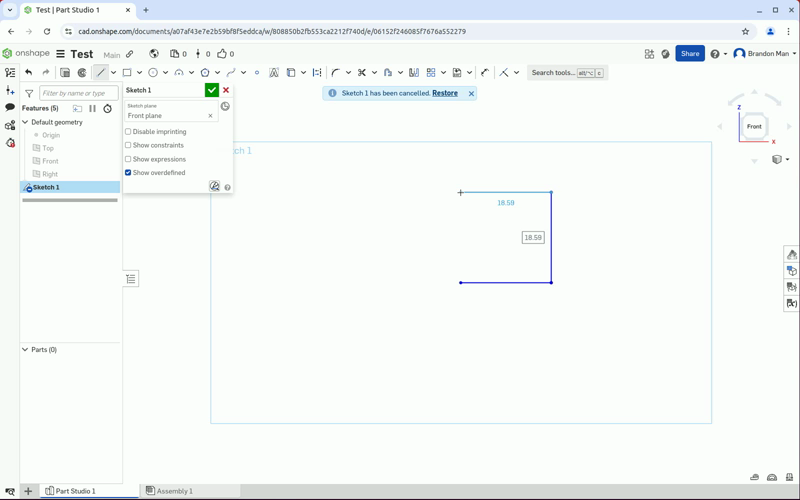
click(460, 192)
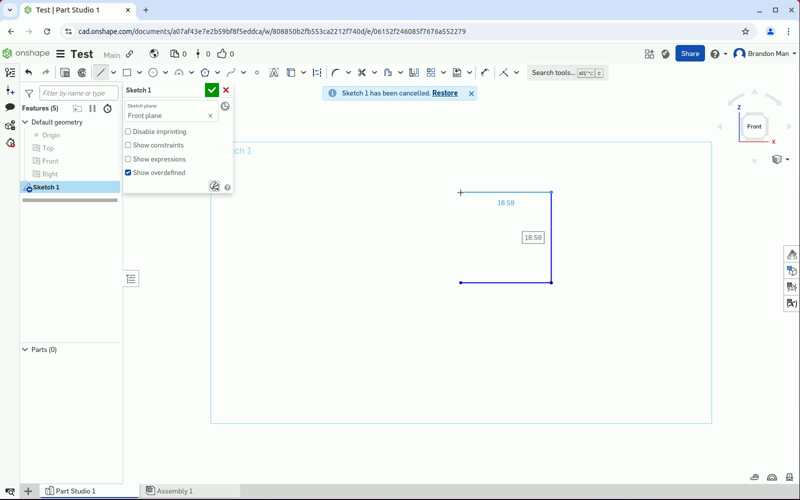
key_up(shift)
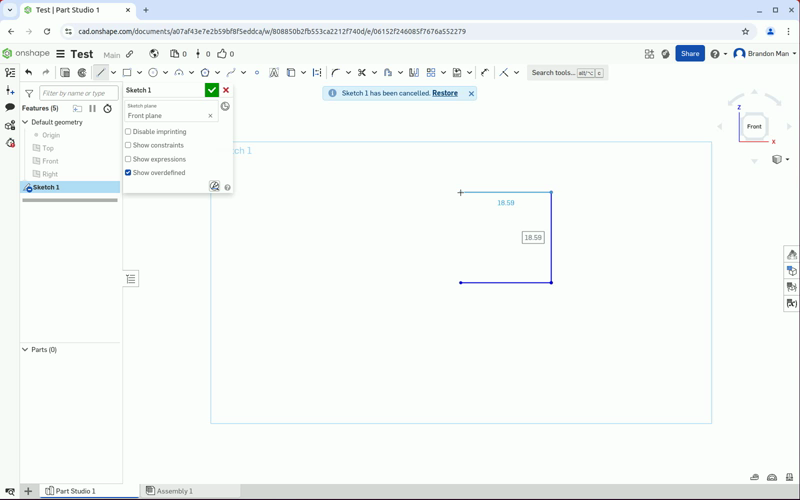
key_down(shift)
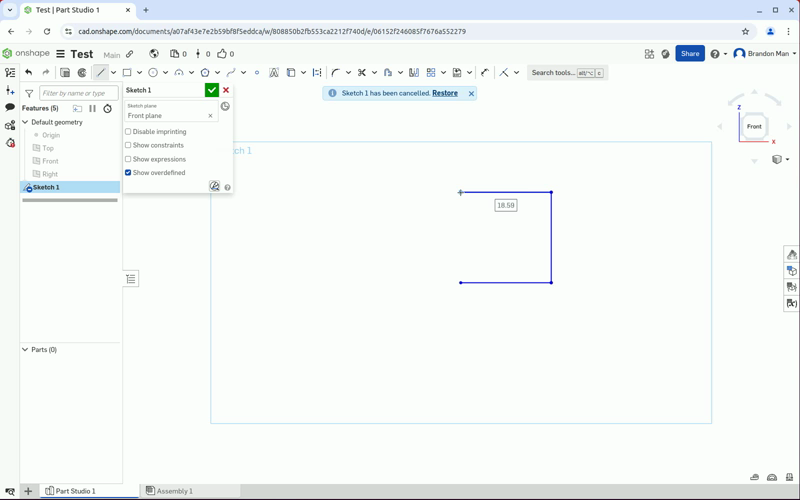
mouse_move(460, 282)
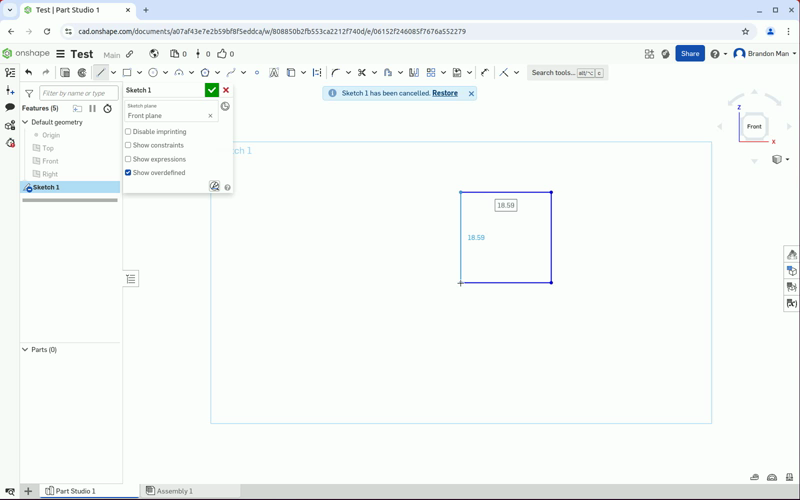
key_up(shift)
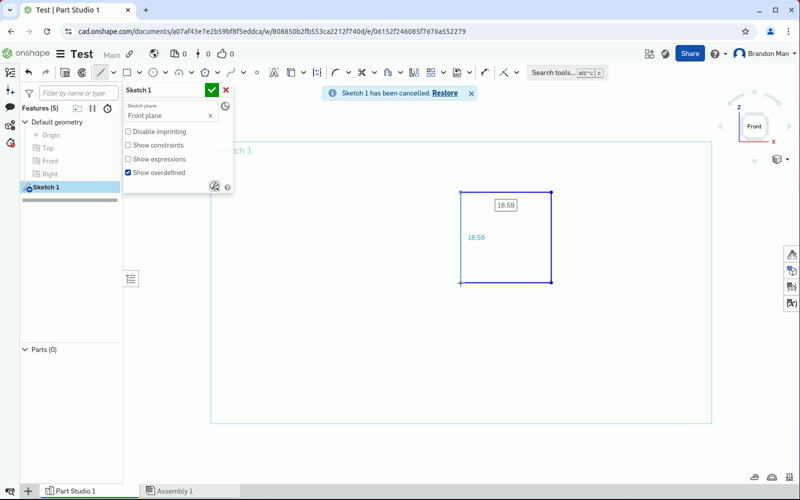
click(460, 282)
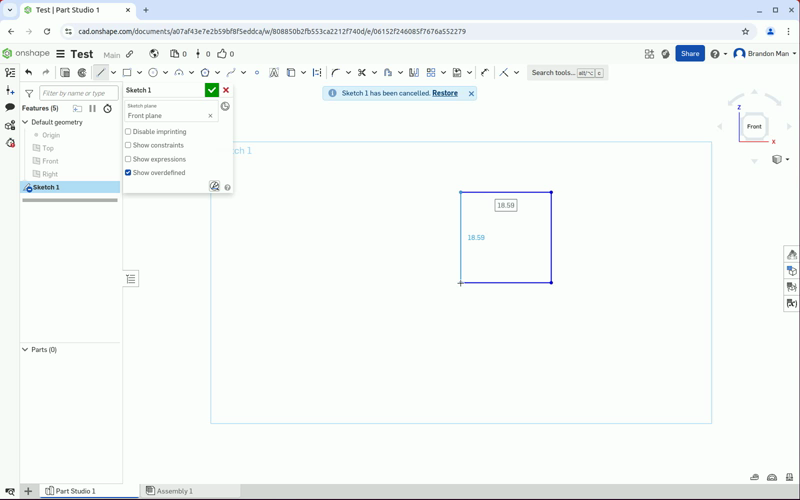
key(esc)
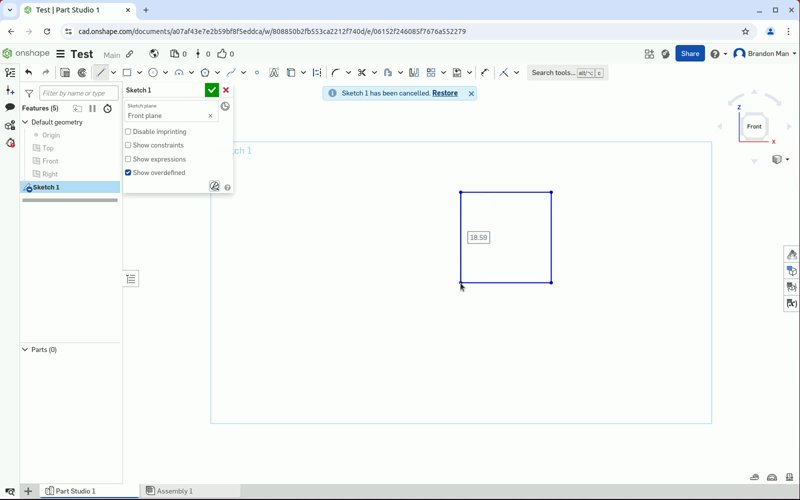
mouse_move(505, 249)
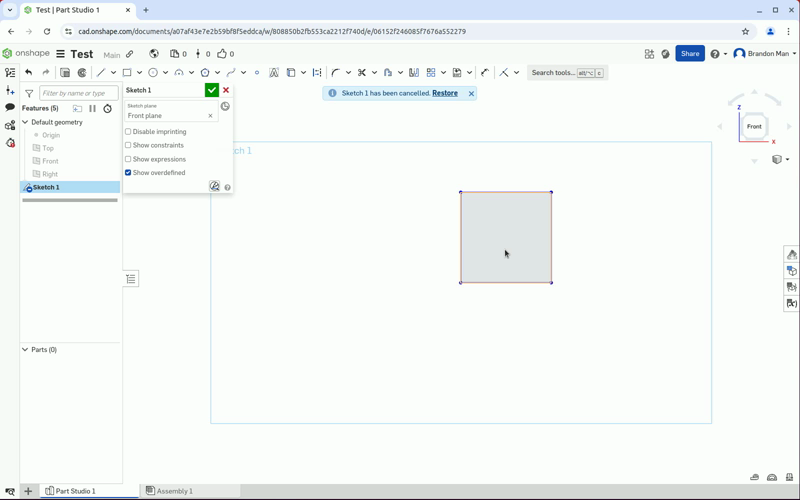
click(505, 249)
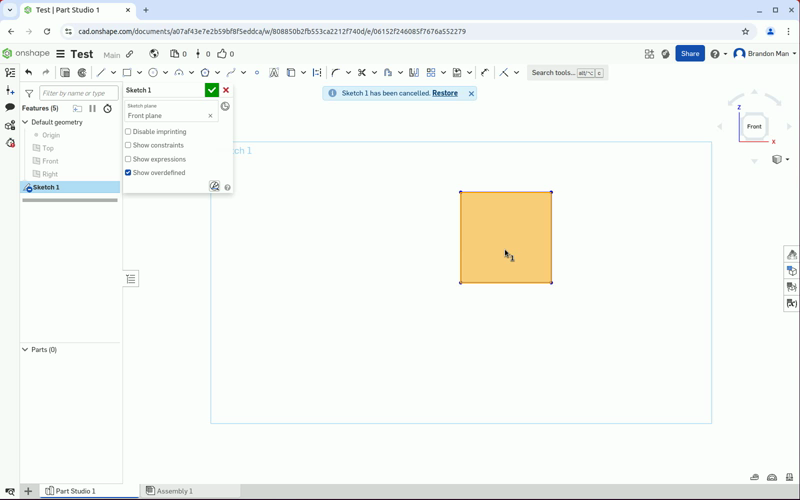
mouse_move(73, 352)
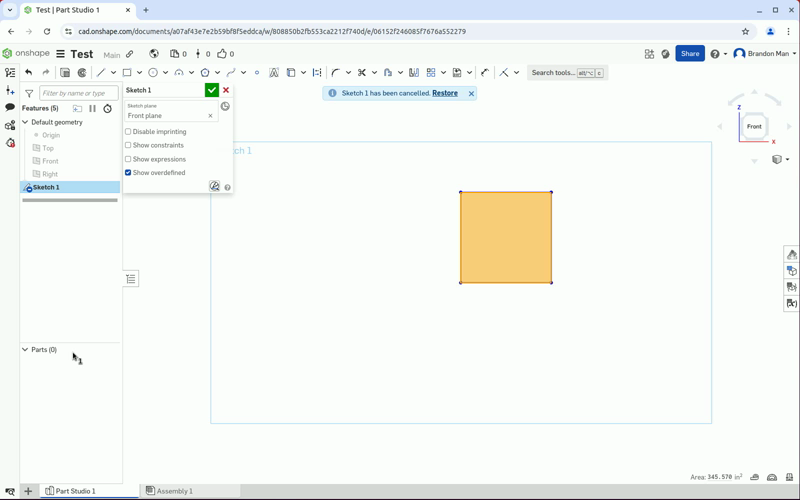
key(shift+y)
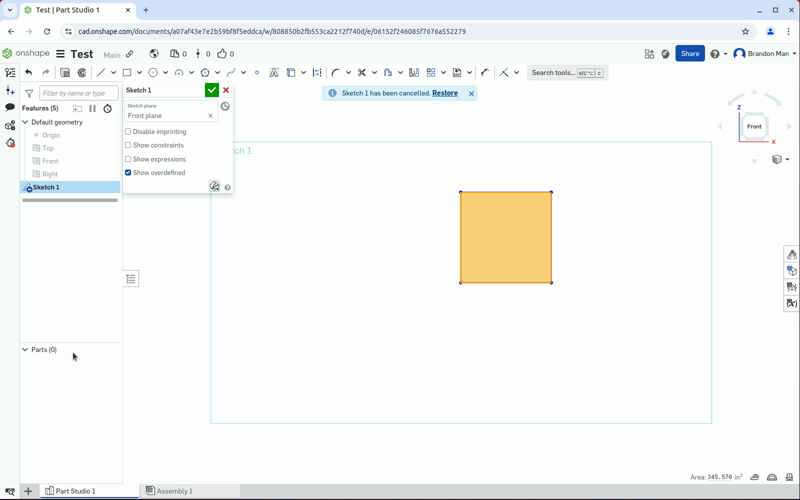
key(shift+e)
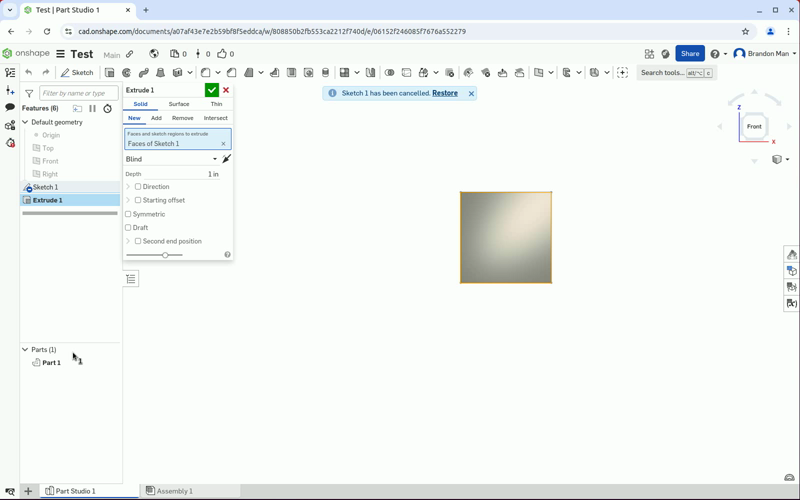
mouse_move(143, 106)
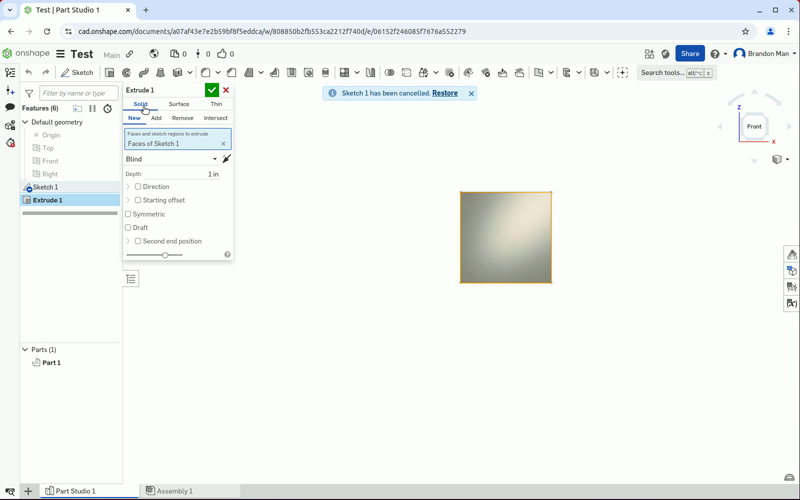
click(143, 106)
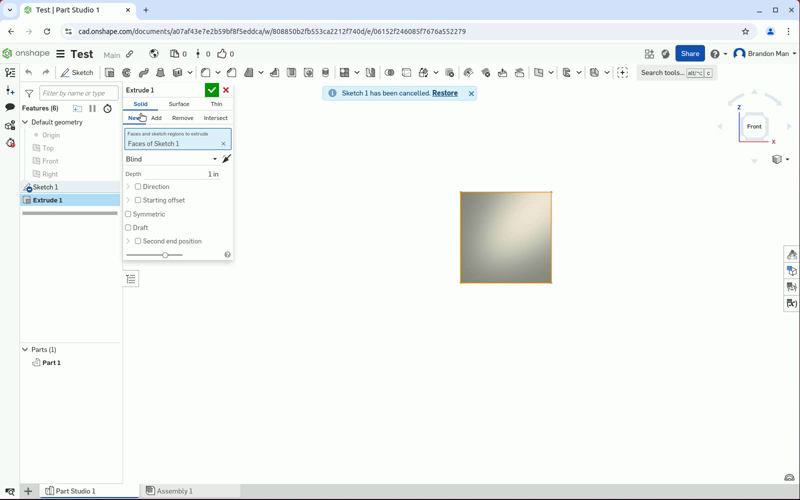
mouse_move(137, 120)
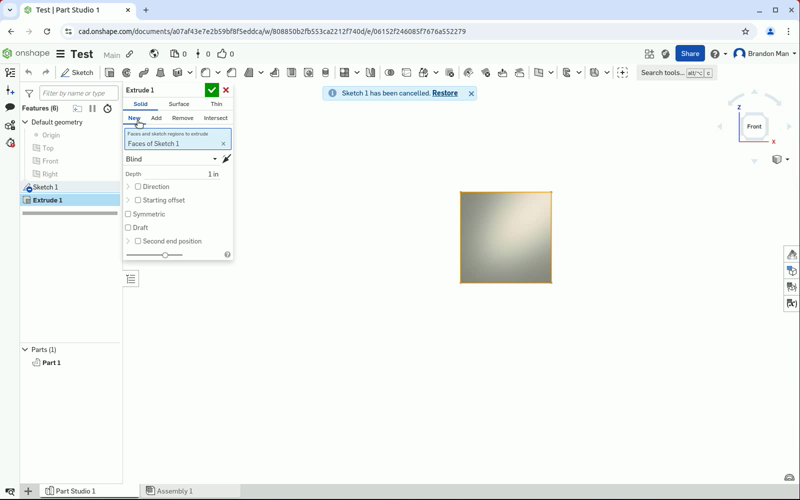
click(137, 120)
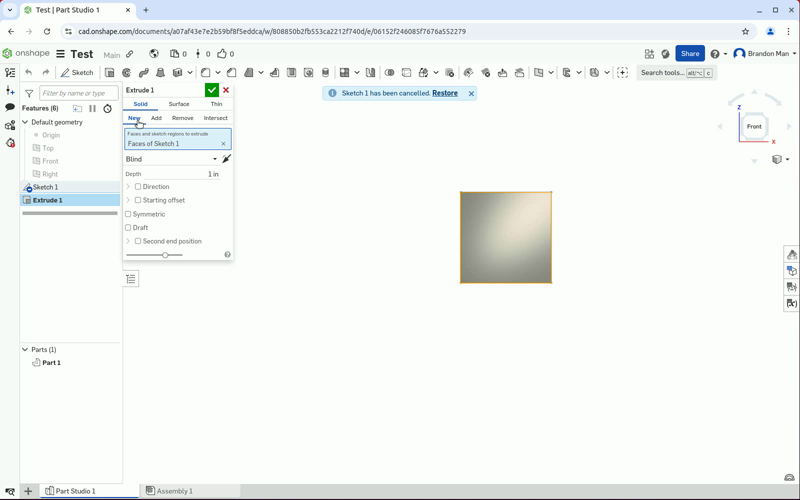
key(tab, 4)
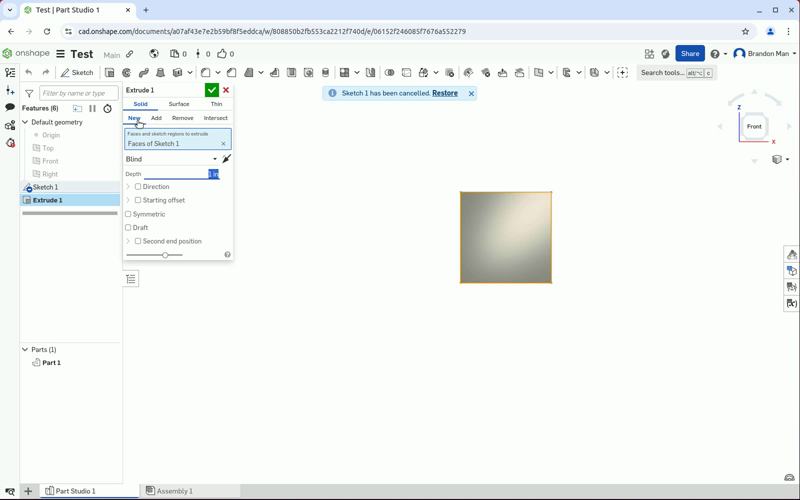
text(18.535)
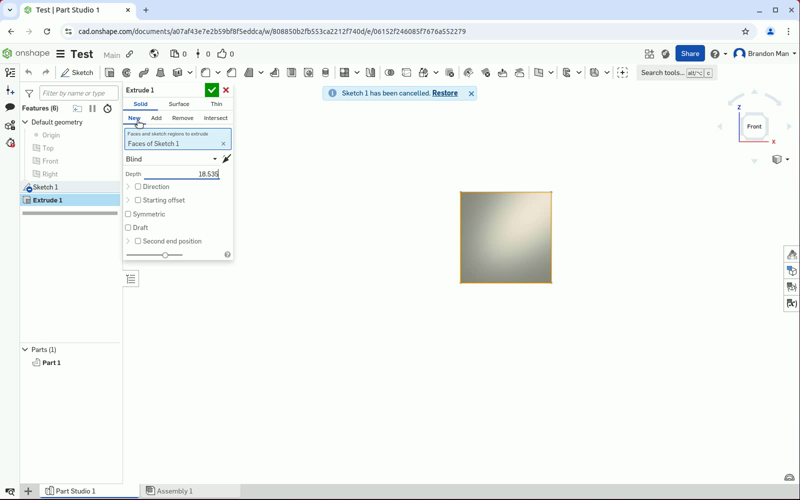
key(enter)
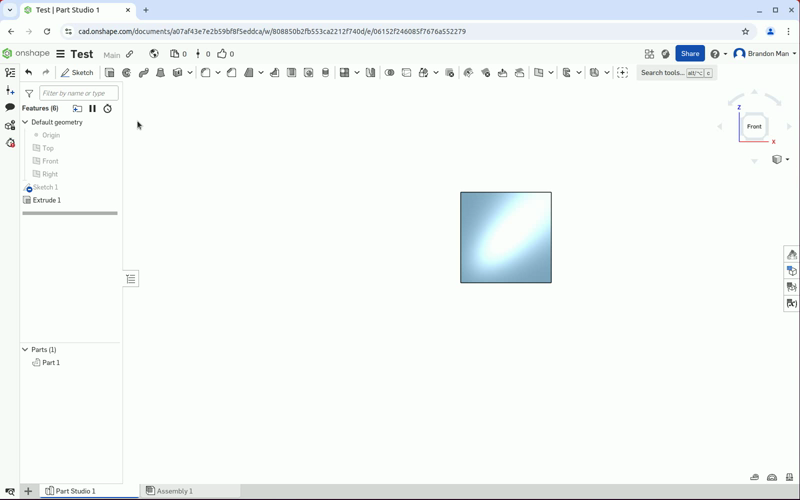
key(shift+h)
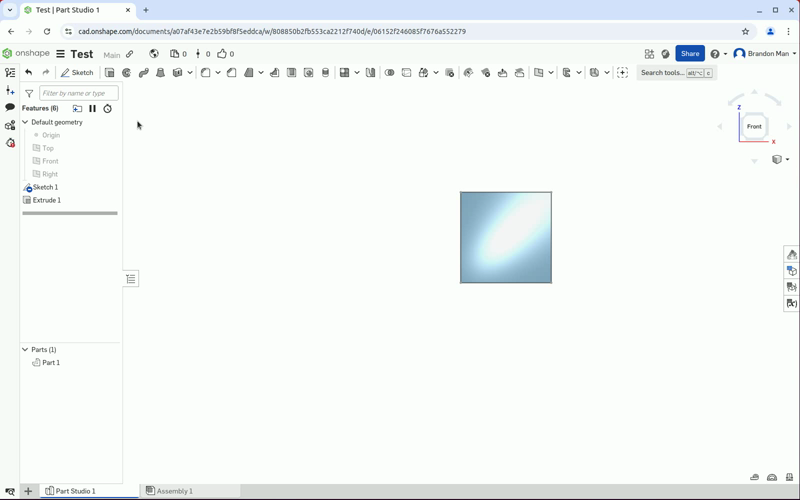
key(shift+h)
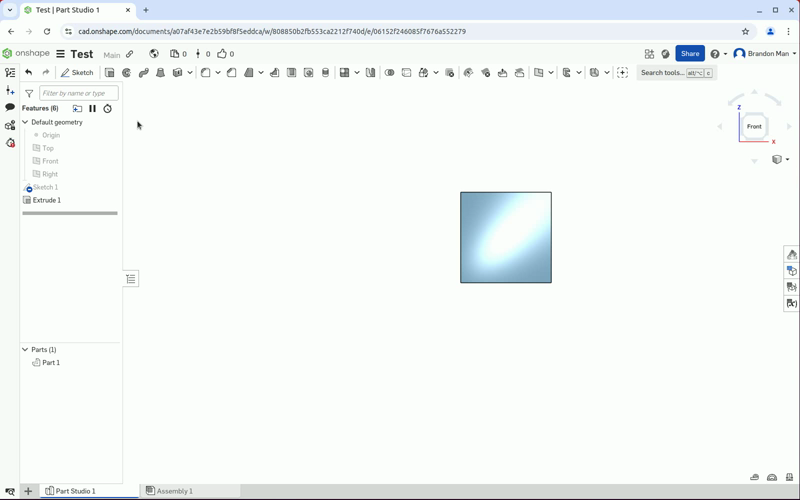
mouse_move(73, 189)
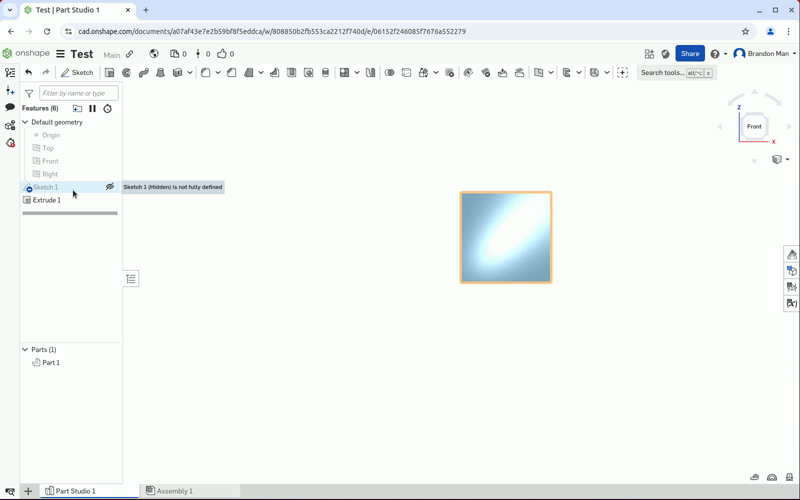
click(73, 189)
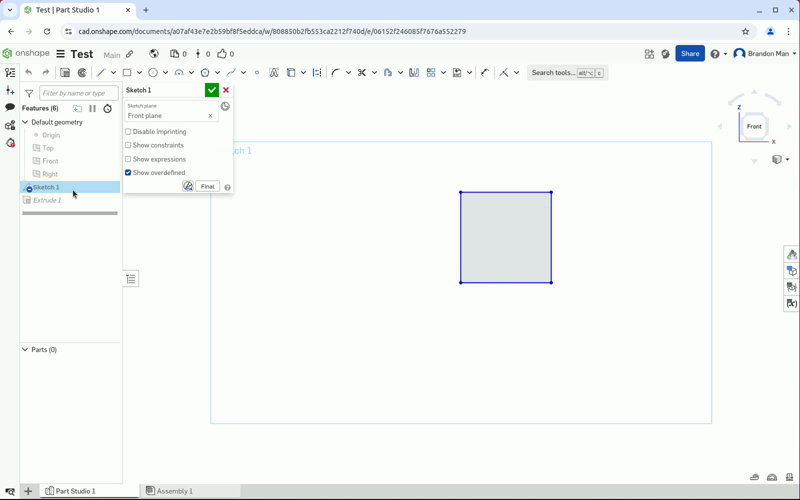
mouse_move(229, 92)
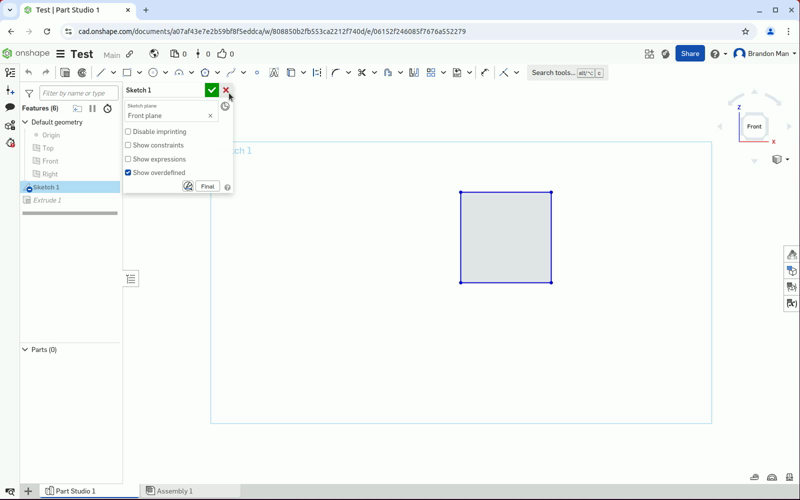
click(229, 92)
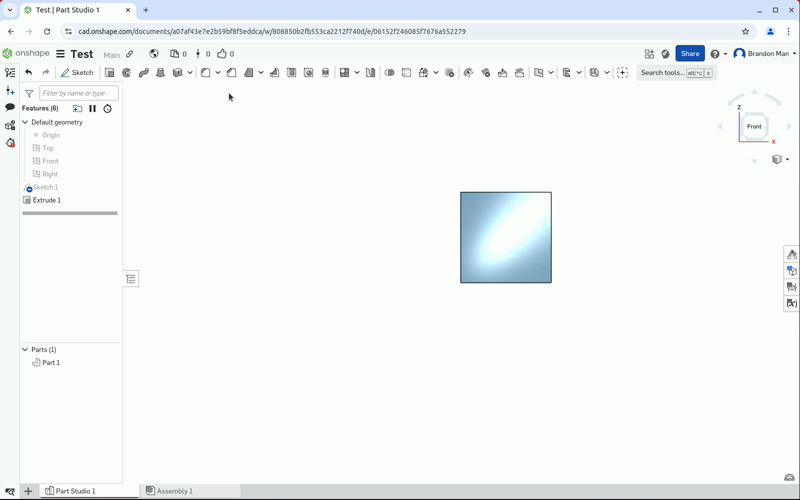
mouse_move(541, 75)
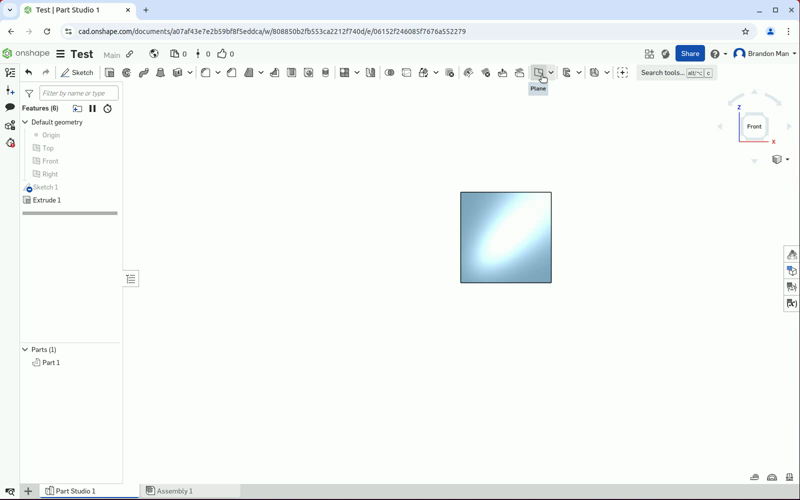
click(541, 75)
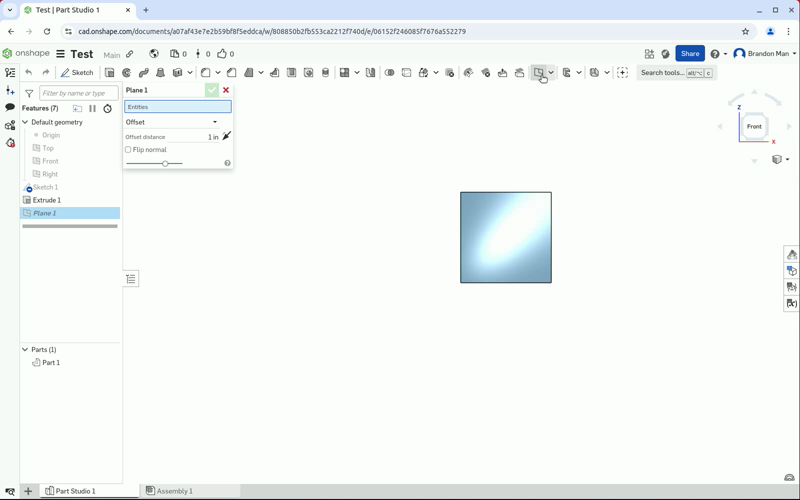
mouse_move(73, 163)
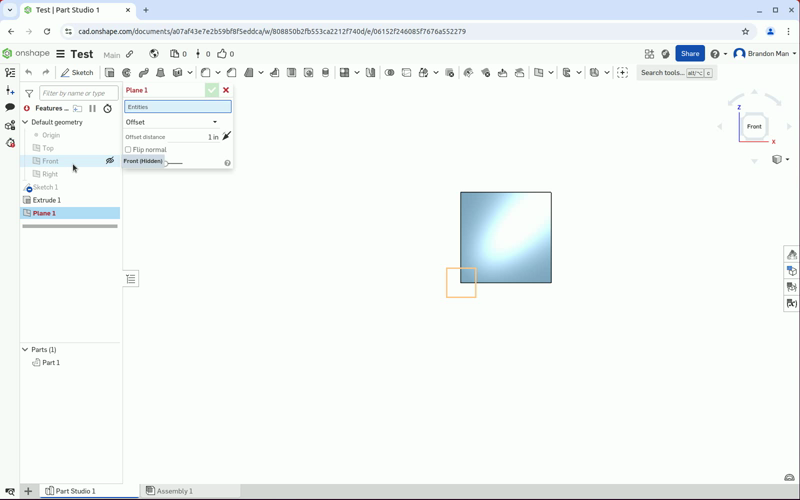
click(73, 163)
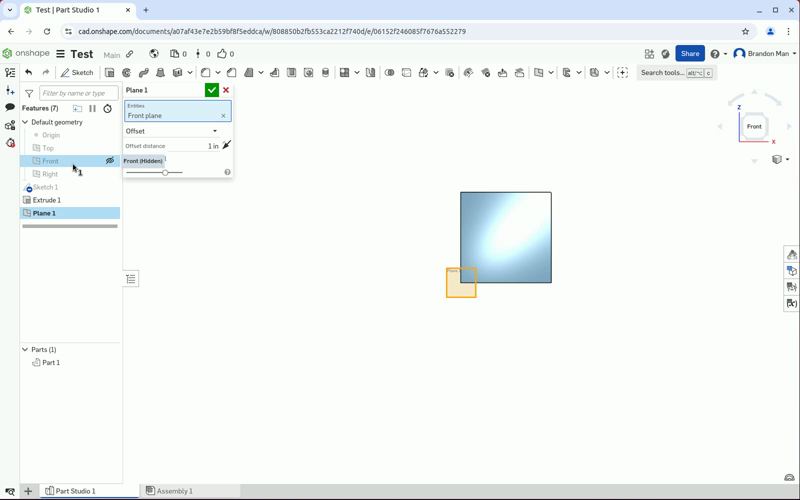
key(tab, 2)
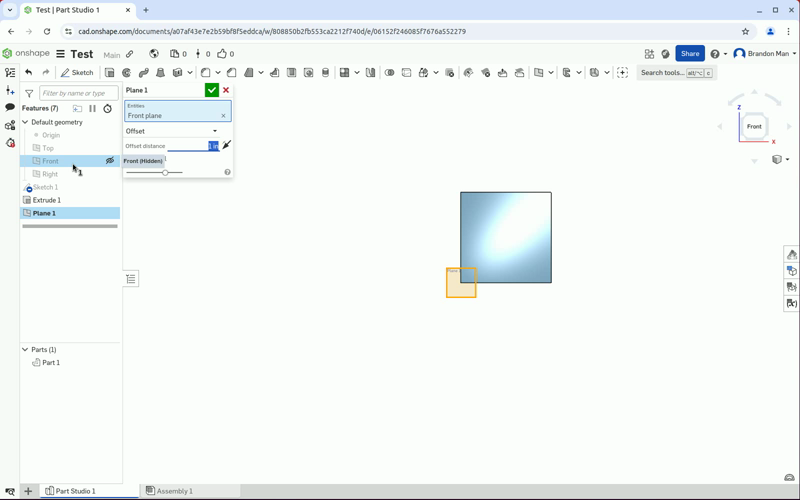
text(18.548)
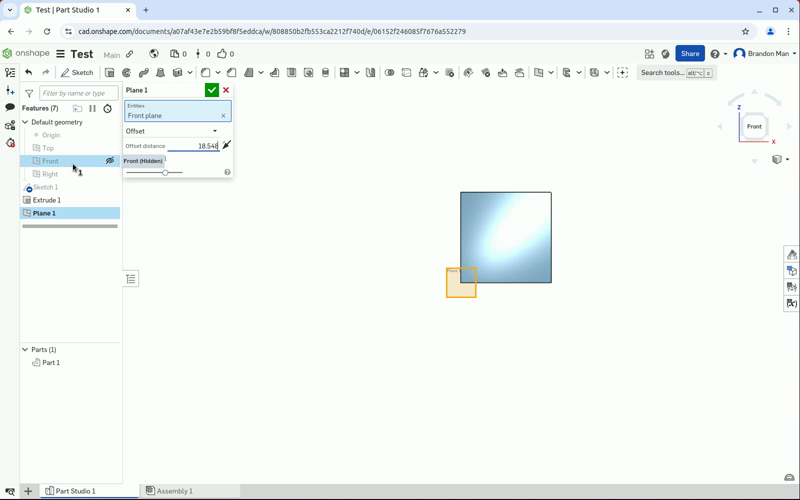
key(enter, 2)
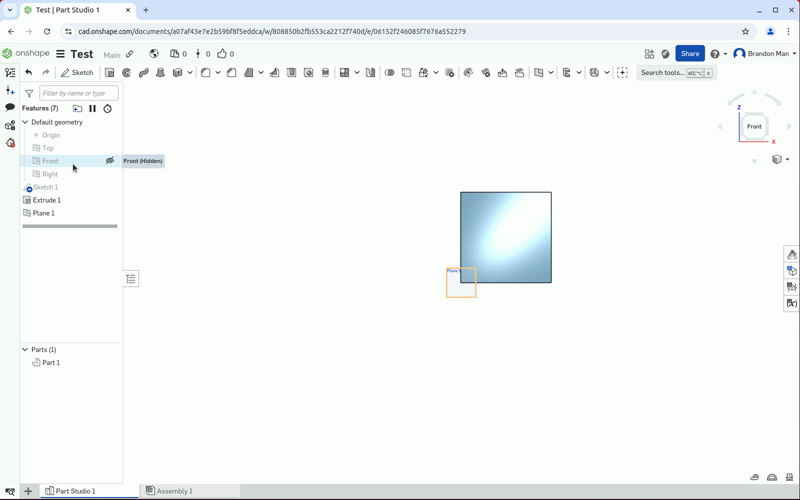
key(shift+s)
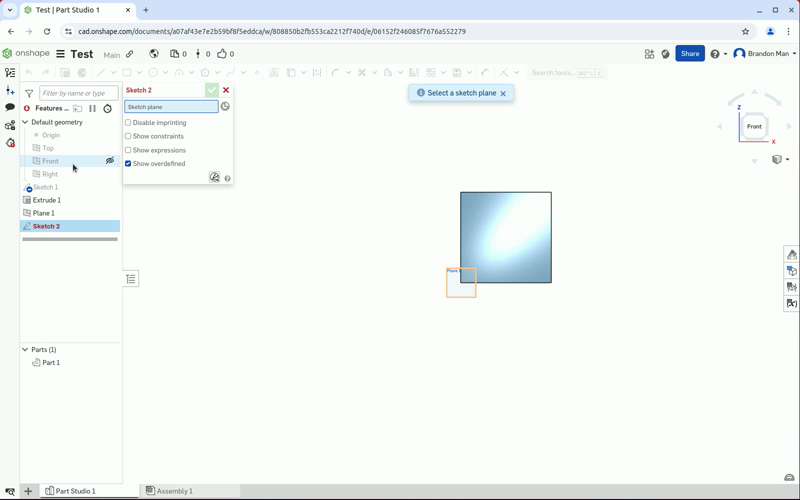
mouse_move(73, 215)
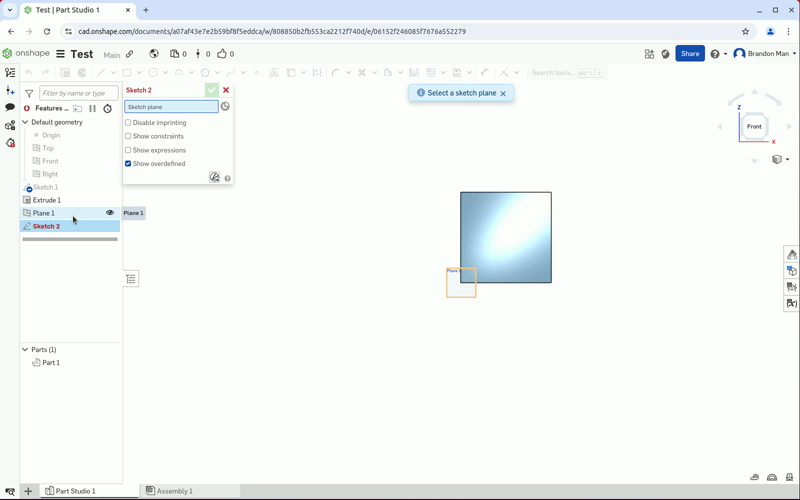
click(73, 215)
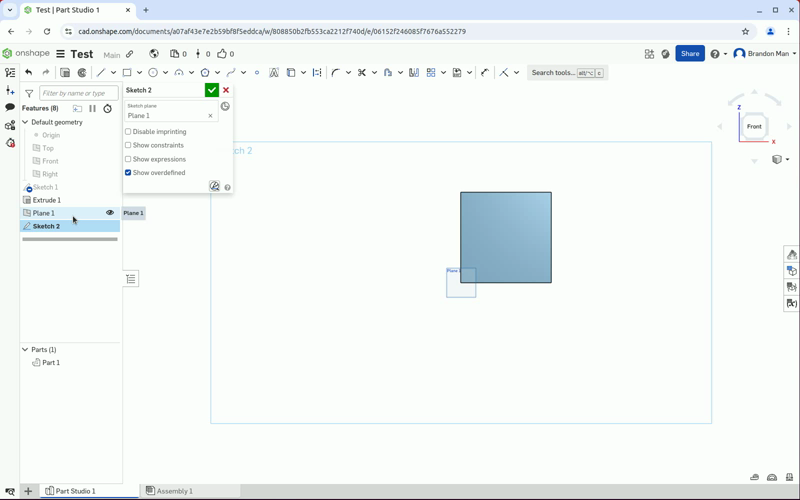
mouse_move(73, 352)
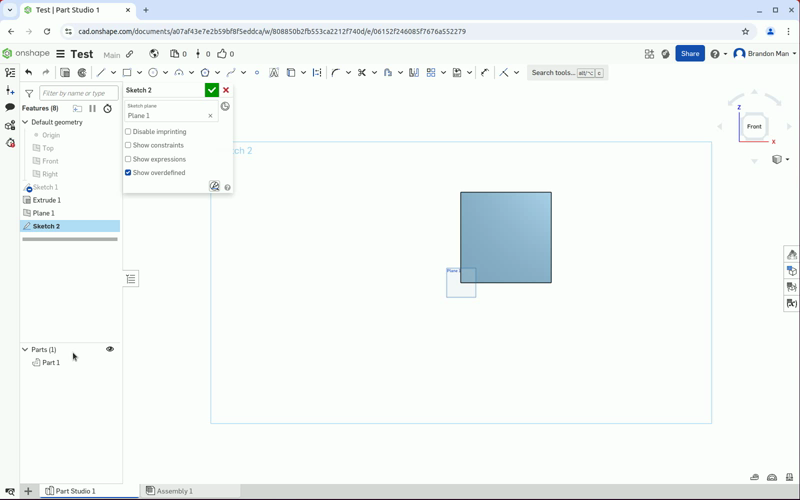
key(y)
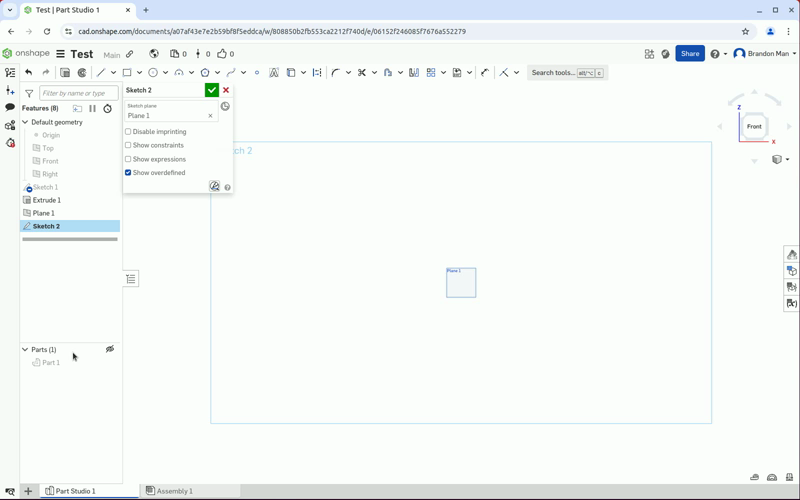
key(l)
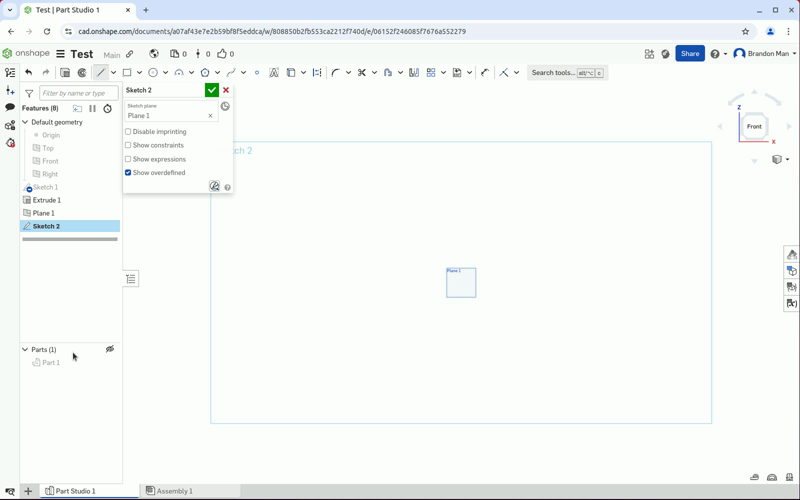
key_down(shift)
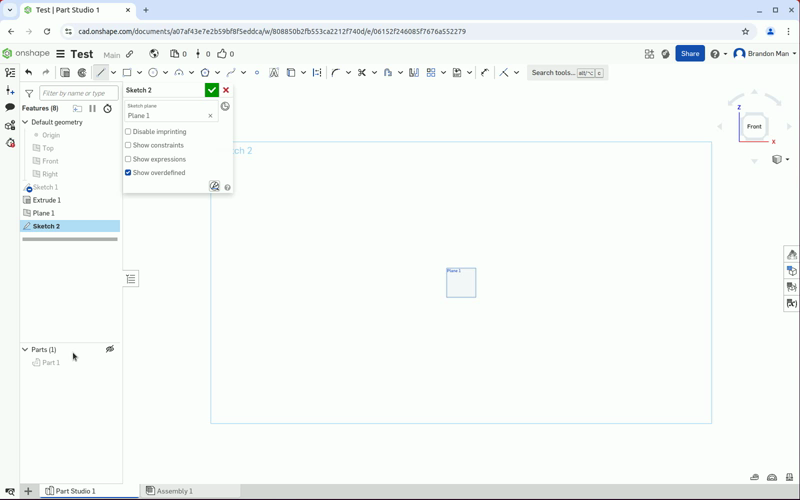
mouse_move(483, 260)
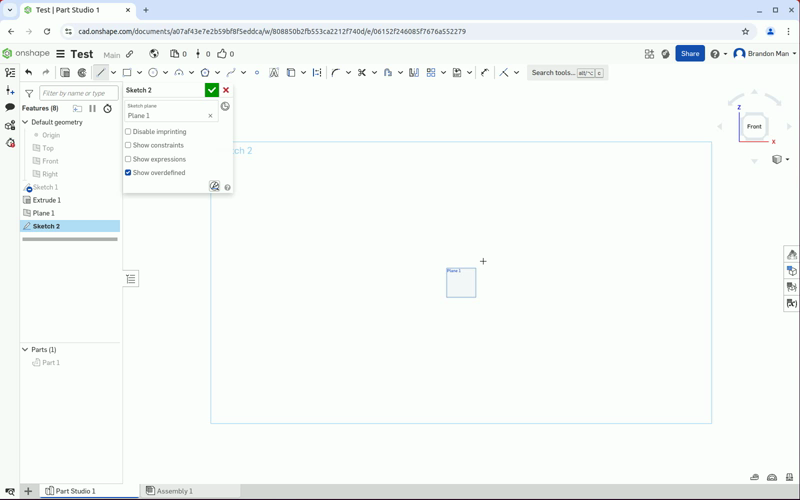
click(483, 260)
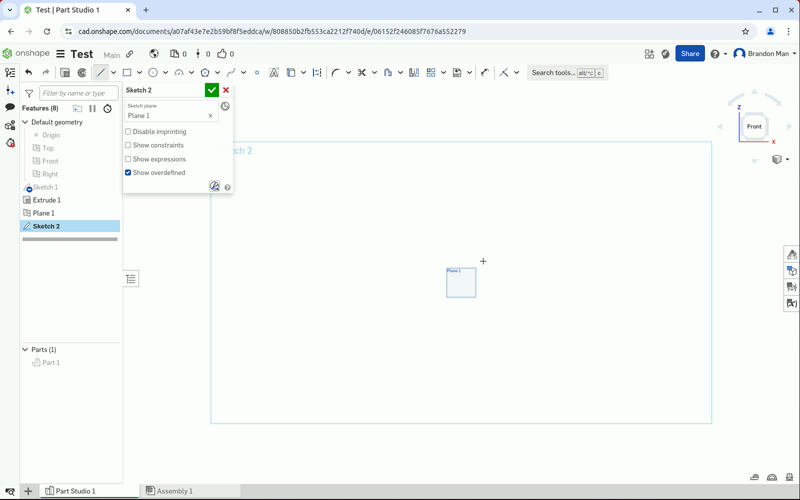
key_up(shift)
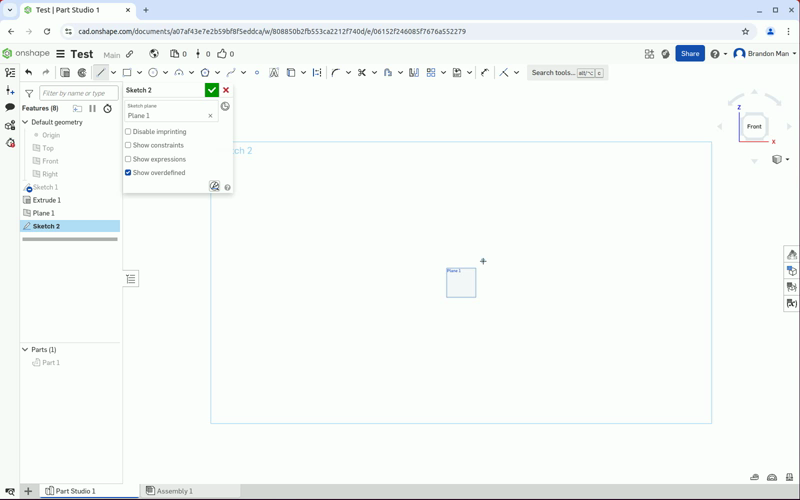
key_down(shift)
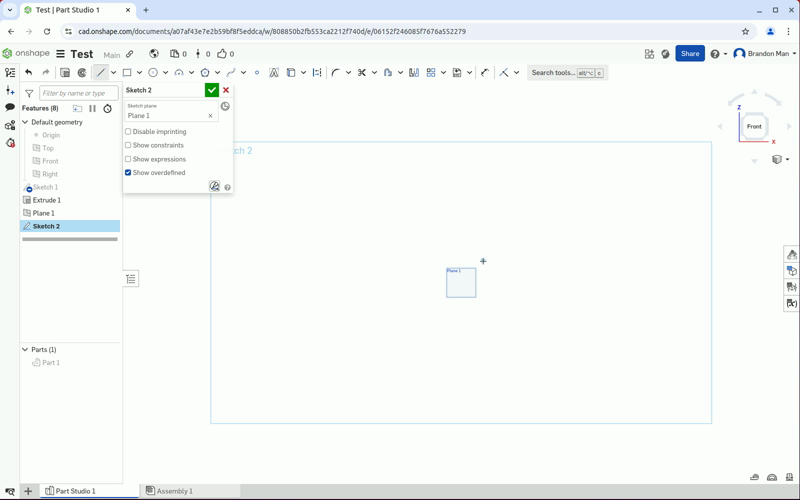
mouse_move(513, 260)
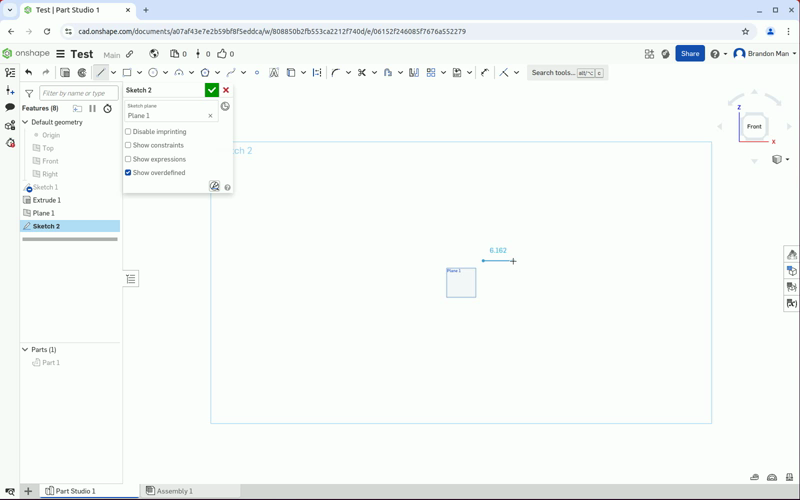
mouse_move(528, 260)
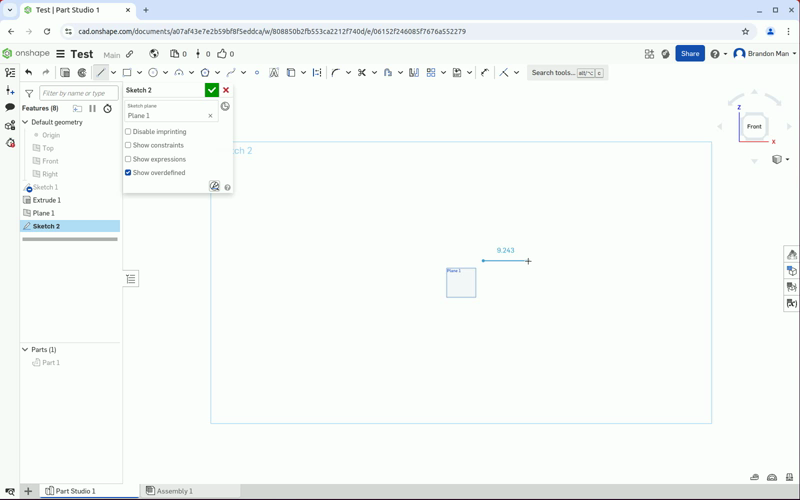
click(528, 260)
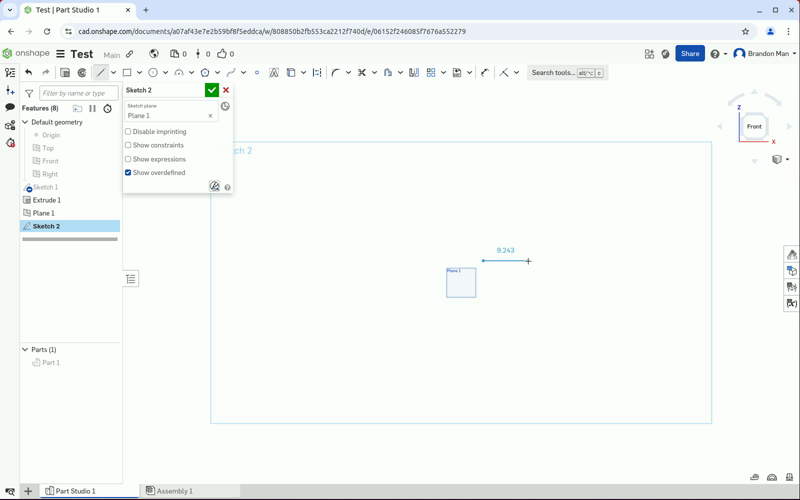
key_up(shift)
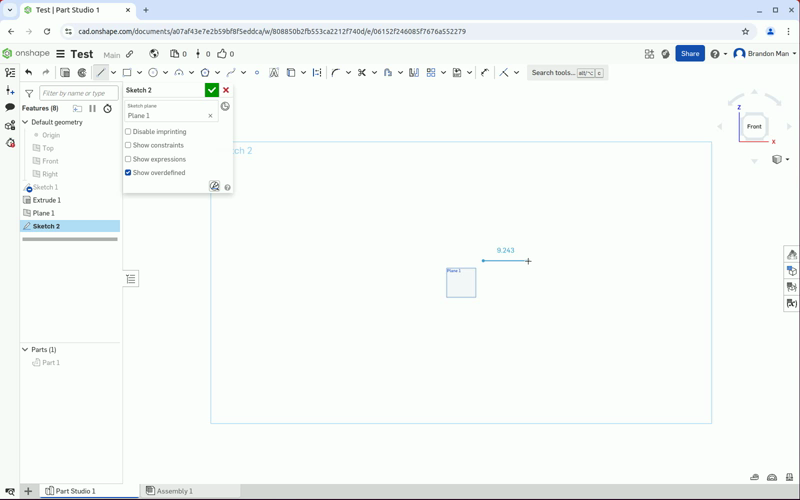
key_down(shift)
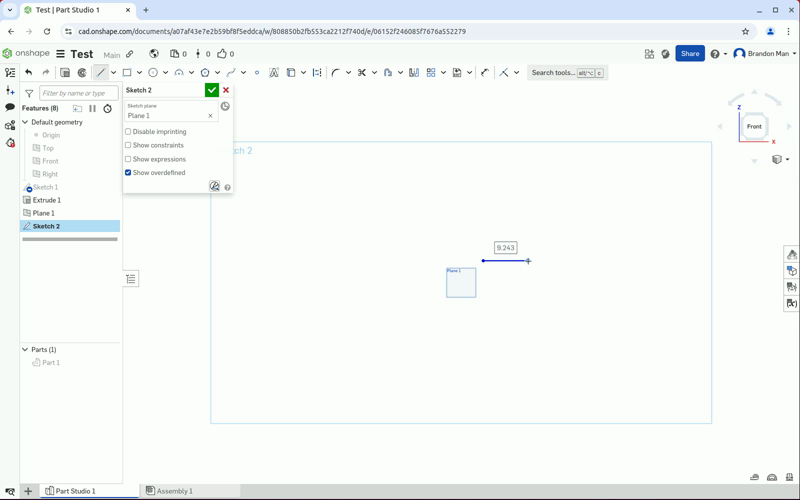
mouse_move(558, 260)
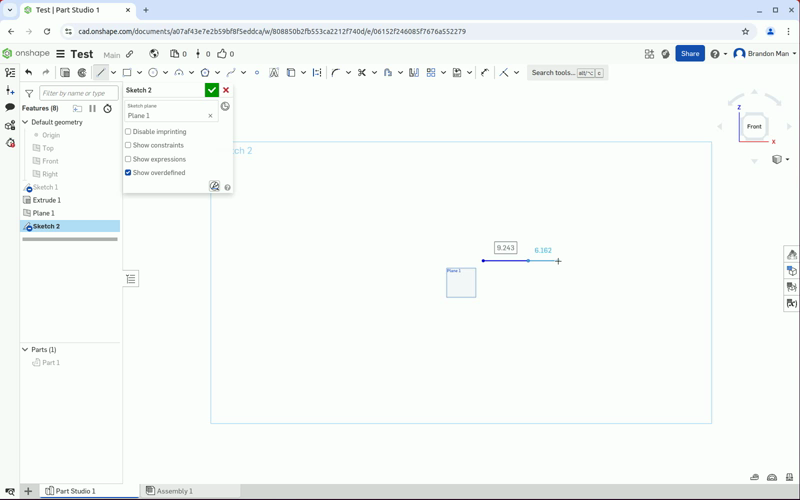
mouse_move(528, 215)
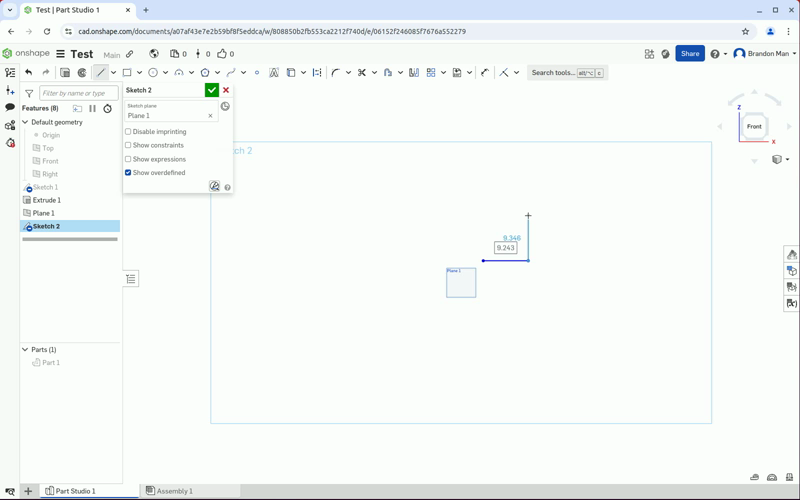
click(528, 215)
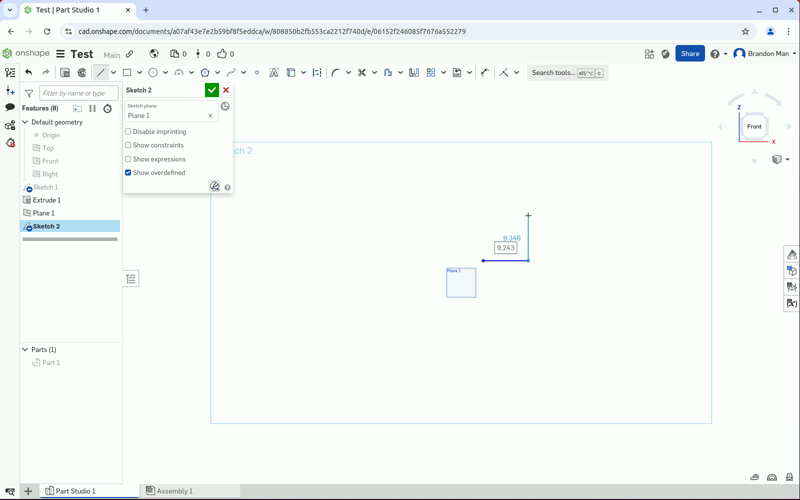
key_up(shift)
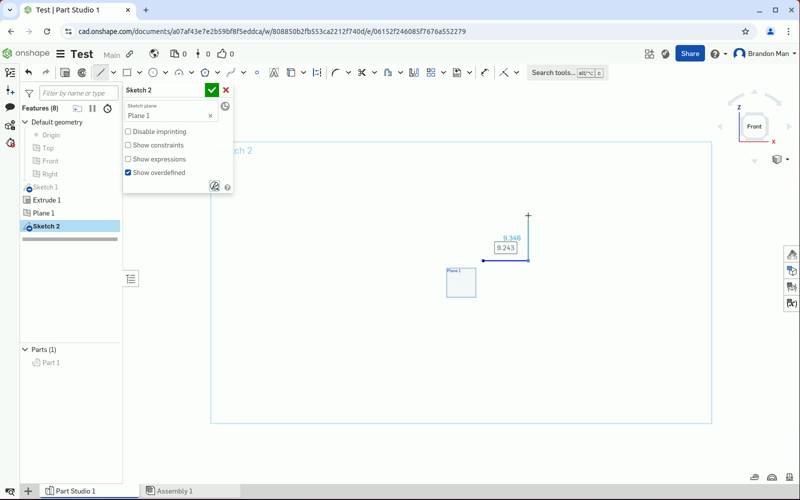
key_down(shift)
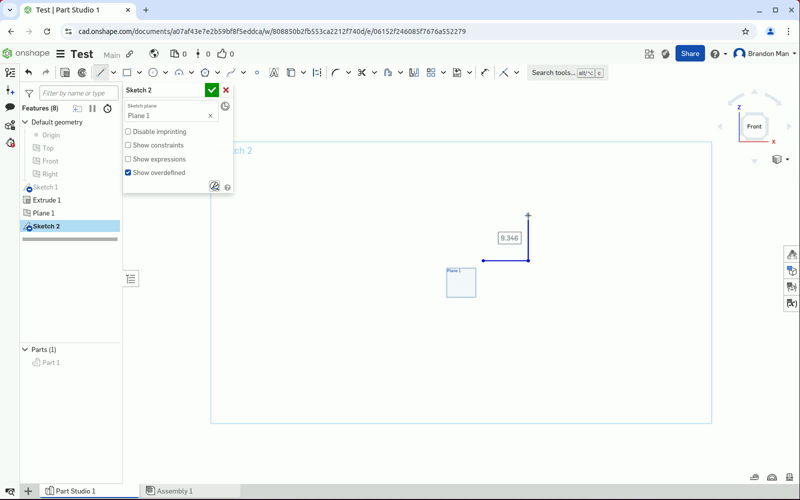
mouse_move(558, 215)
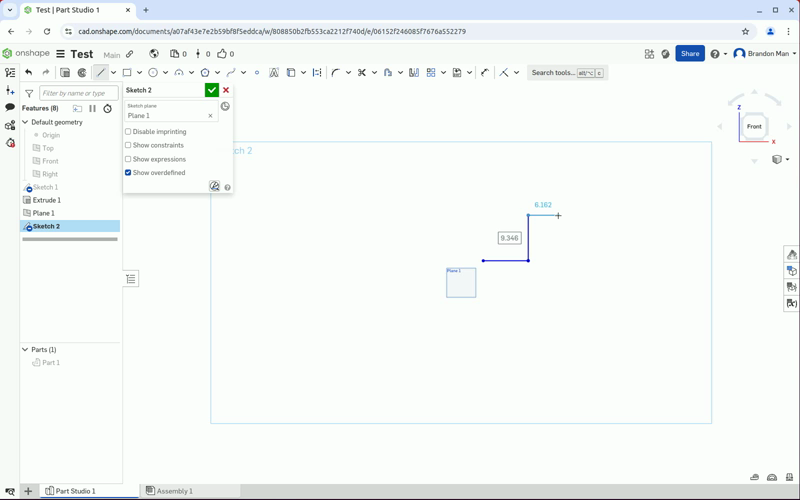
mouse_move(483, 215)
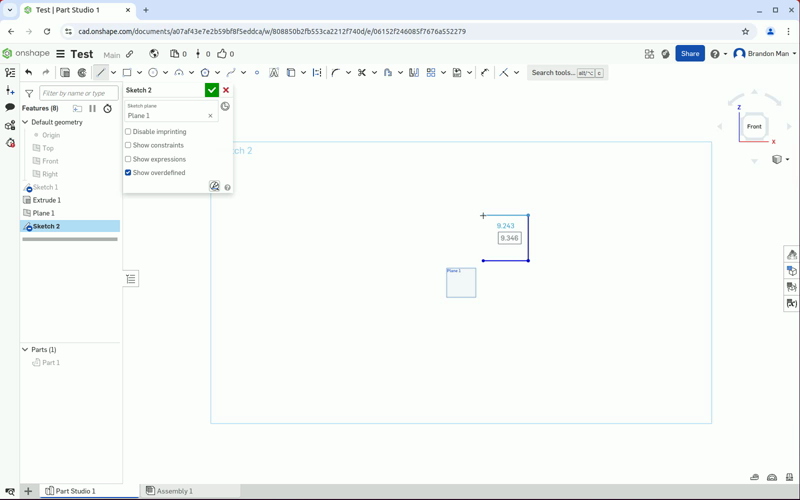
click(483, 215)
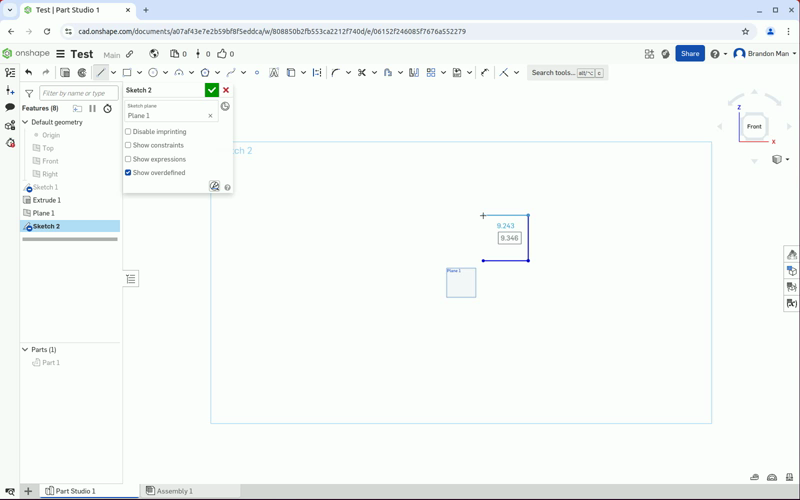
key_up(shift)
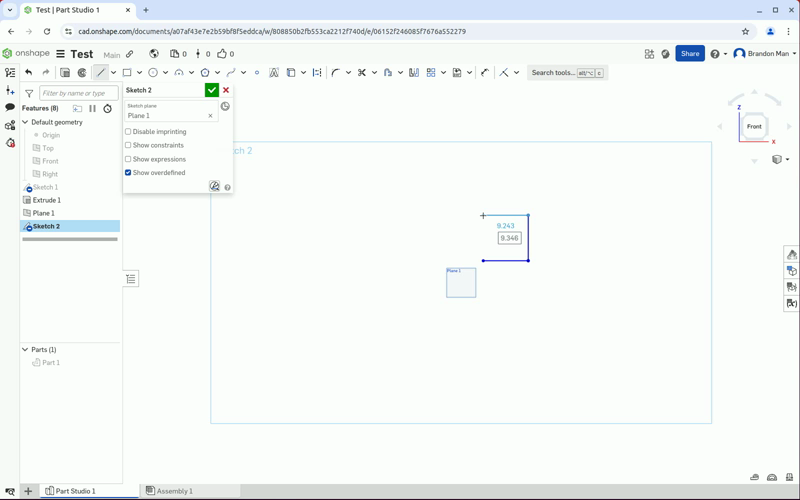
mouse_move(513, 215)
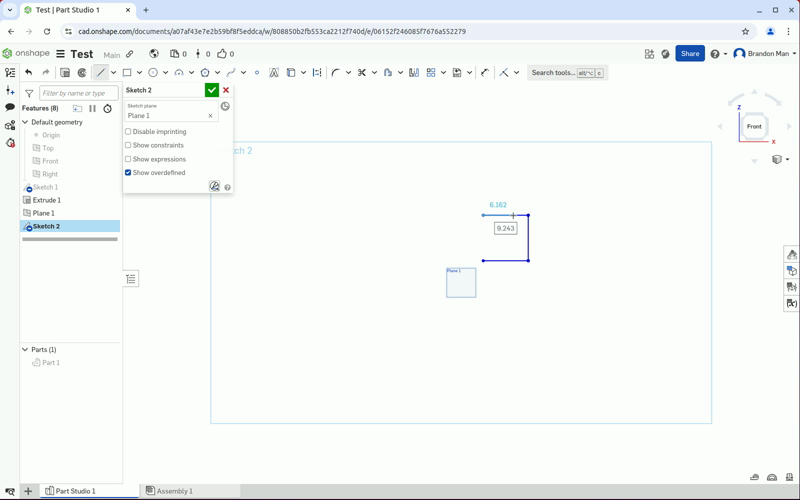
key_down(shift)
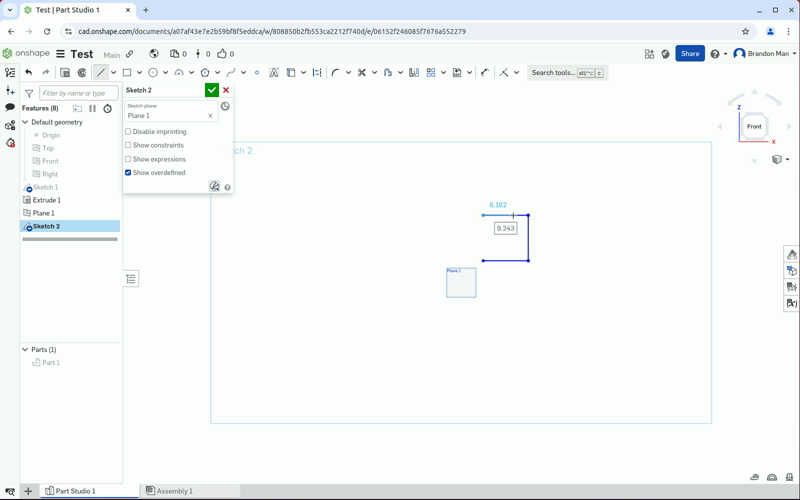
mouse_move(483, 260)
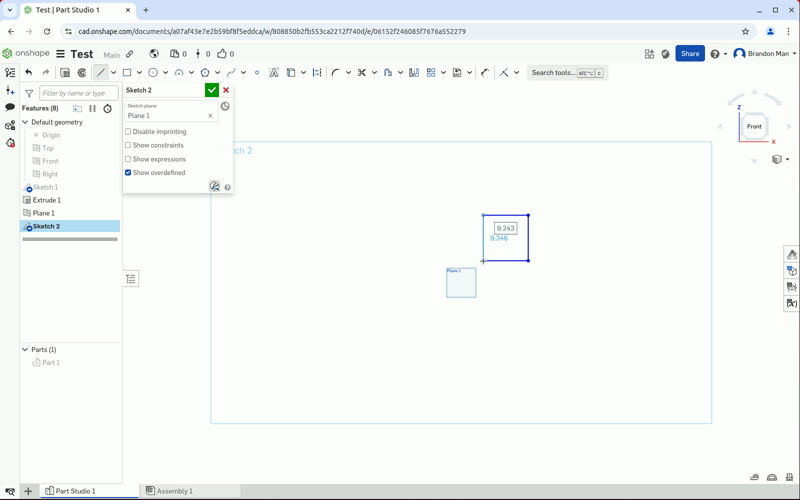
key_up(shift)
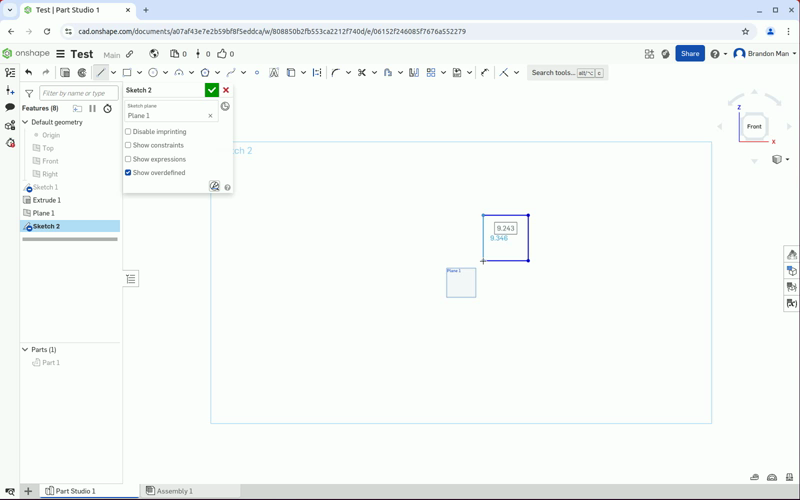
click(483, 260)
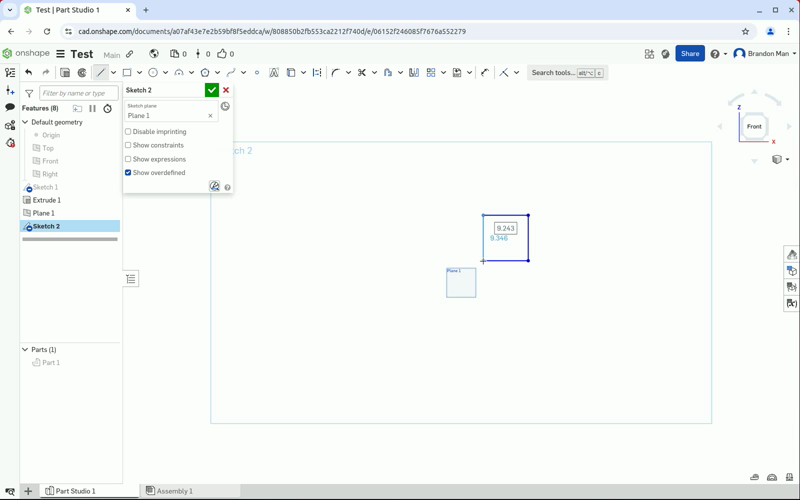
key(esc)
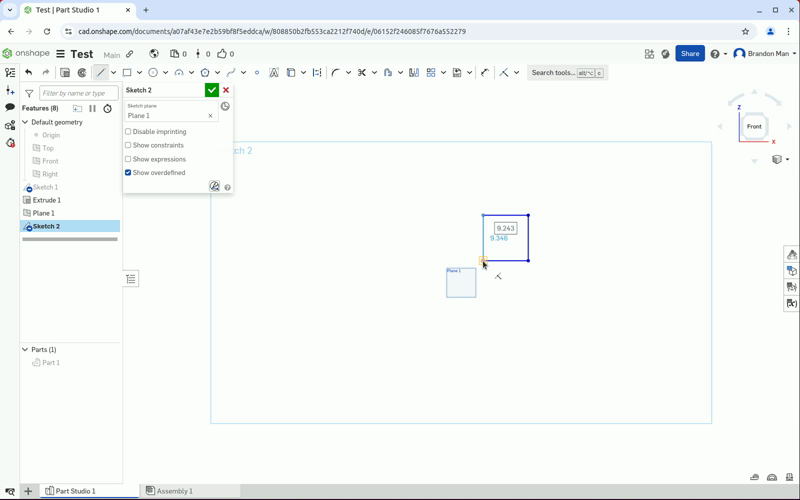
mouse_move(496, 250)
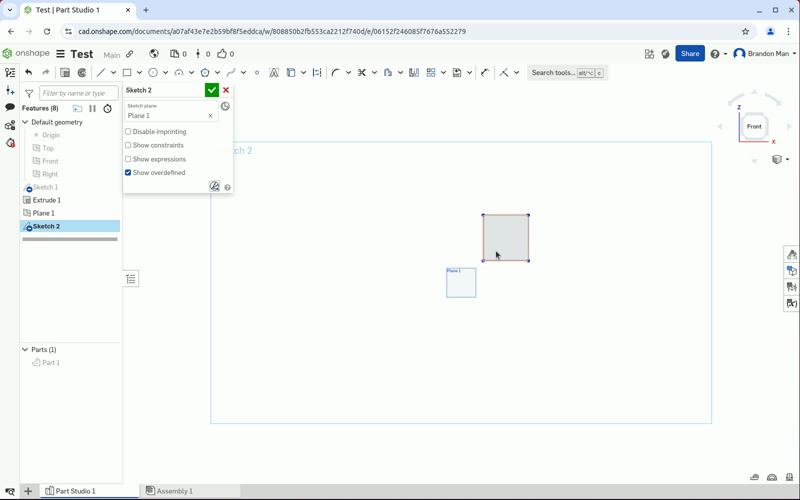
click(496, 250)
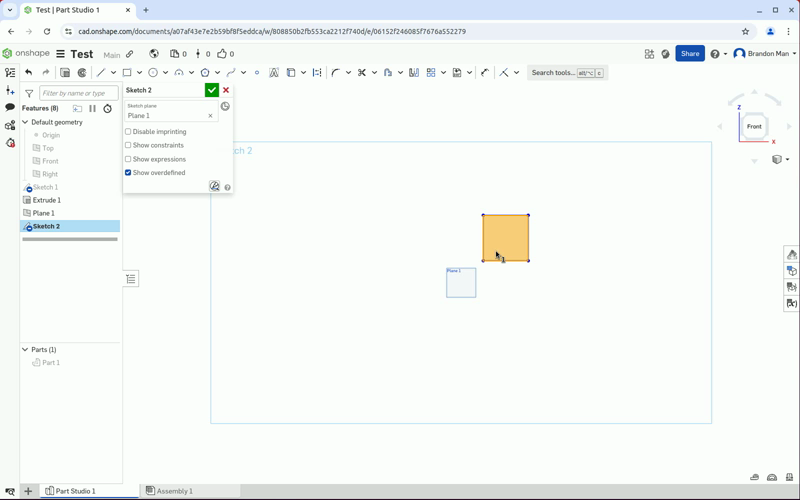
mouse_move(73, 352)
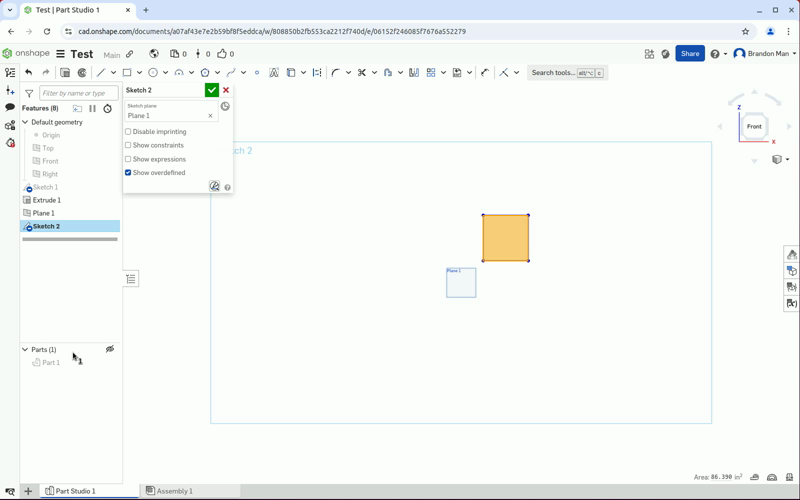
key(shift+y)
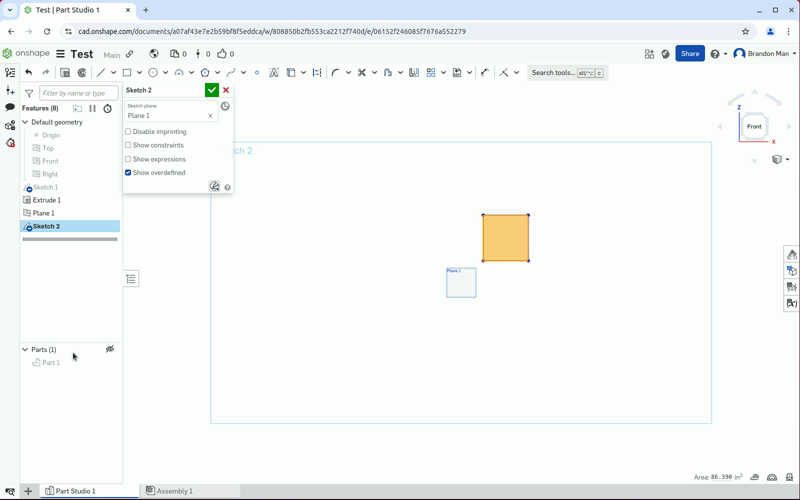
key(shift+e)
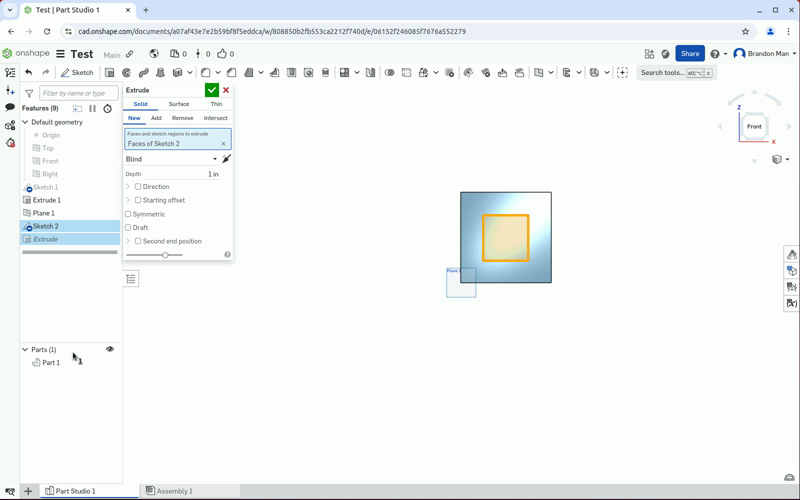
mouse_move(143, 106)
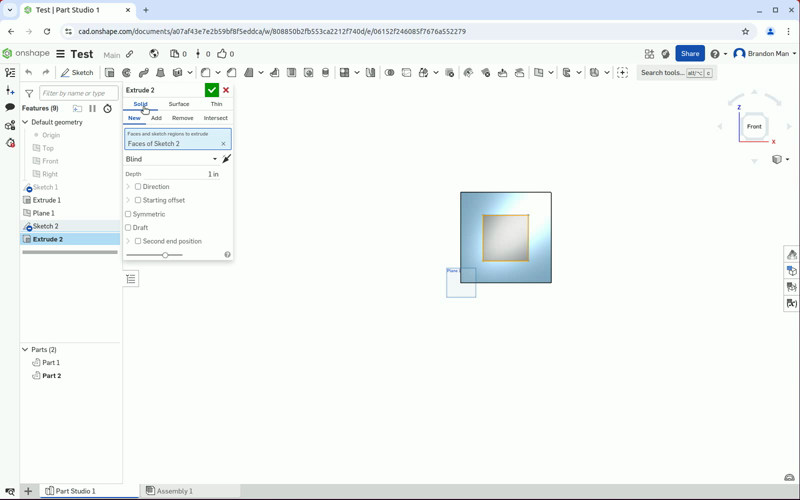
click(143, 106)
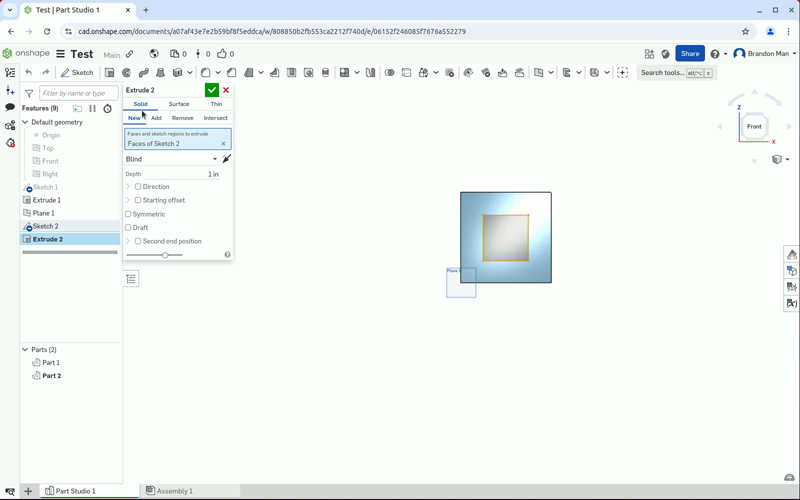
mouse_move(137, 120)
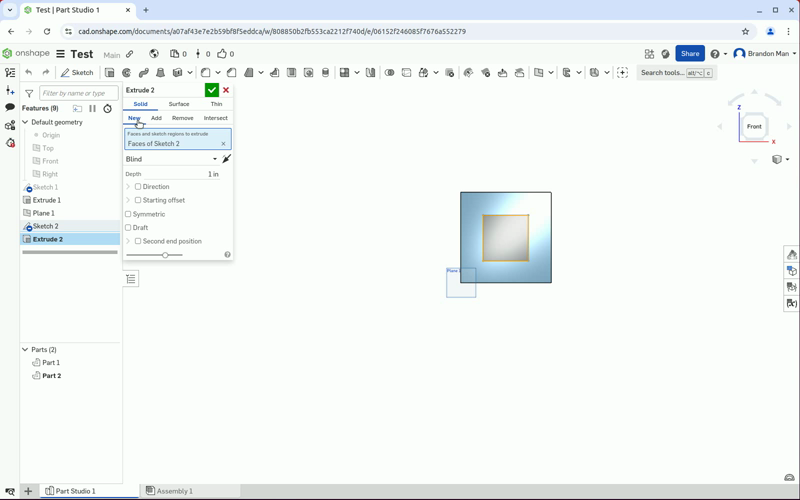
click(137, 120)
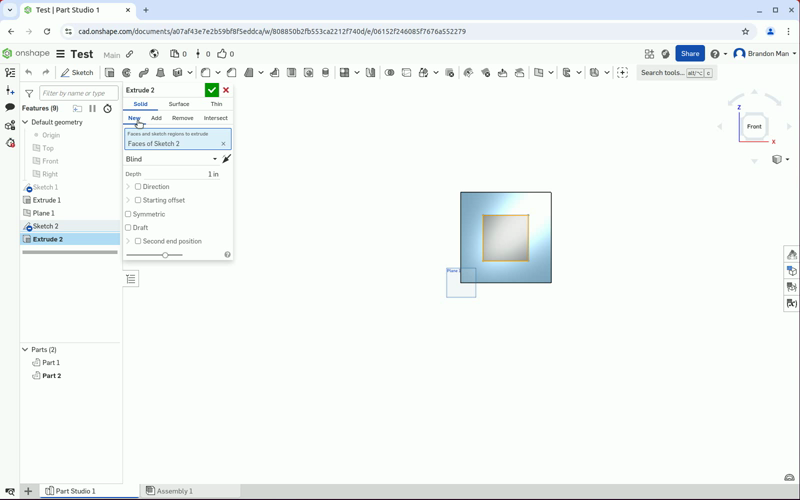
key(tab, 4)
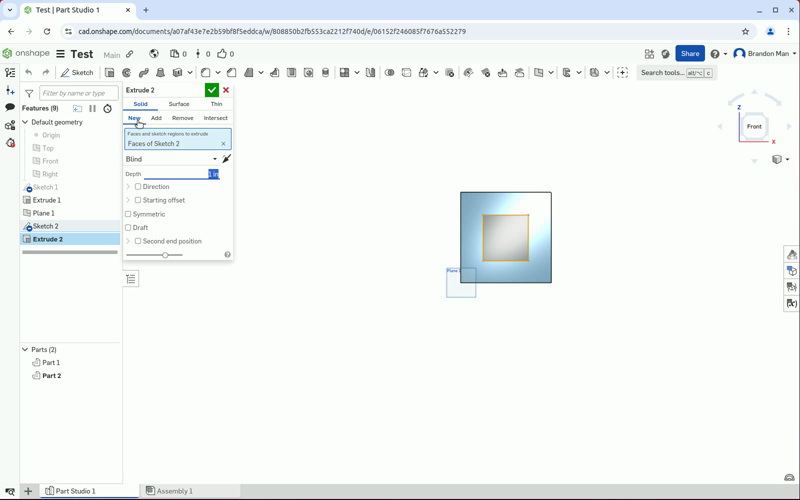
text(4.574)
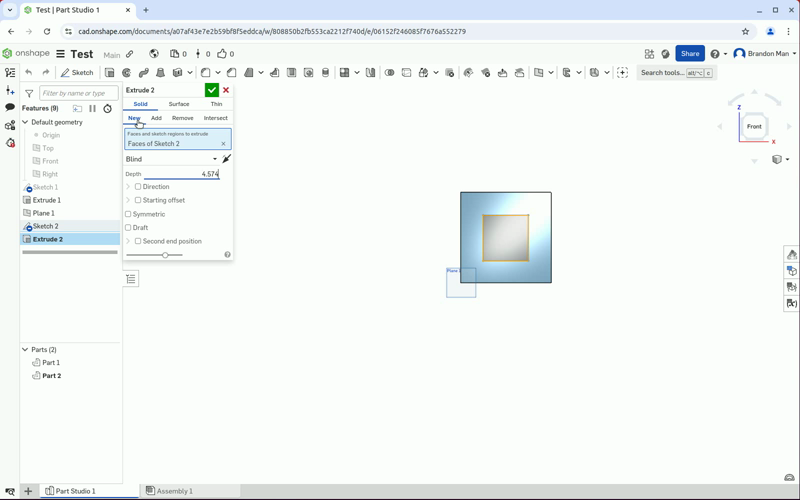
key(enter)
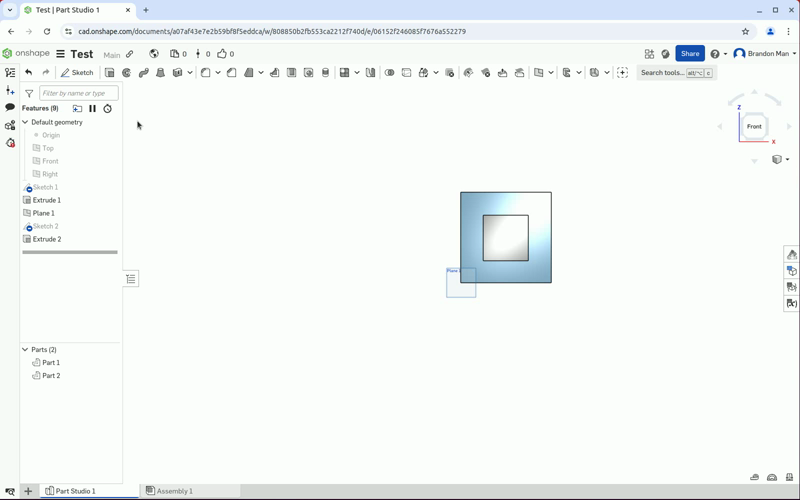
key(shift+h)
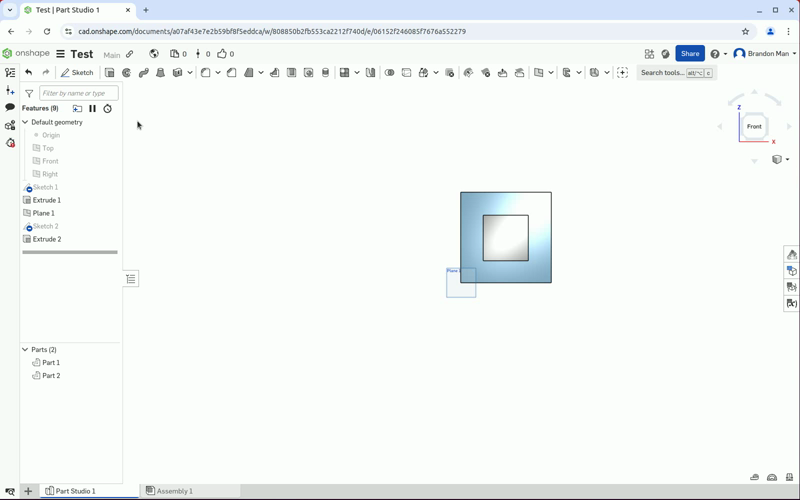
key(shift+h)
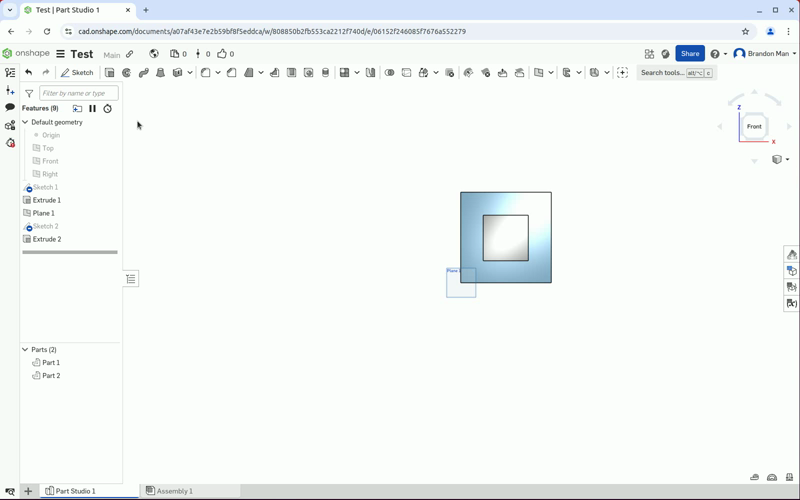
mouse_move(73, 189)
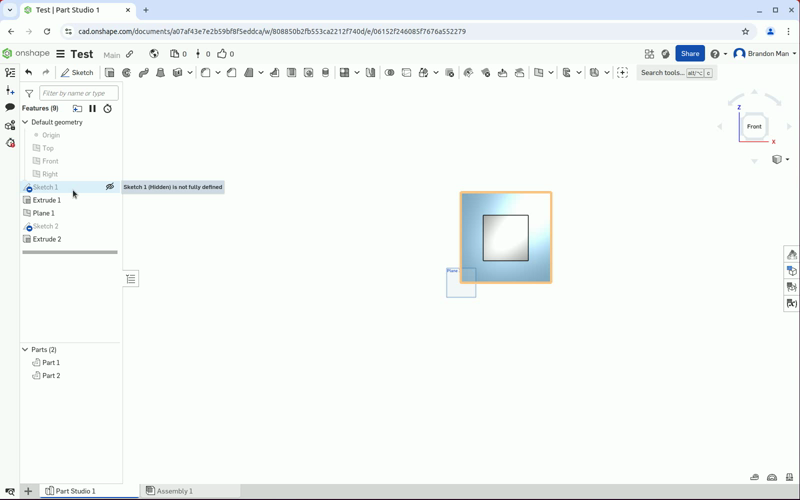
click(73, 189)
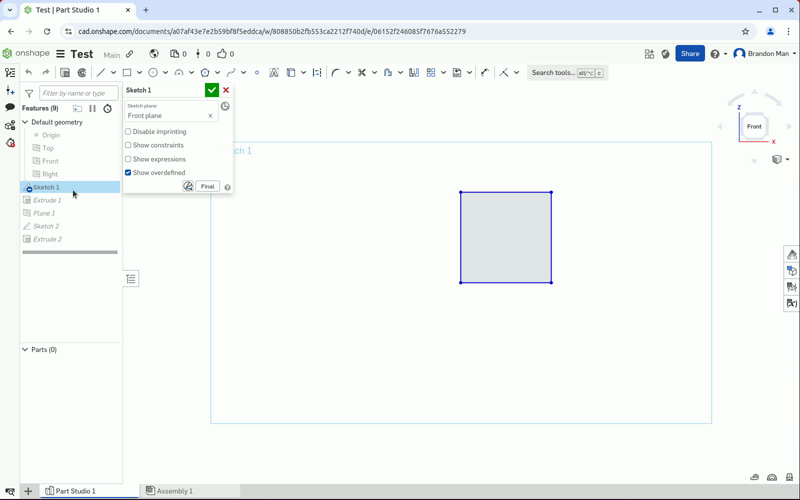
mouse_move(229, 92)
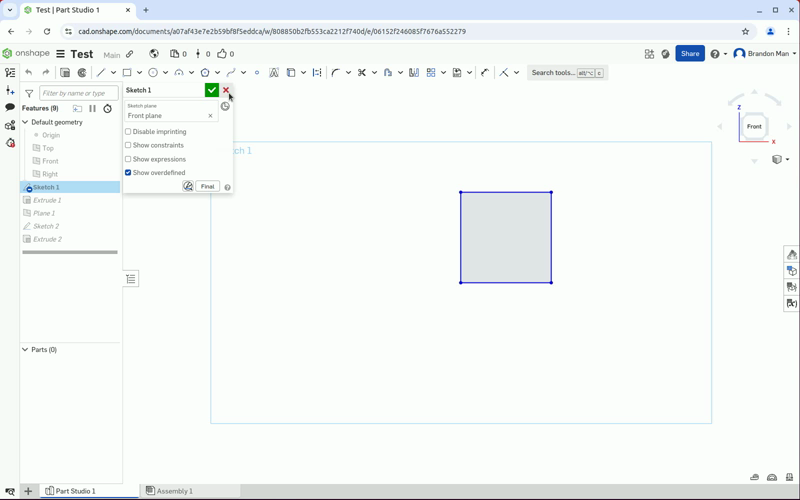
click(229, 92)
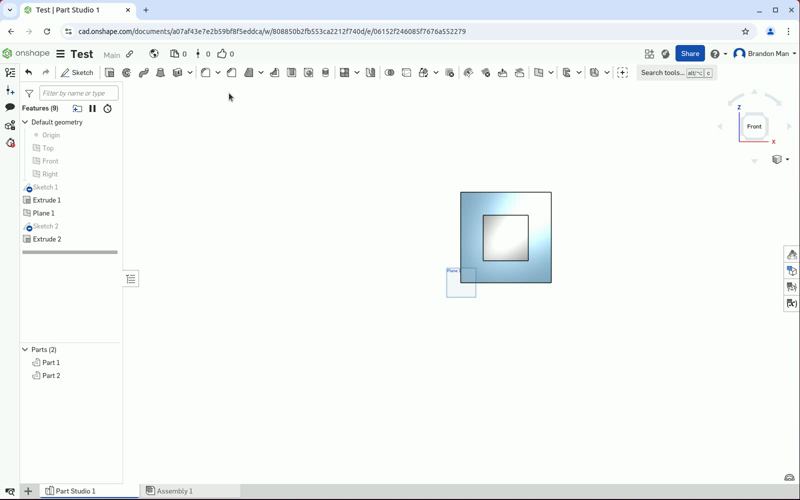
mouse_move(73, 352)
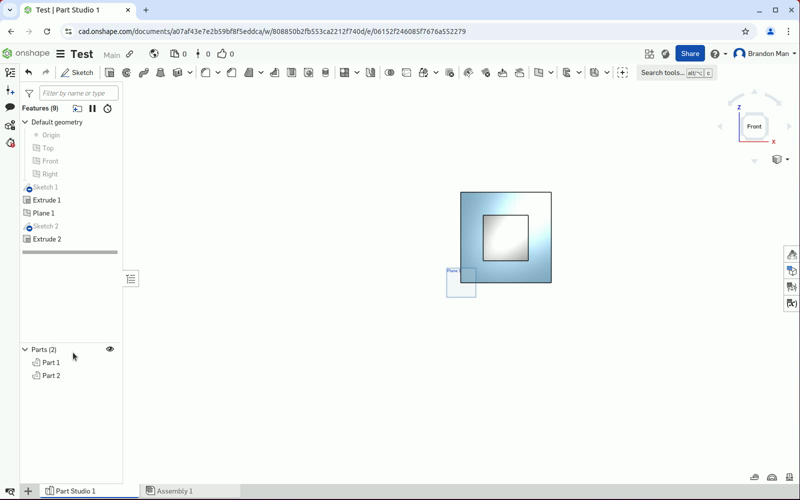
key(y)
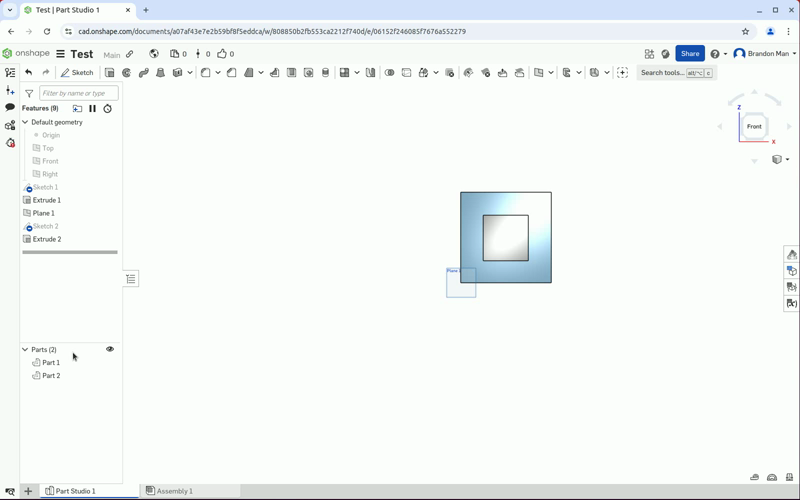
key(shift+p)
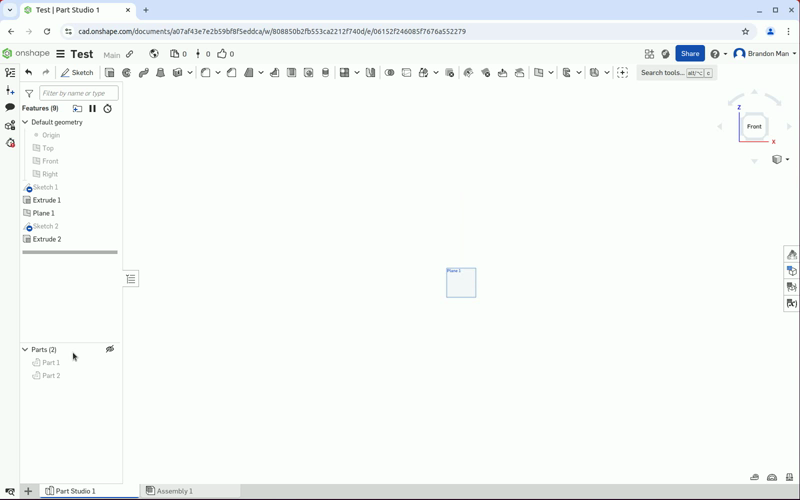
key(space)
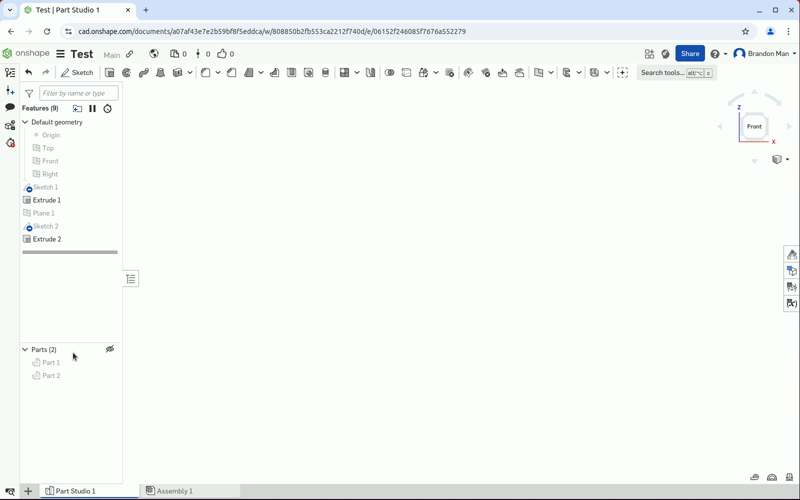
key_down(shift)
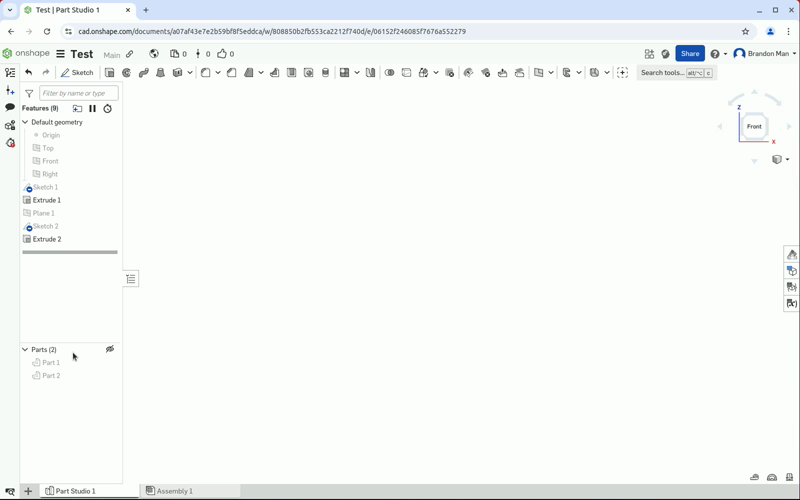
key(left)
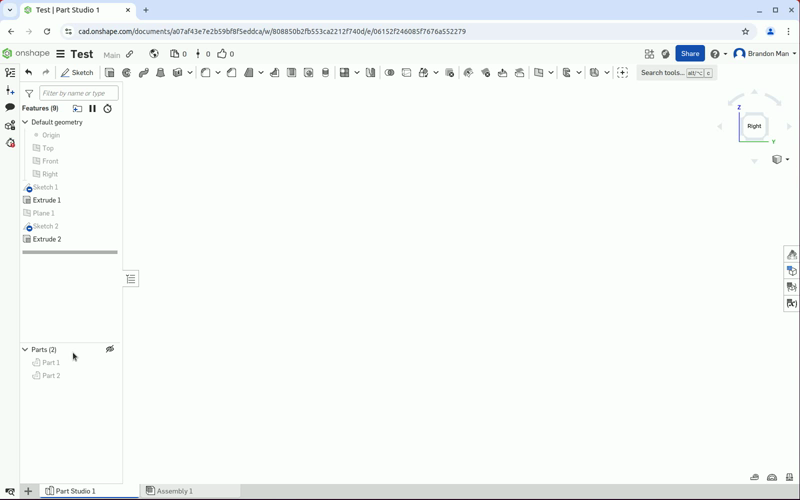
key_up(shift)
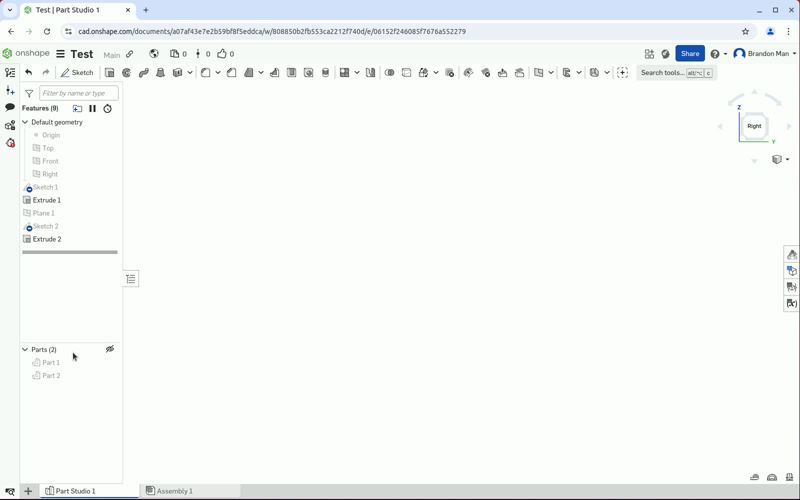
mouse_move(73, 352)
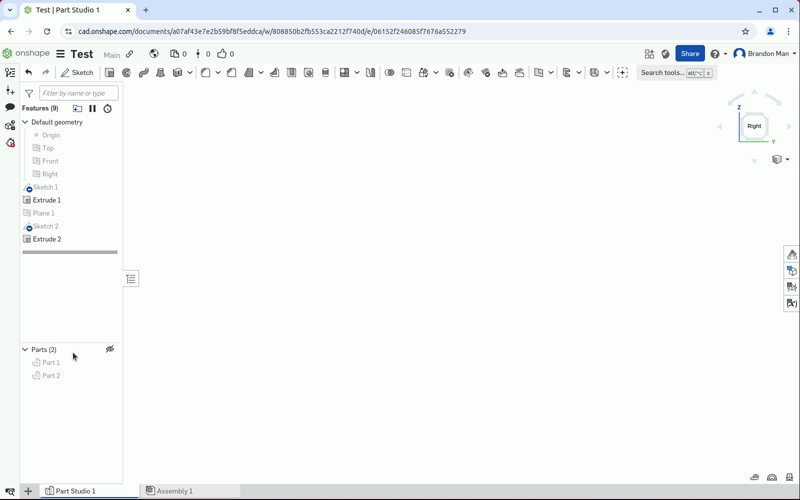
key(shift+y)
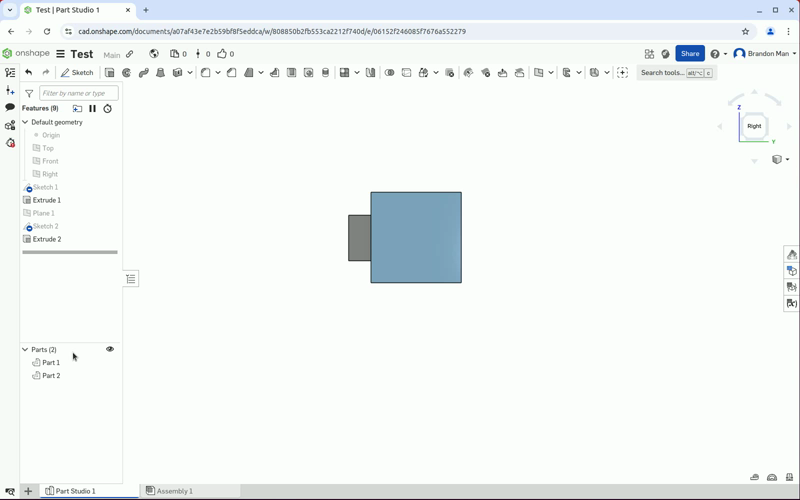
mouse_move(541, 75)
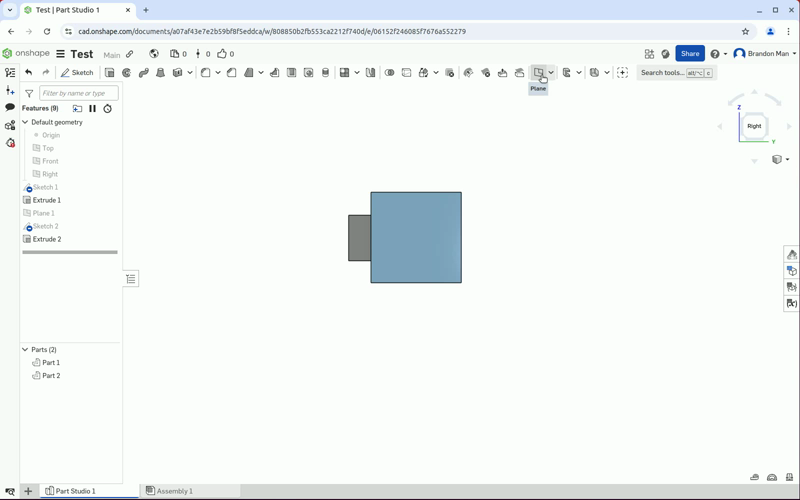
click(541, 75)
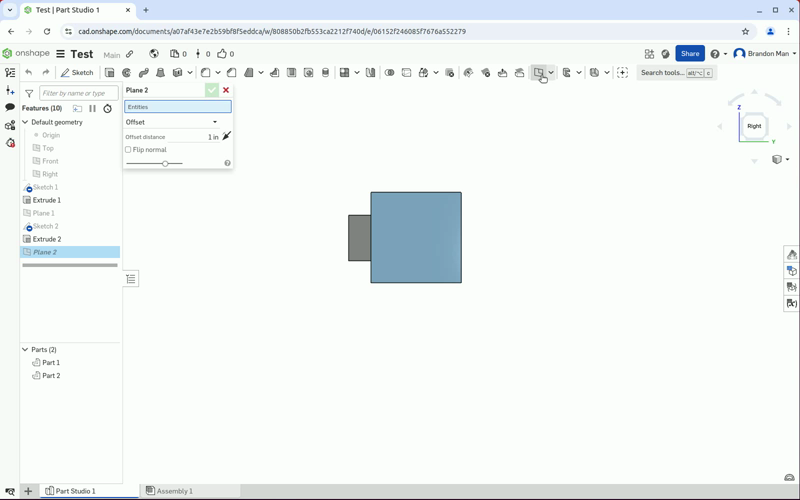
mouse_move(73, 176)
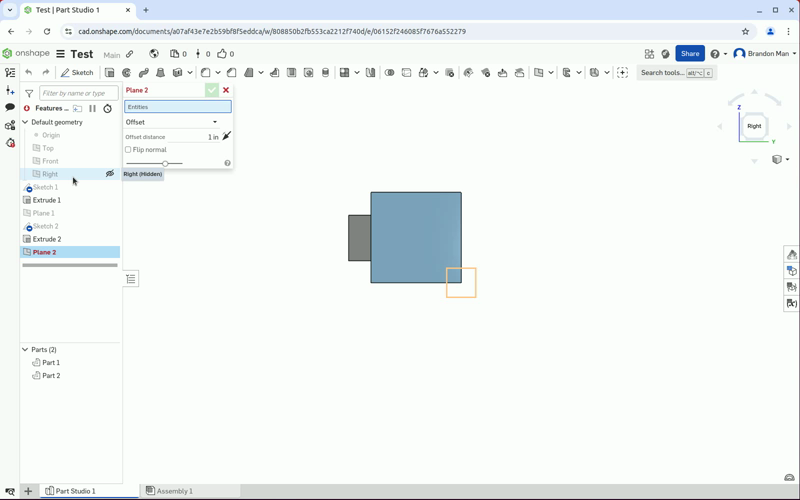
click(73, 176)
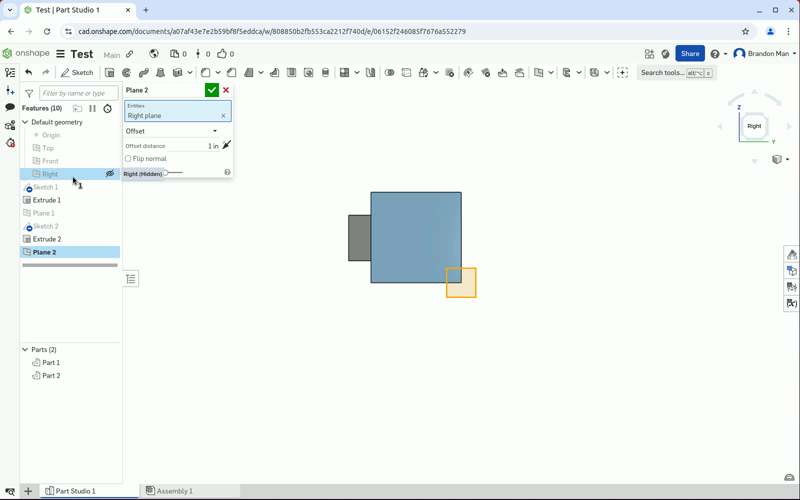
key(tab, 2)
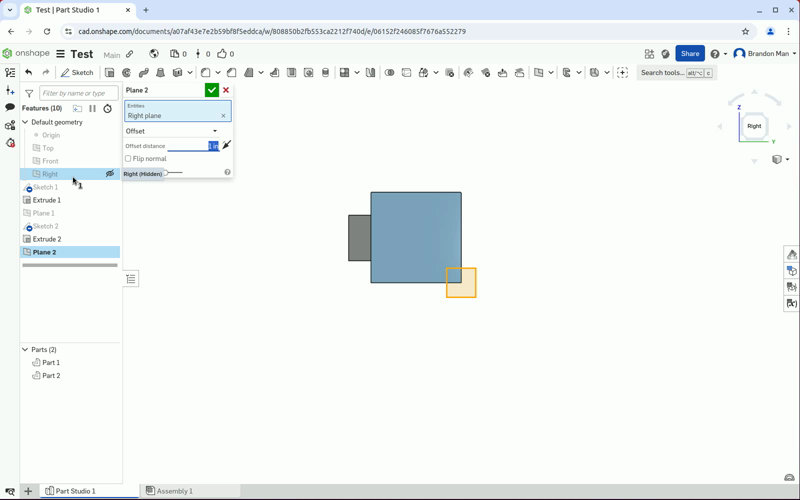
text(18.548)
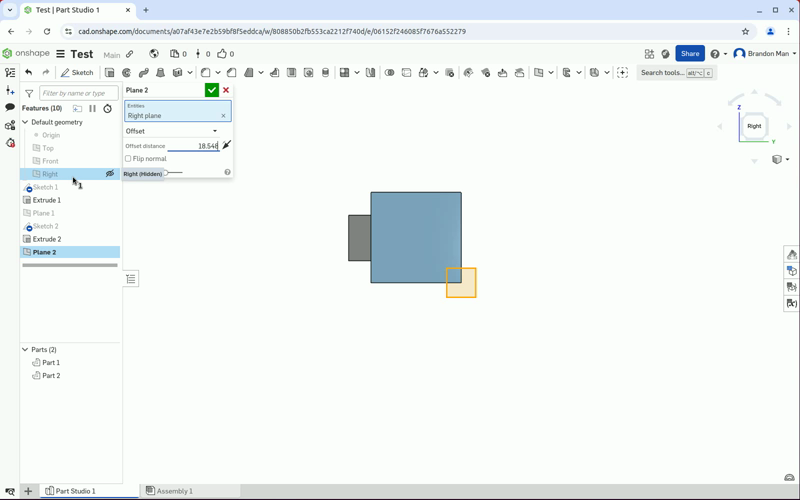
key(enter, 2)
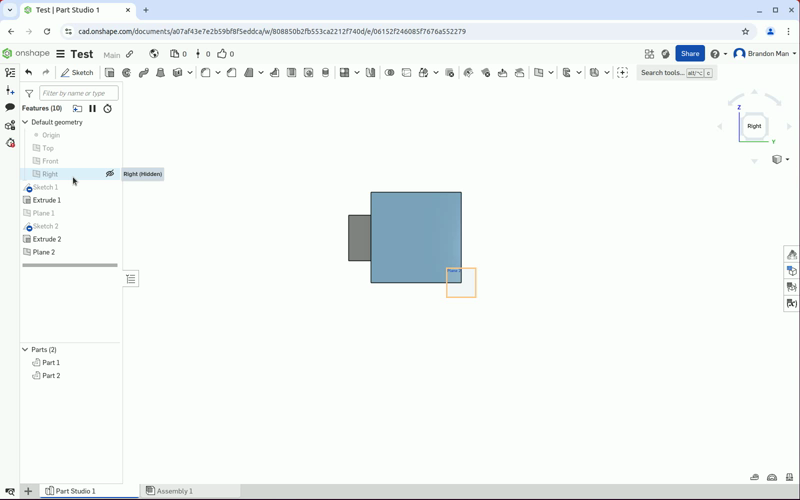
key(shift+s)
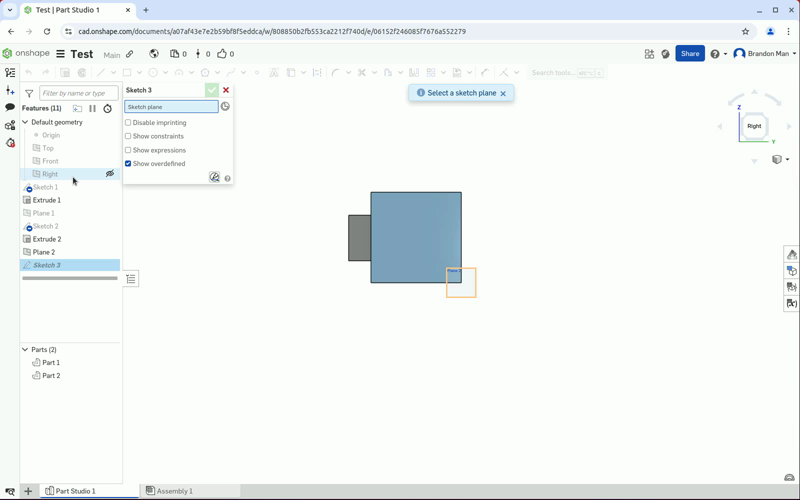
mouse_move(73, 254)
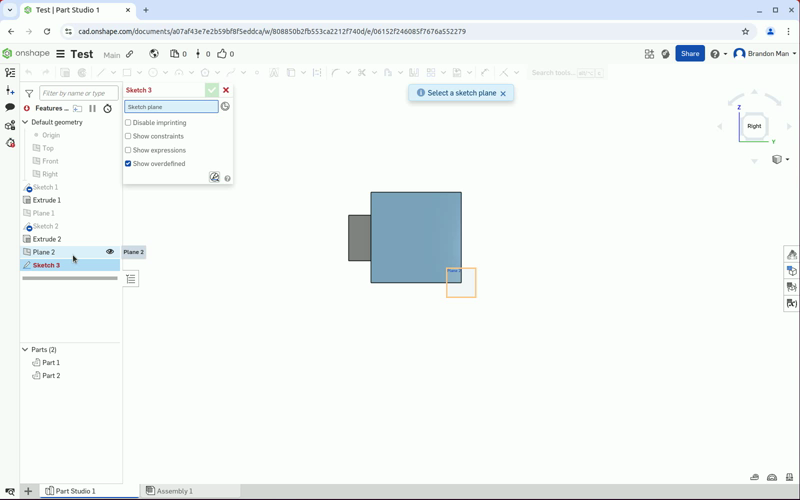
click(73, 254)
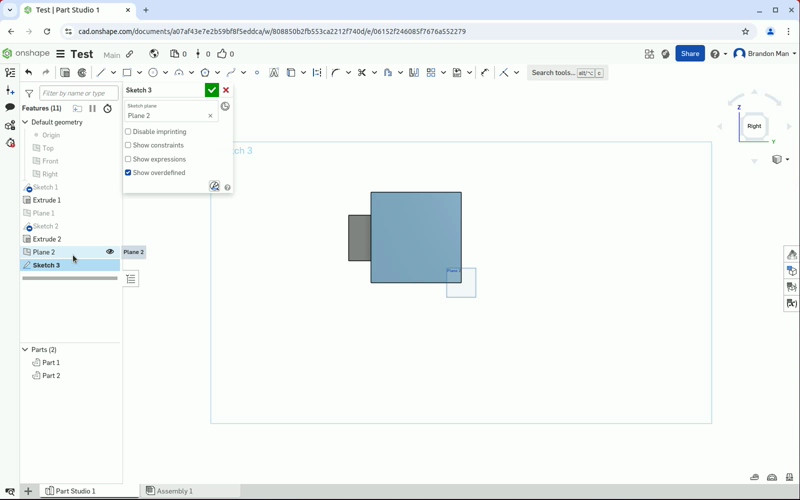
mouse_move(73, 352)
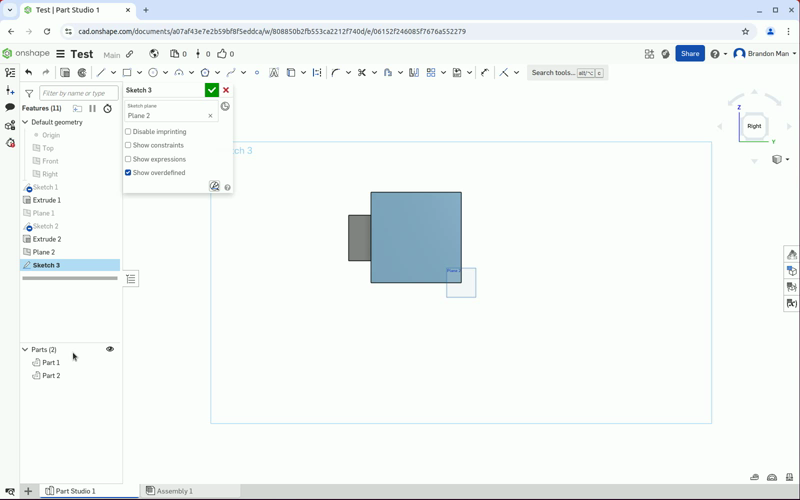
key(y)
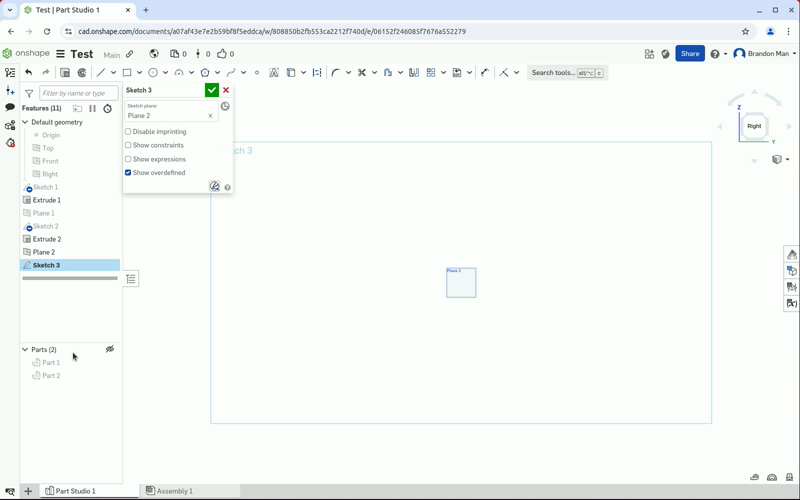
key(c)
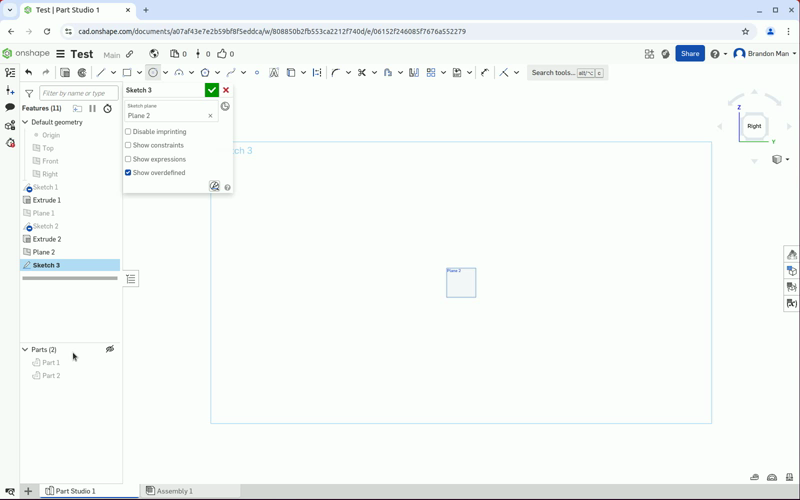
key_down(shift)
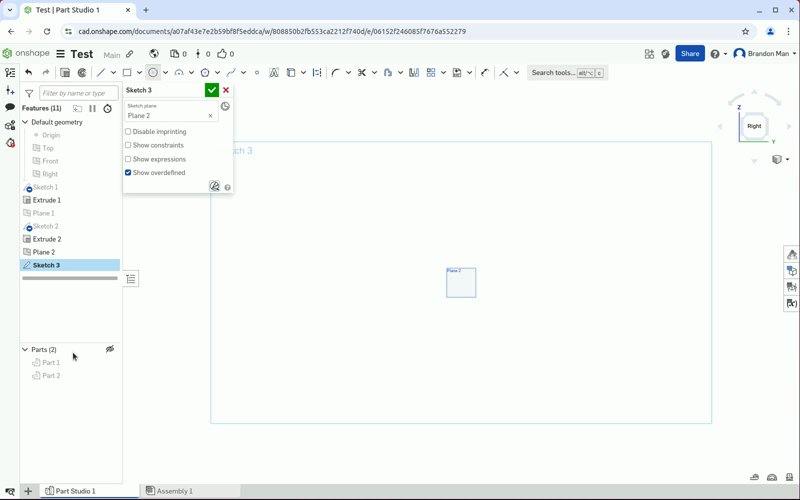
mouse_move(415, 238)
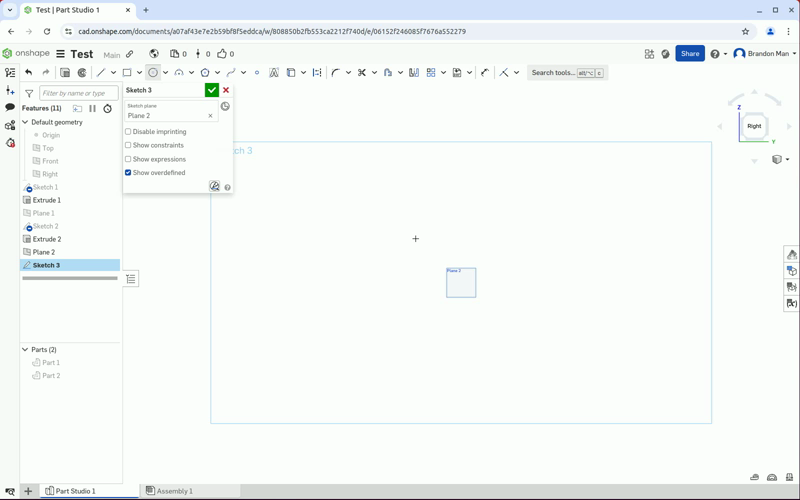
click(415, 238)
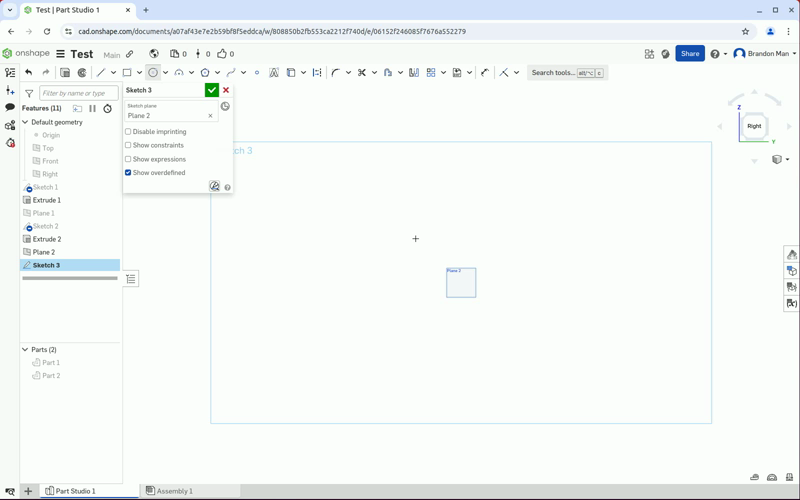
key_up(shift)
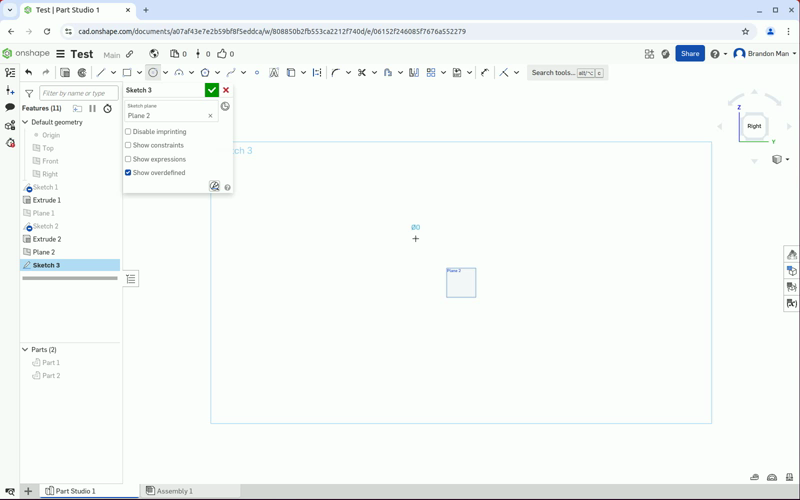
mouse_move(438, 238)
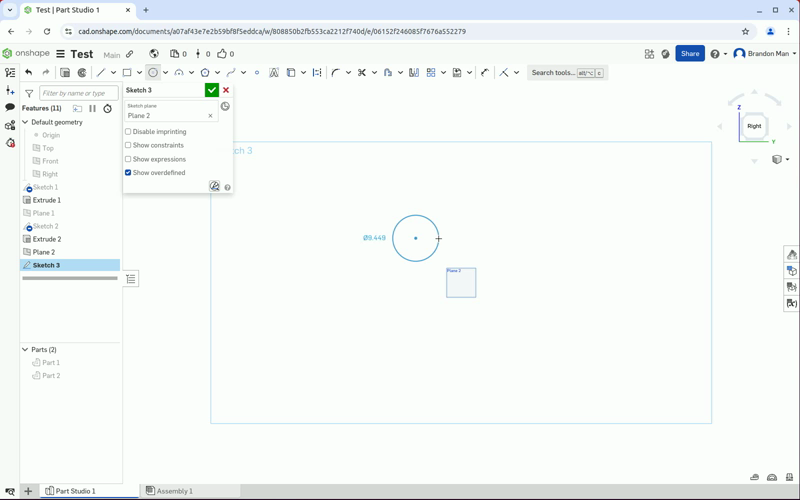
click(438, 238)
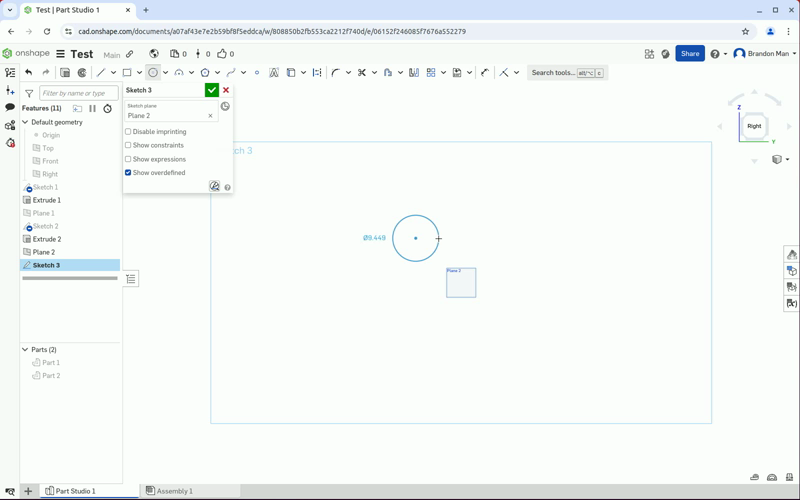
key(esc)
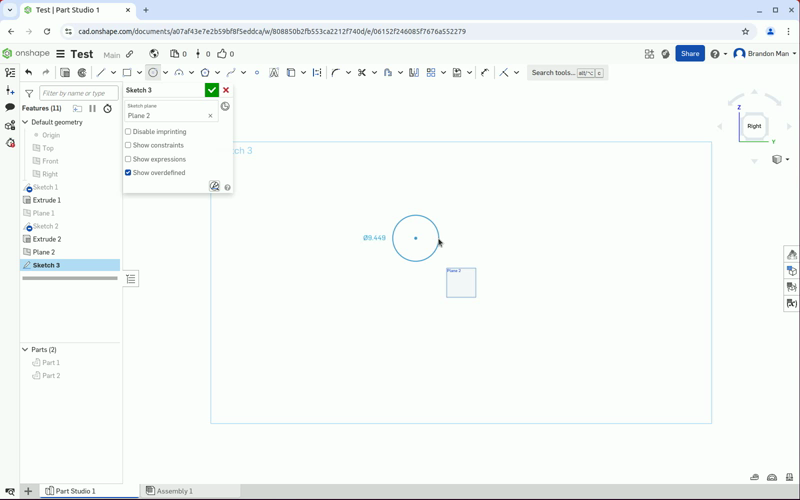
mouse_move(412, 226)
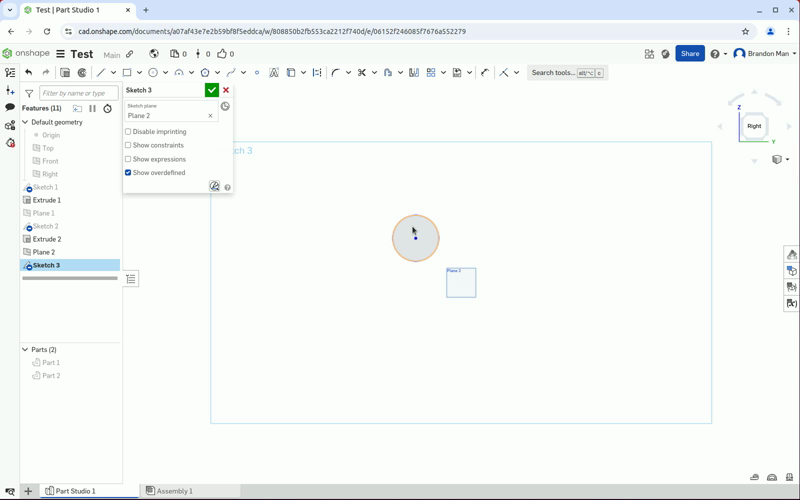
scroll(6)
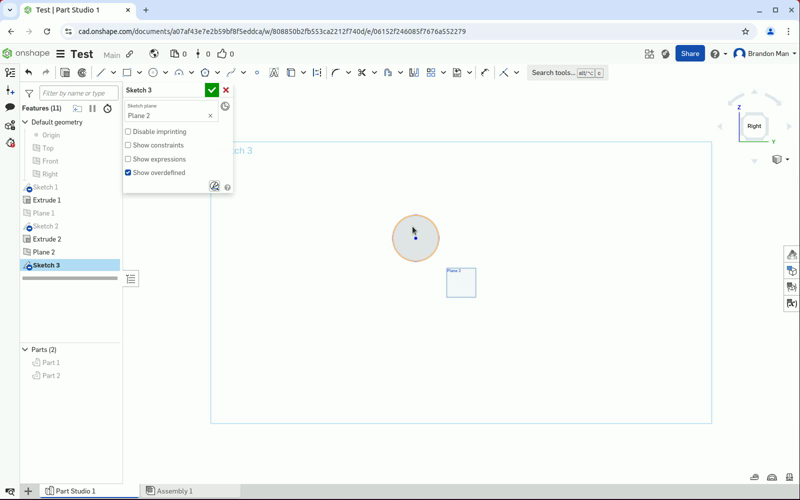
scroll(6)
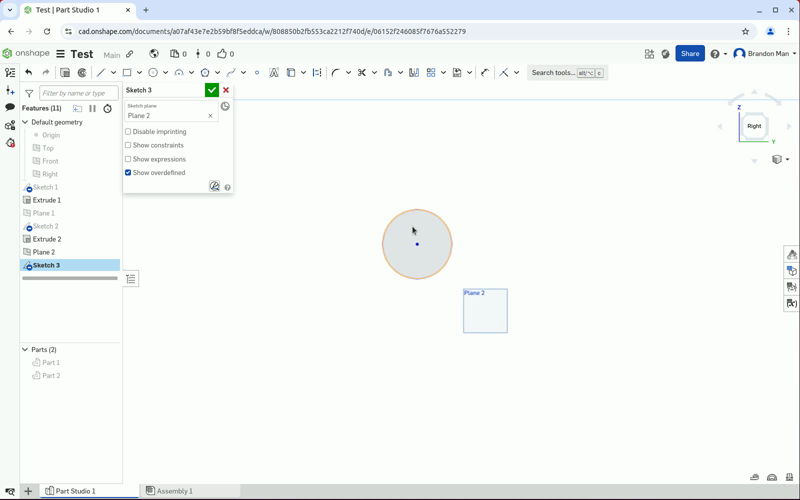
scroll(6)
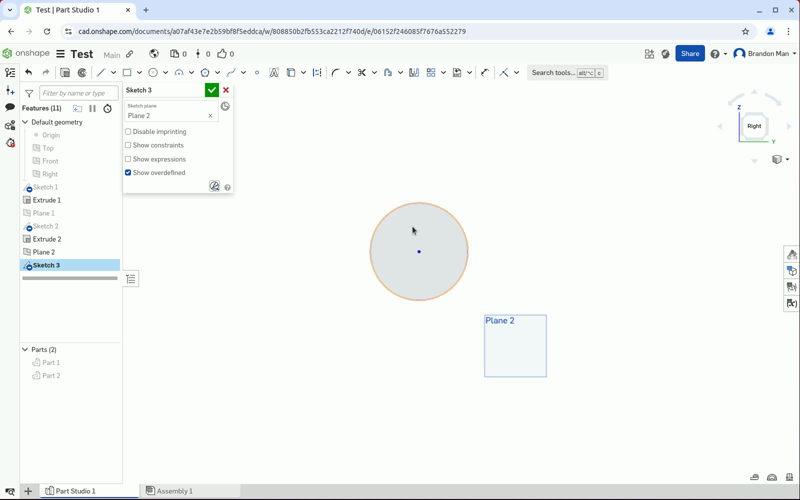
scroll(6)
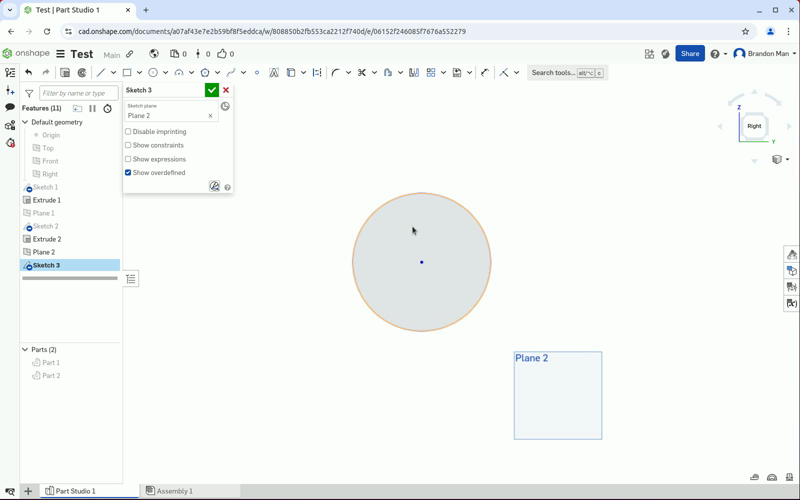
scroll(6)
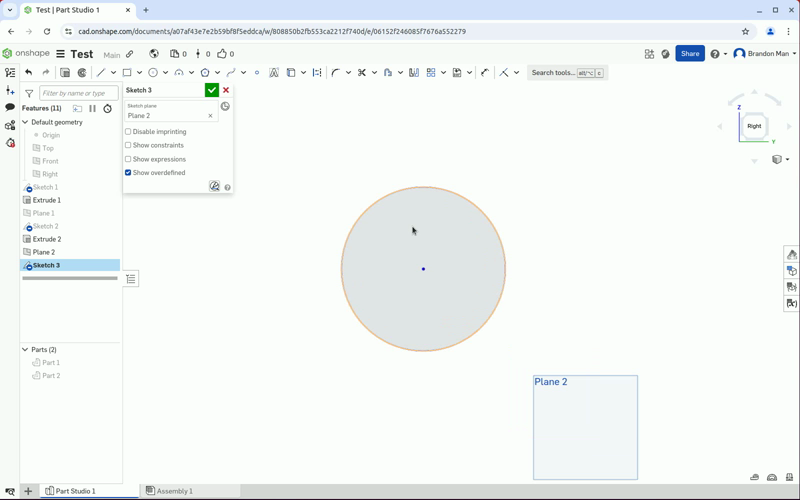
scroll(6)
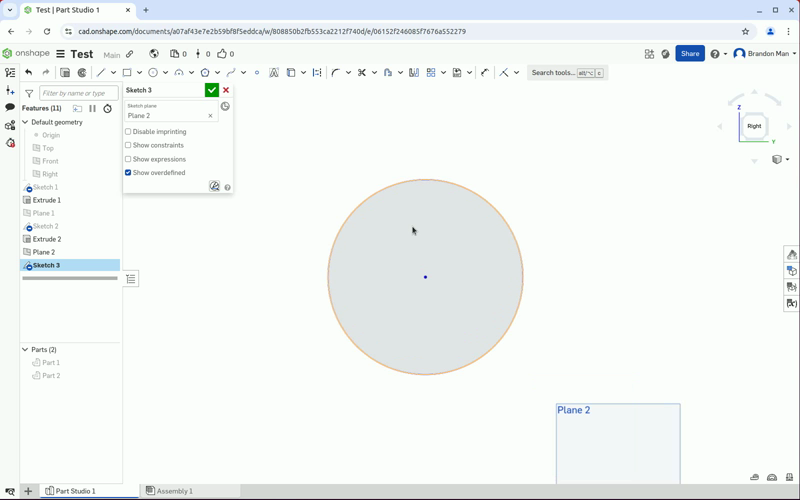
scroll(6)
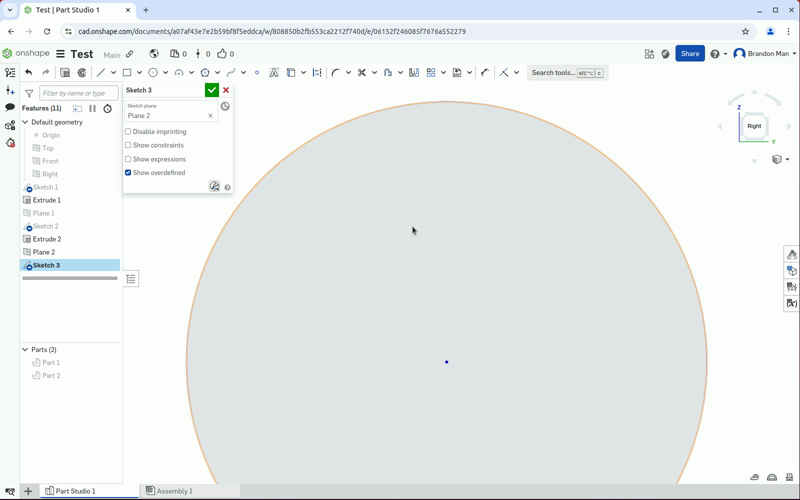
click(412, 226)
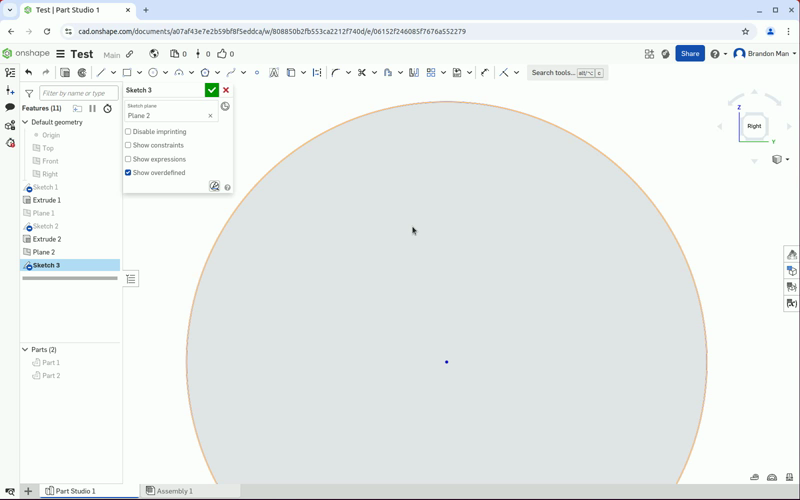
scroll(-6)
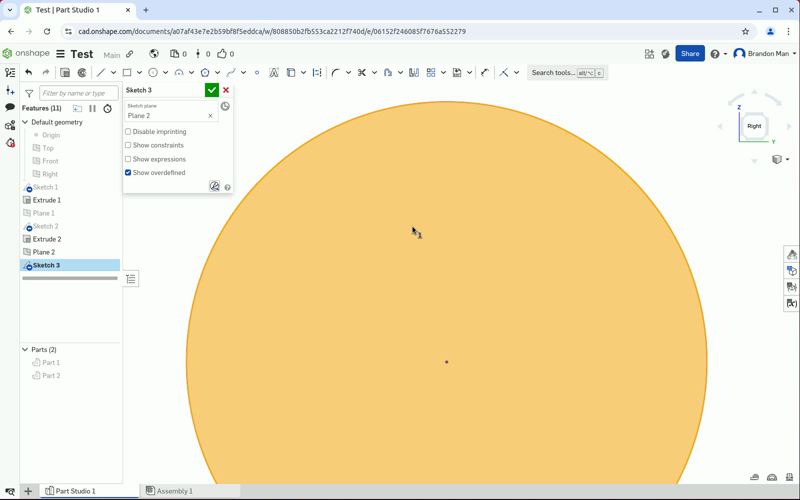
scroll(-6)
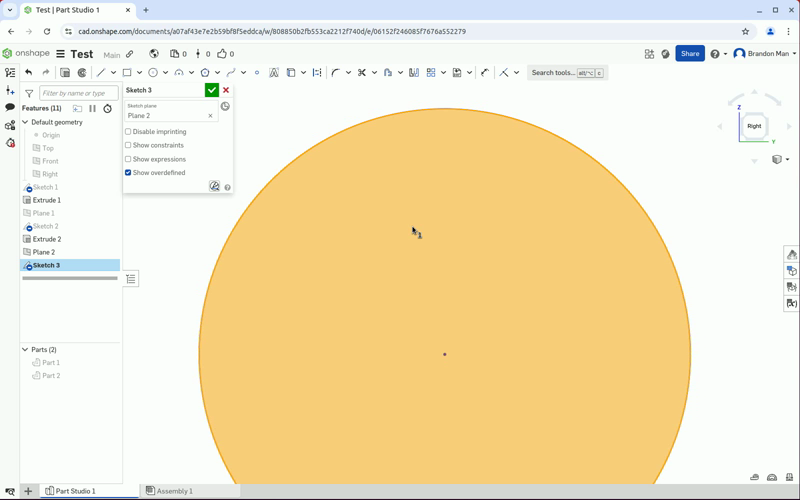
scroll(-6)
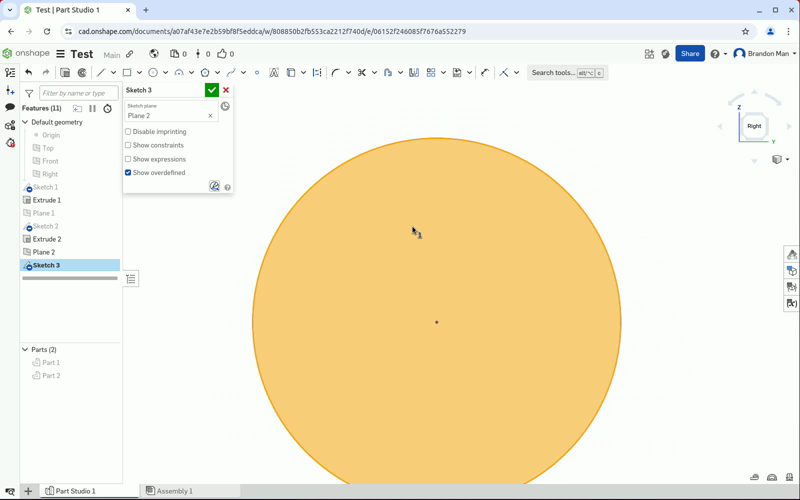
scroll(-6)
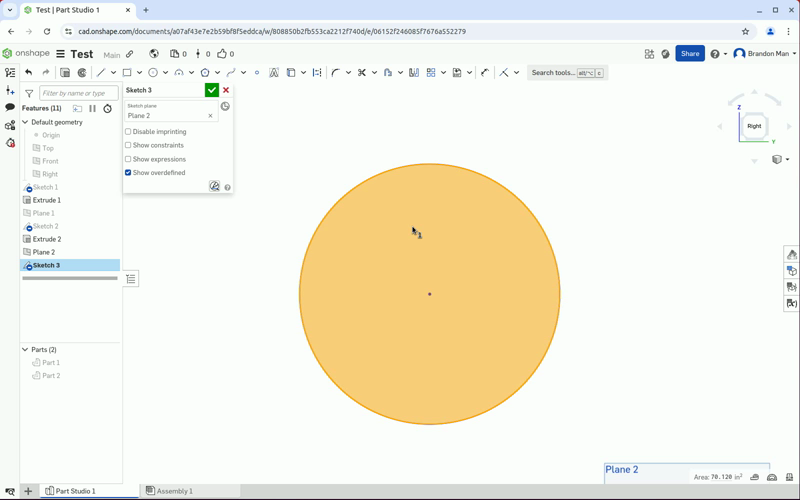
scroll(-6)
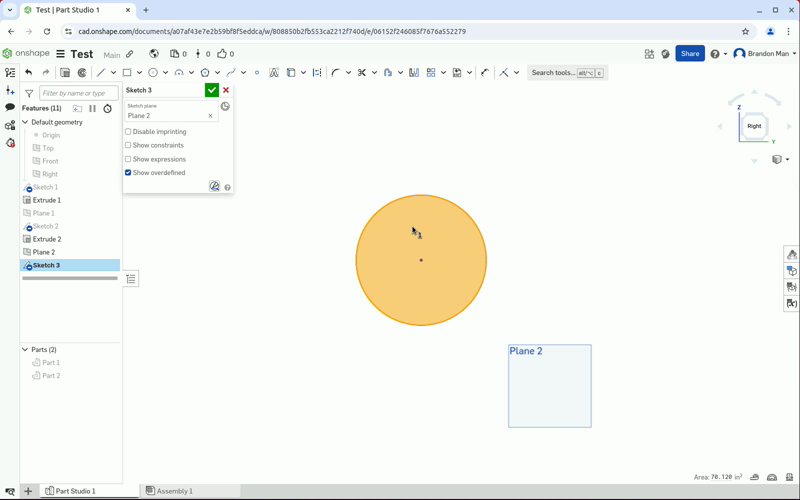
scroll(-6)
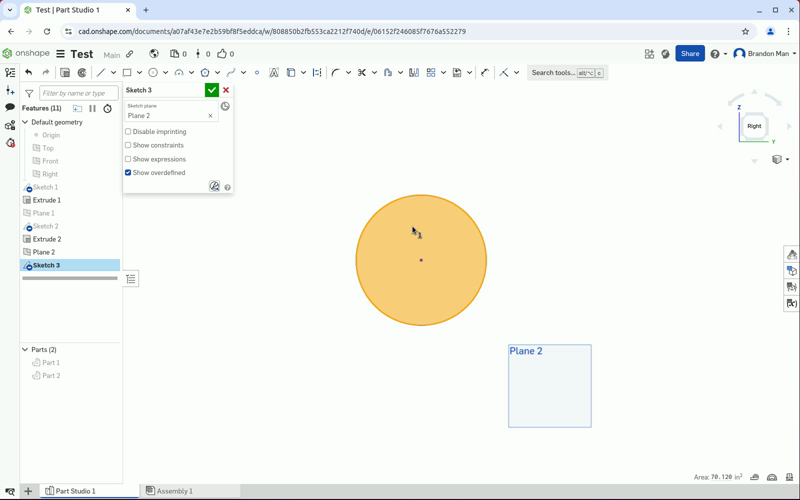
scroll(-6)
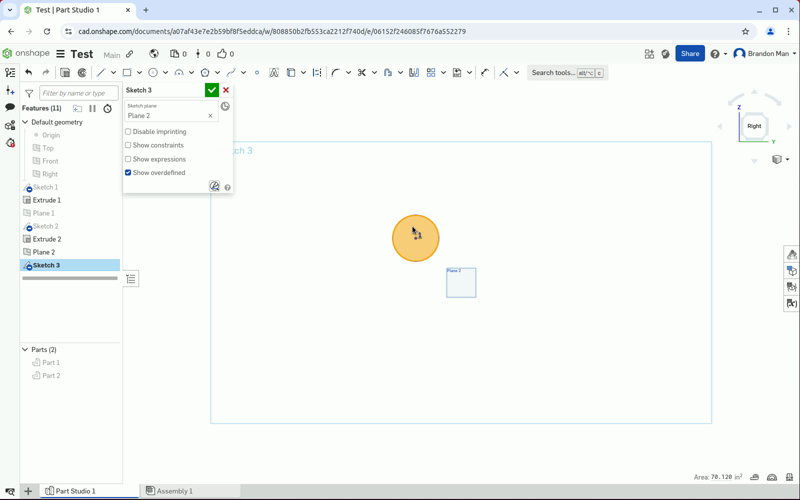
mouse_move(73, 352)
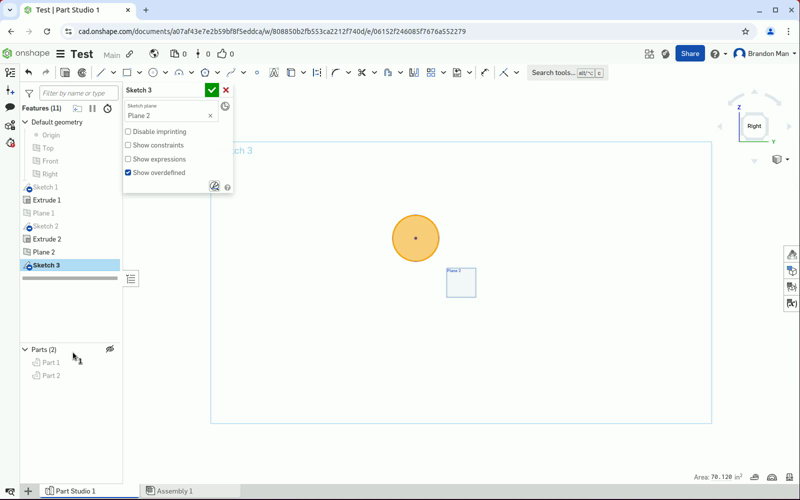
key(shift+y)
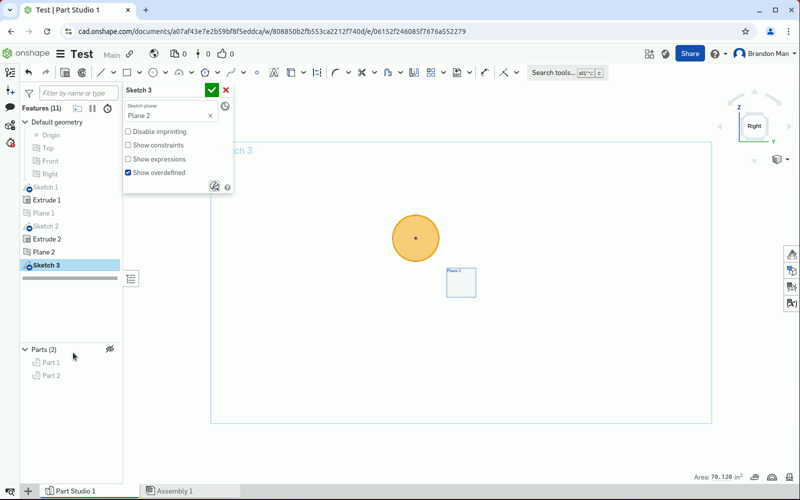
key(shift+e)
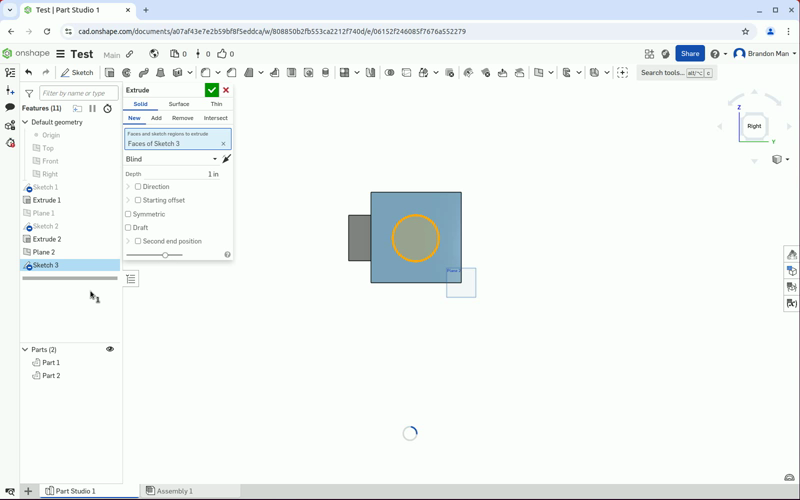
mouse_move(143, 106)
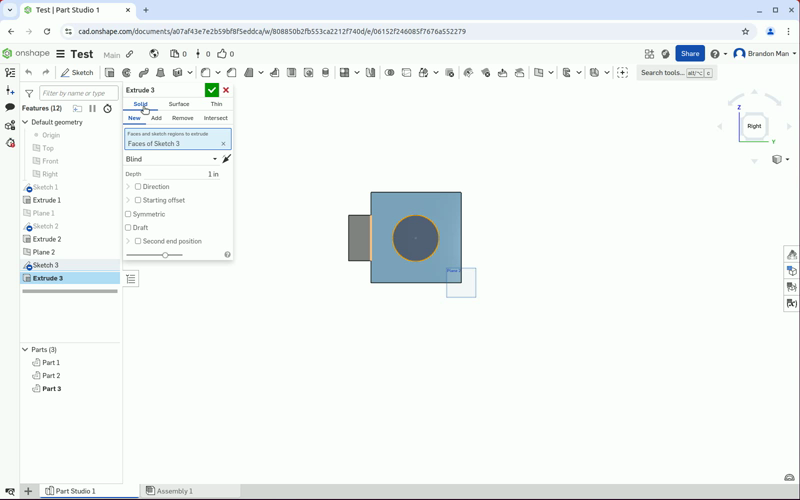
click(143, 106)
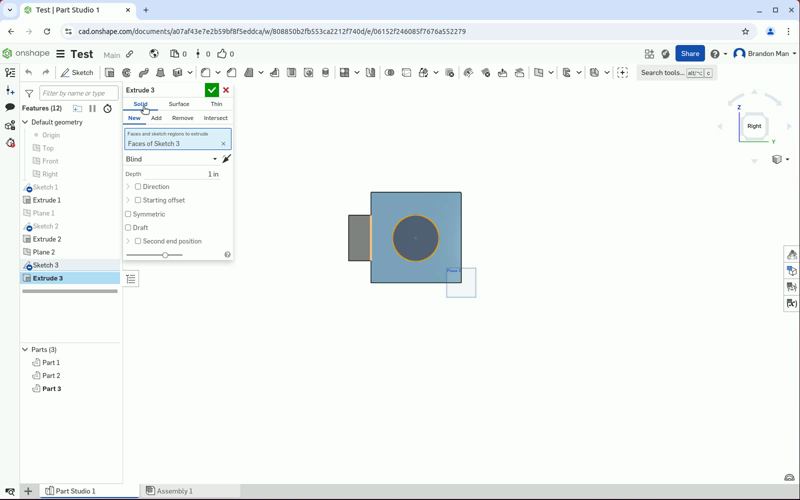
mouse_move(137, 120)
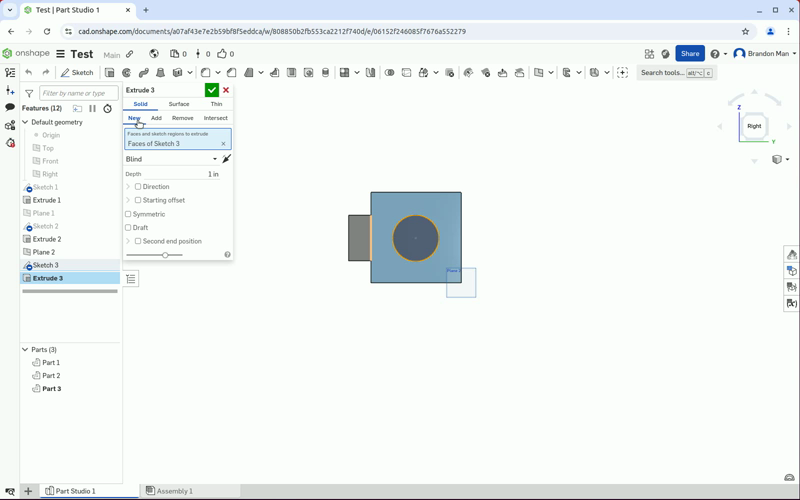
click(137, 120)
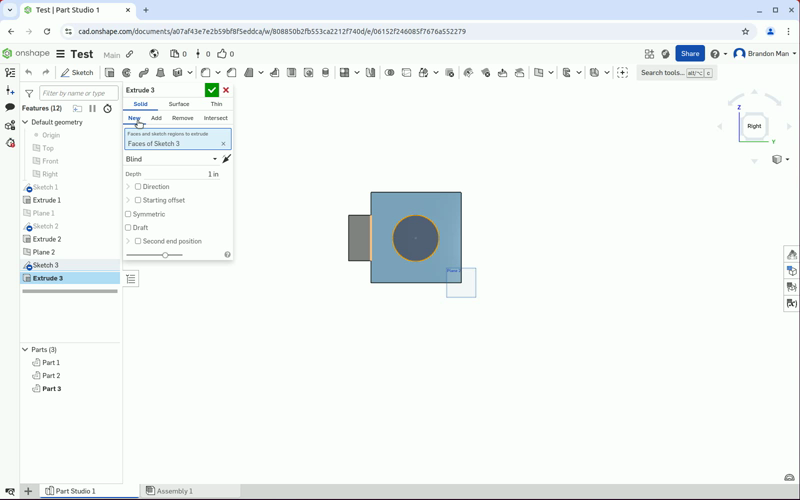
key(tab, 4)
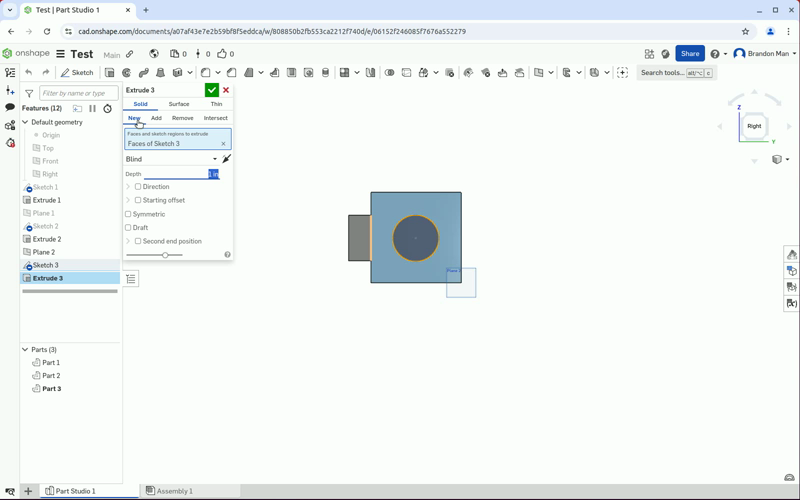
text(4.574)
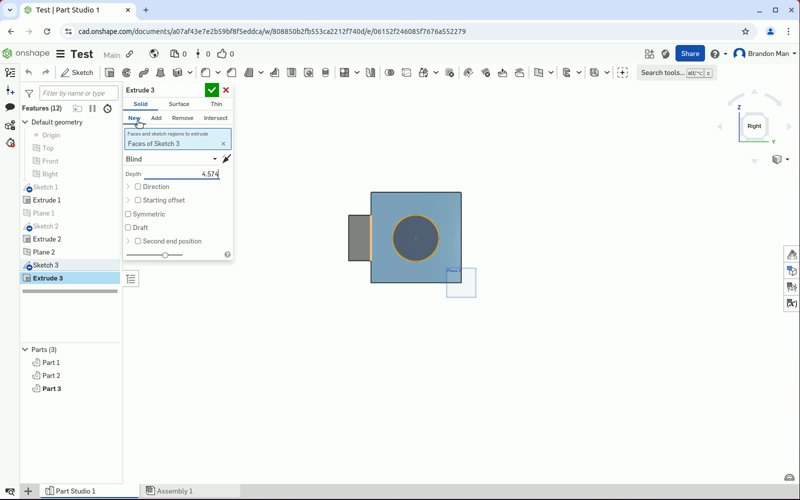
key(enter)
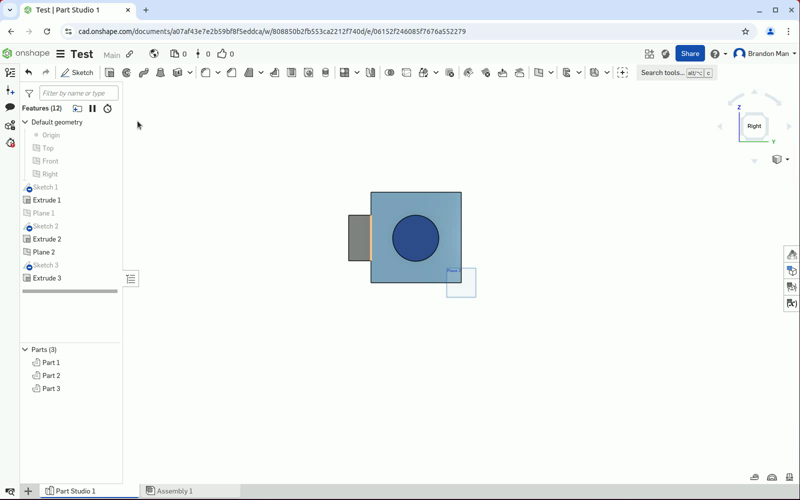
key(shift+h)
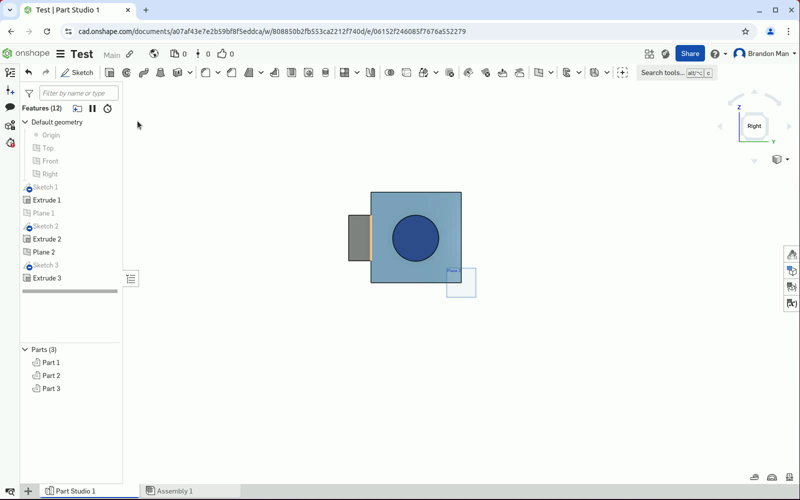
key(shift+h)
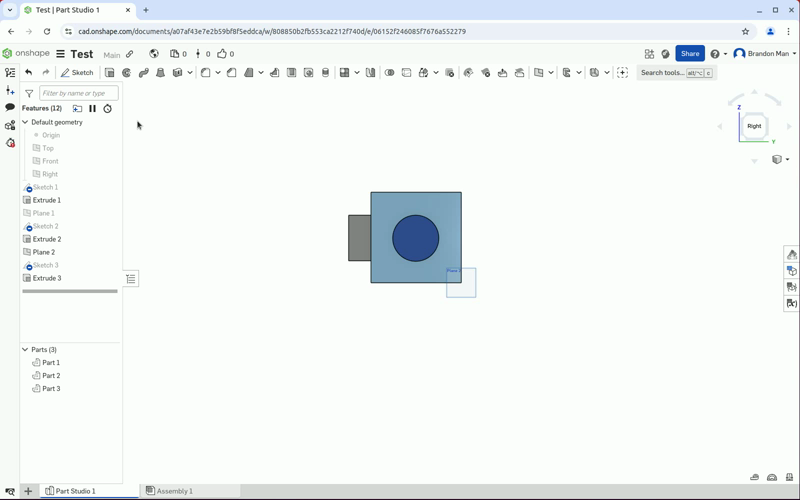
mouse_move(73, 189)
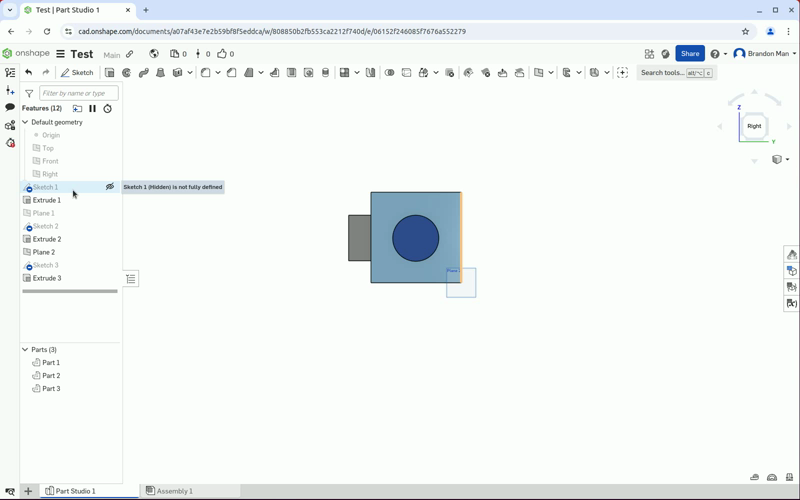
click(73, 189)
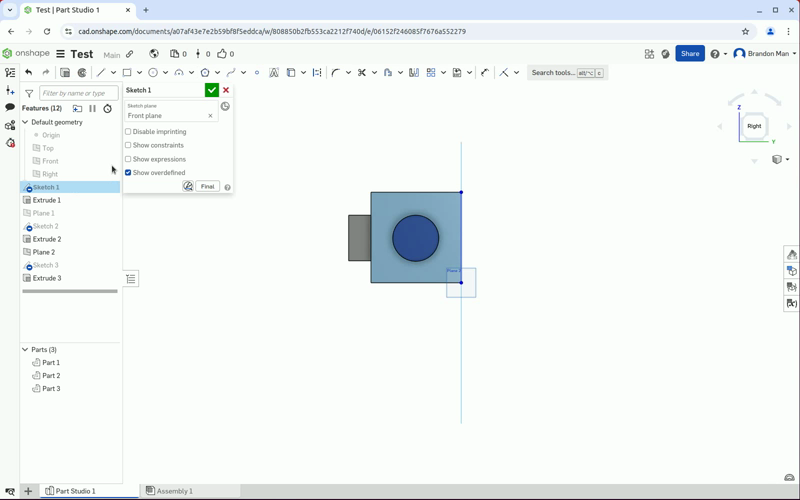
mouse_move(229, 92)
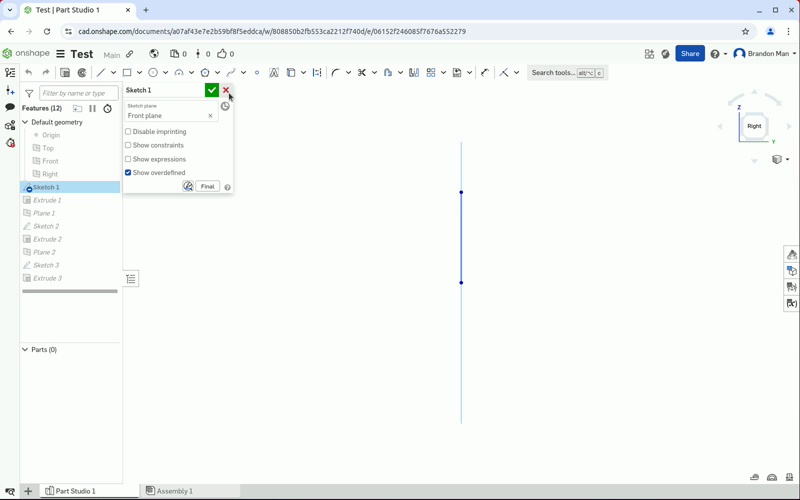
click(229, 92)
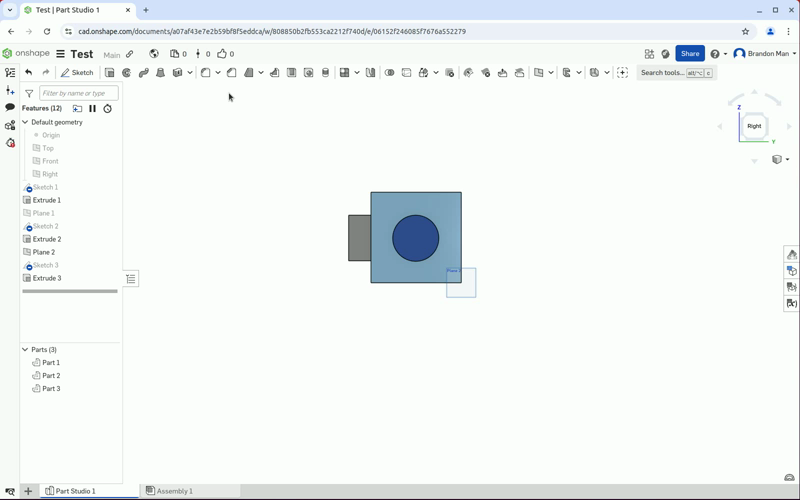
mouse_move(73, 352)
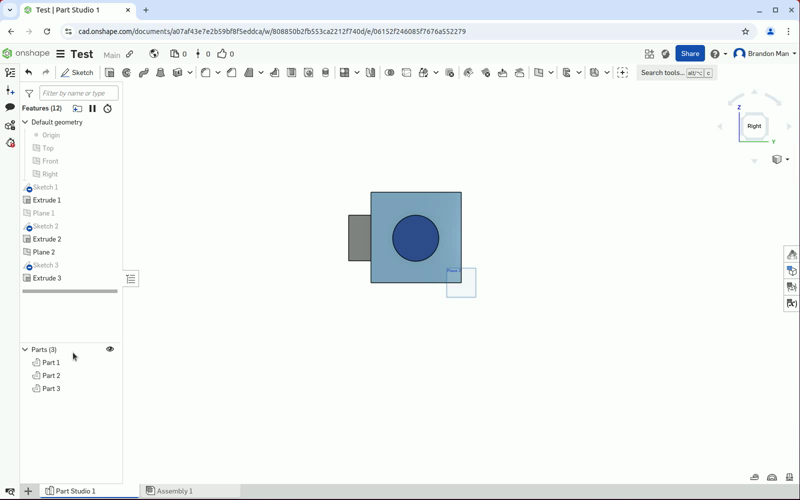
key(y)
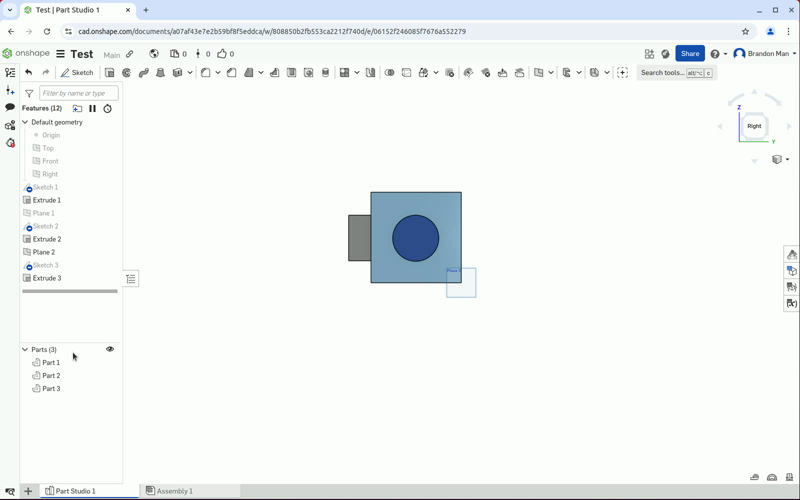
key(shift+p)
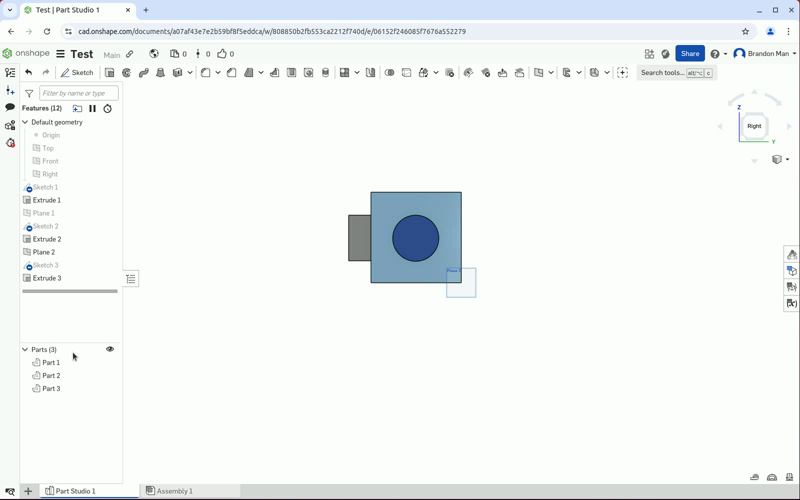
key(space)
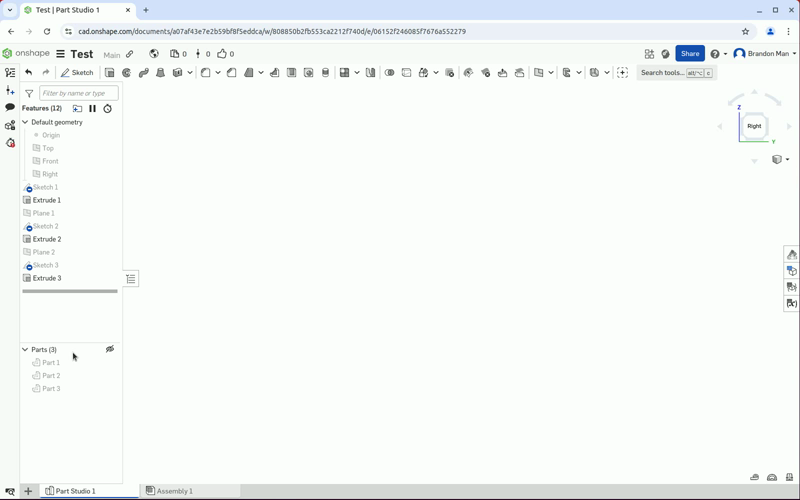
key_down(shift)
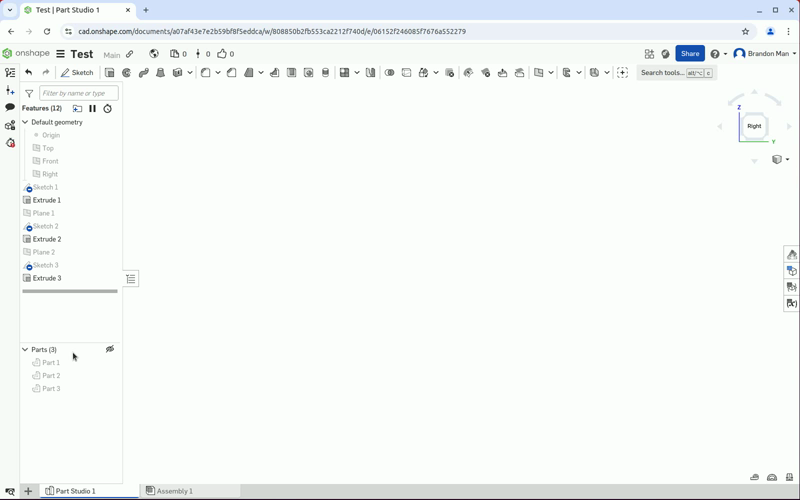
key(right)
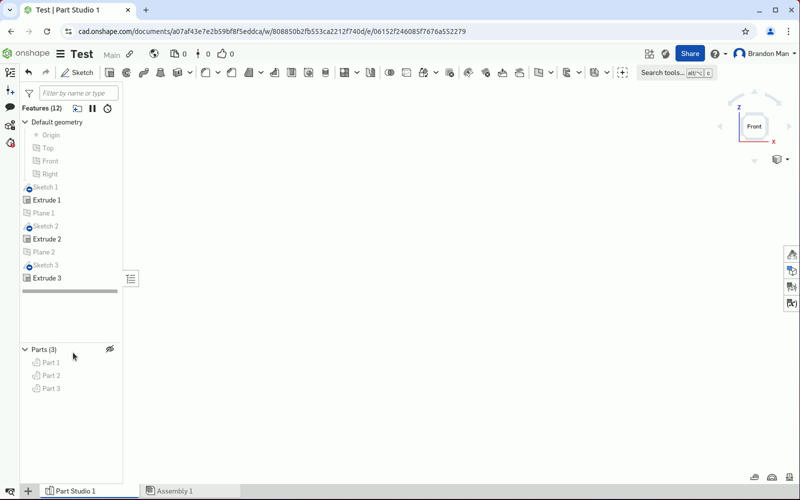
key_up(shift)
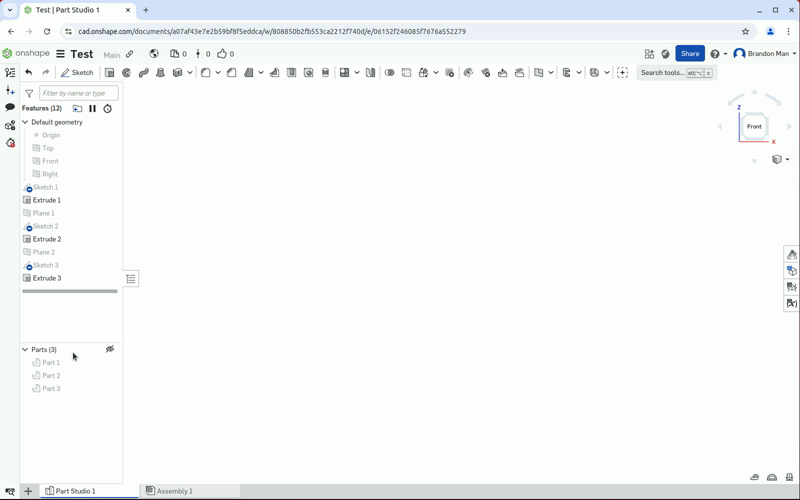
key(space)
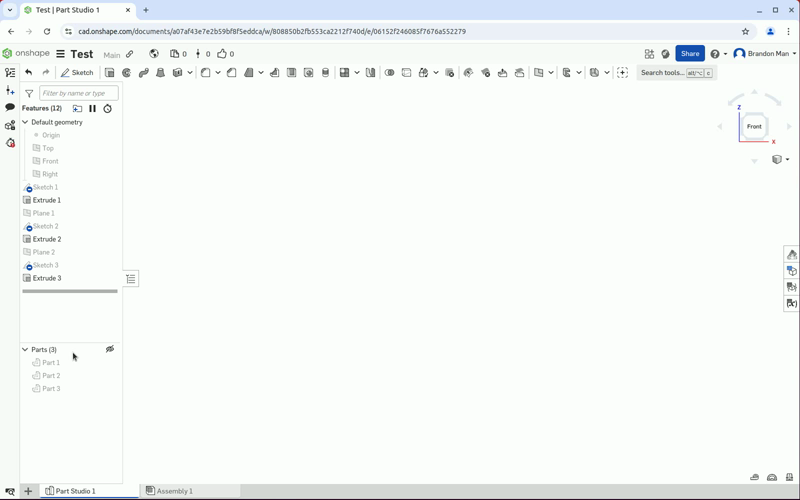
key_down(shift)
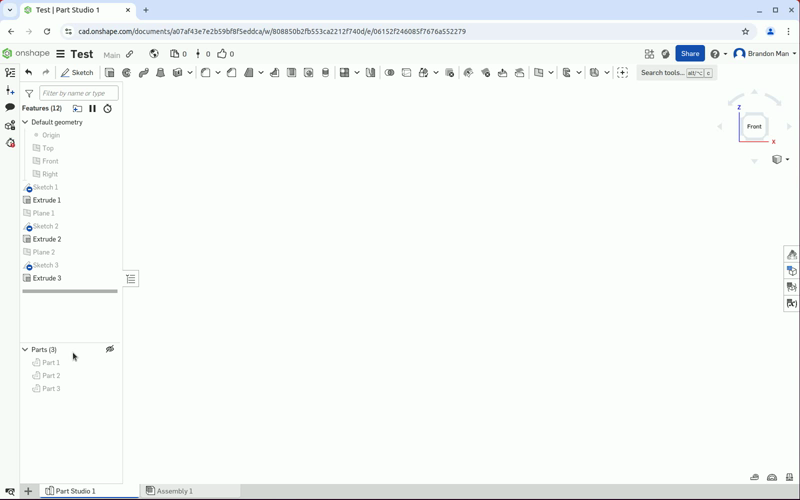
key(down)
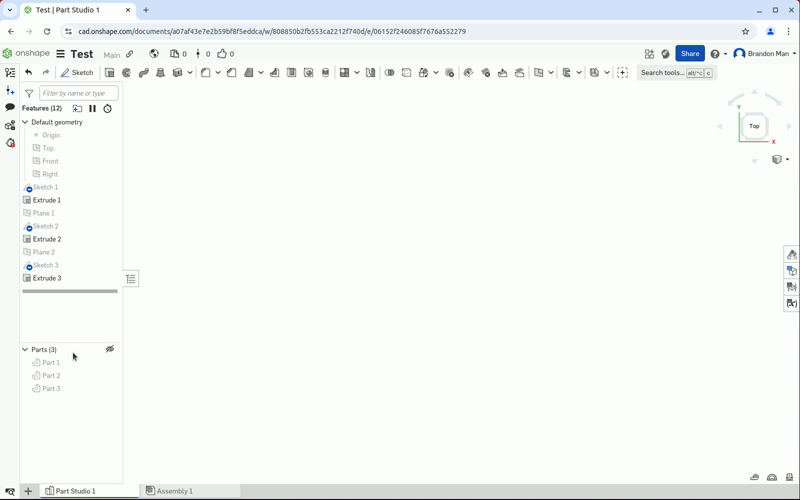
key_up(shift)
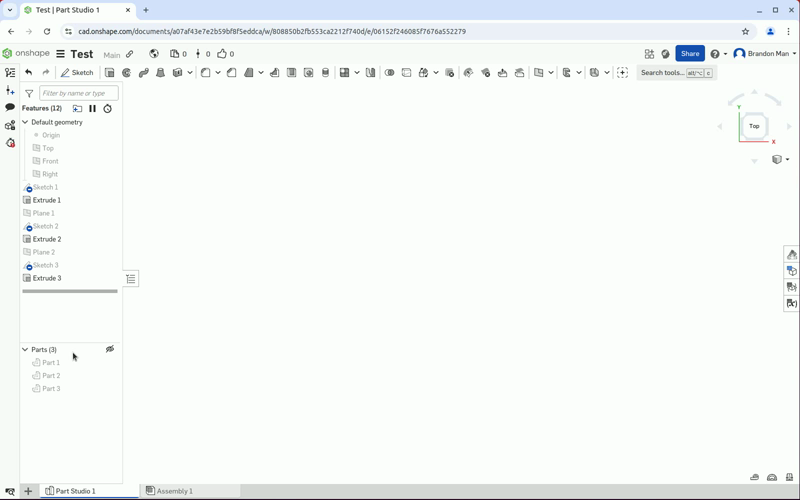
mouse_move(73, 352)
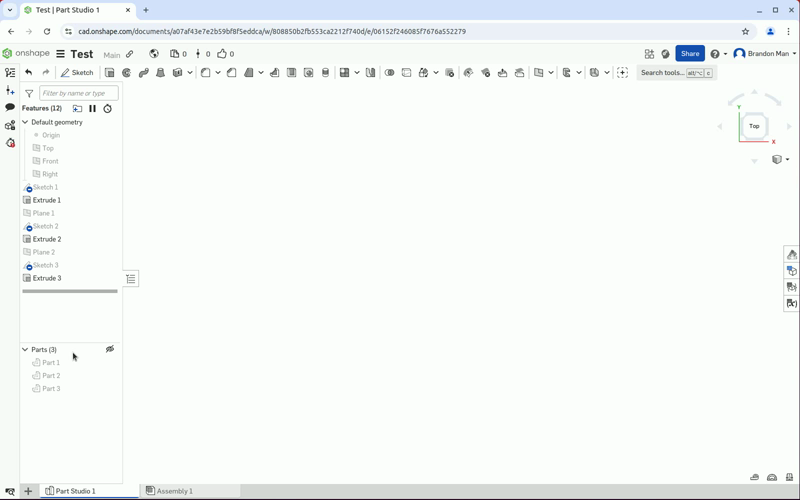
key(shift+y)
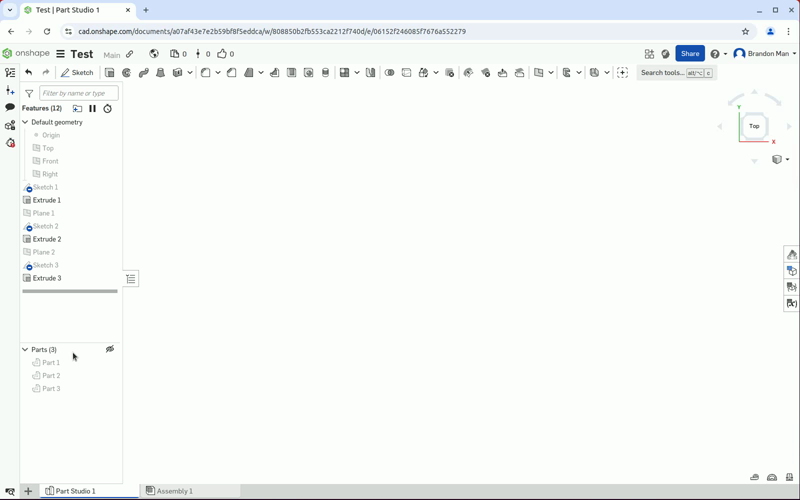
key(shift+s)
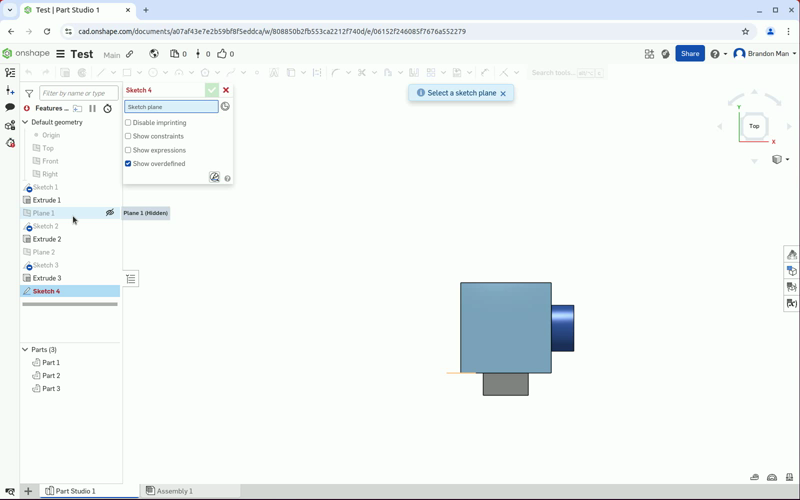
scroll(3)
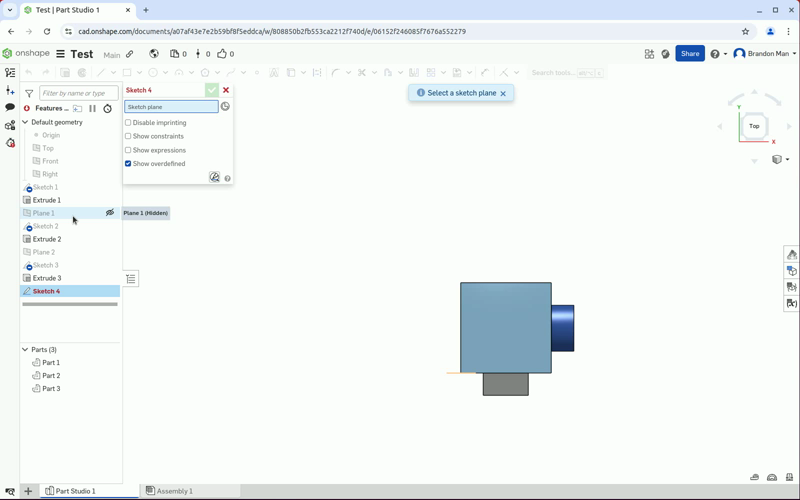
mouse_move(73, 150)
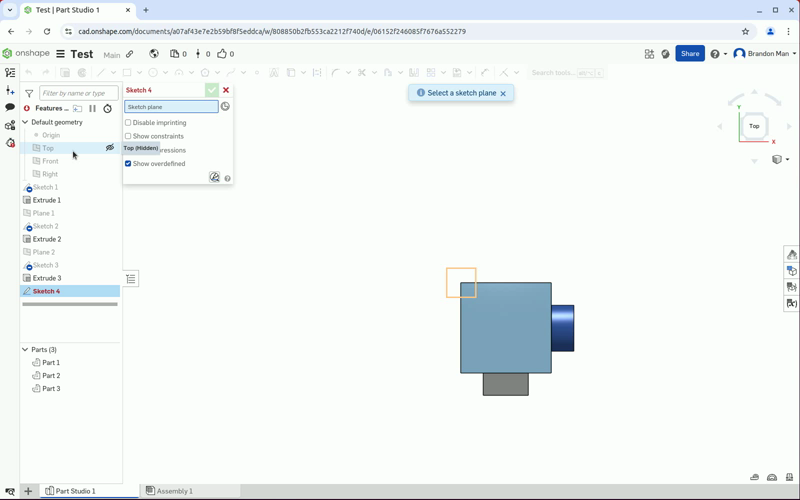
click(73, 150)
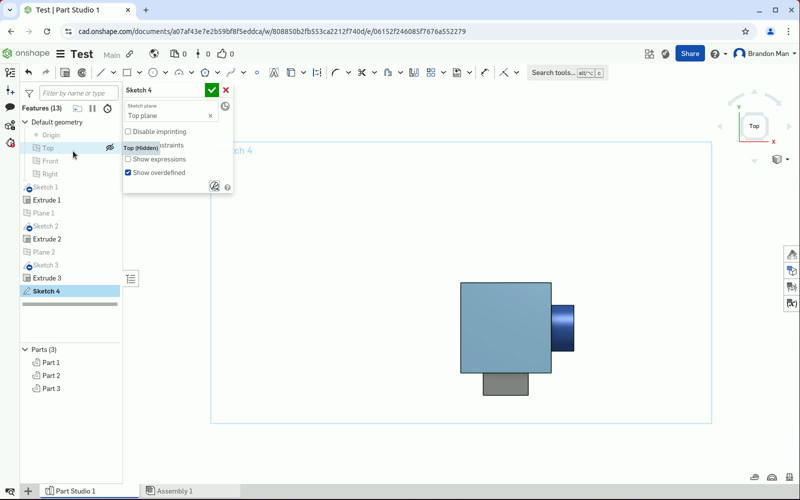
mouse_move(73, 352)
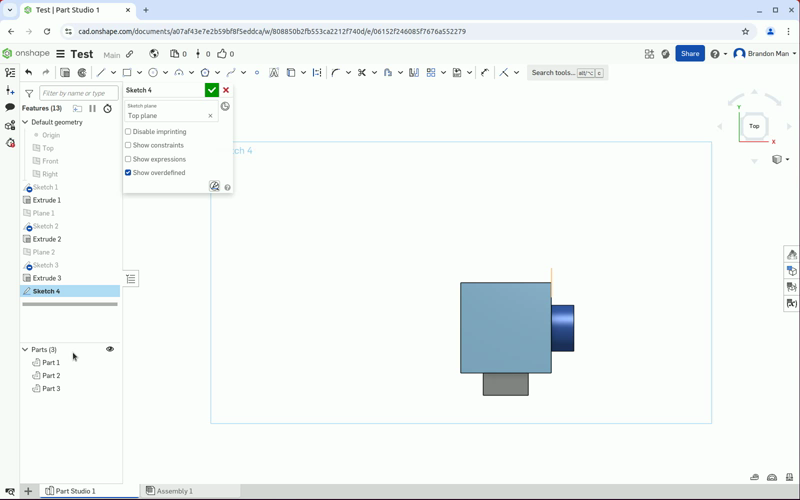
key(y)
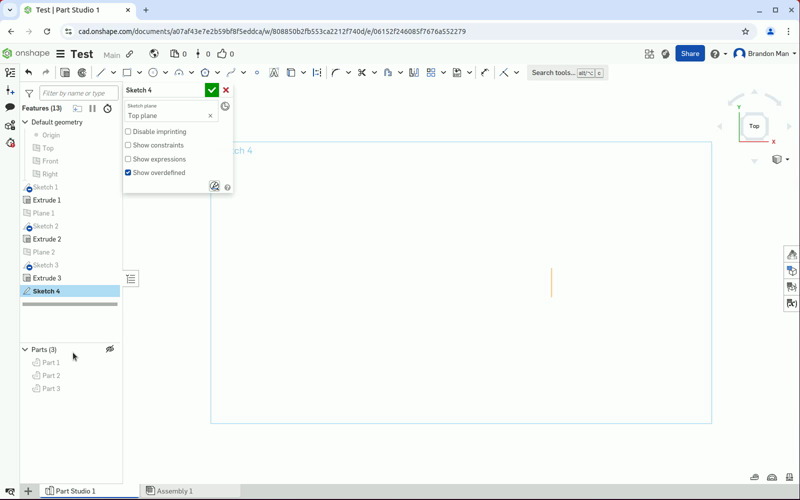
key(c)
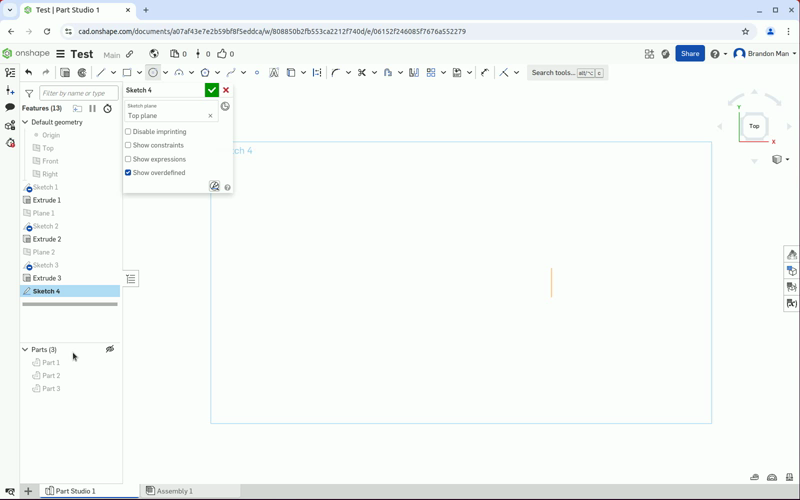
key_down(shift)
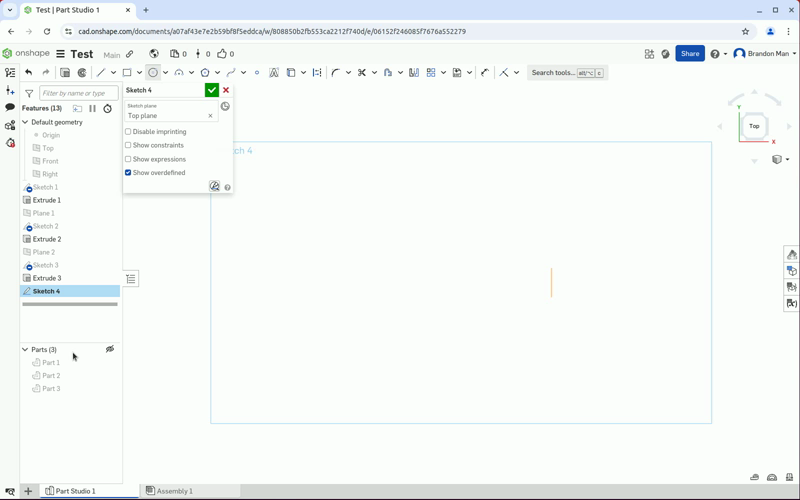
mouse_move(505, 327)
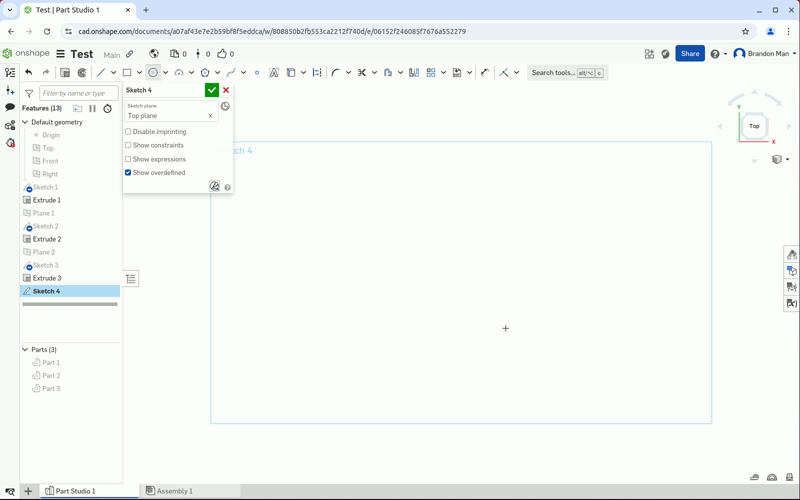
click(505, 327)
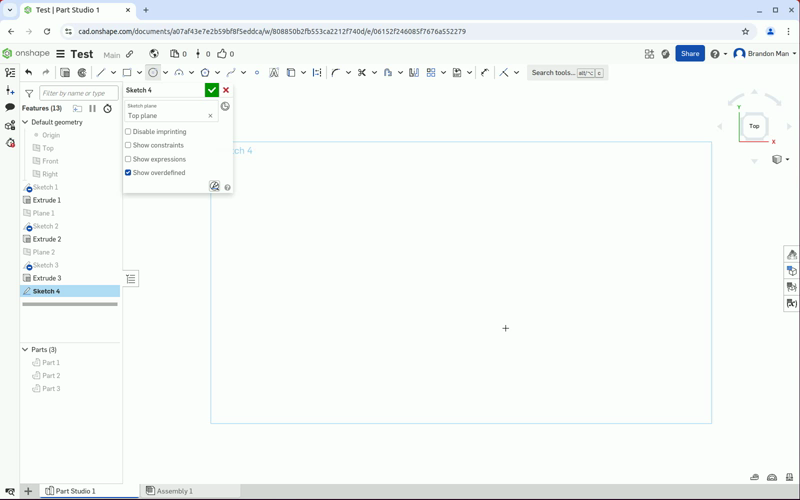
key_up(shift)
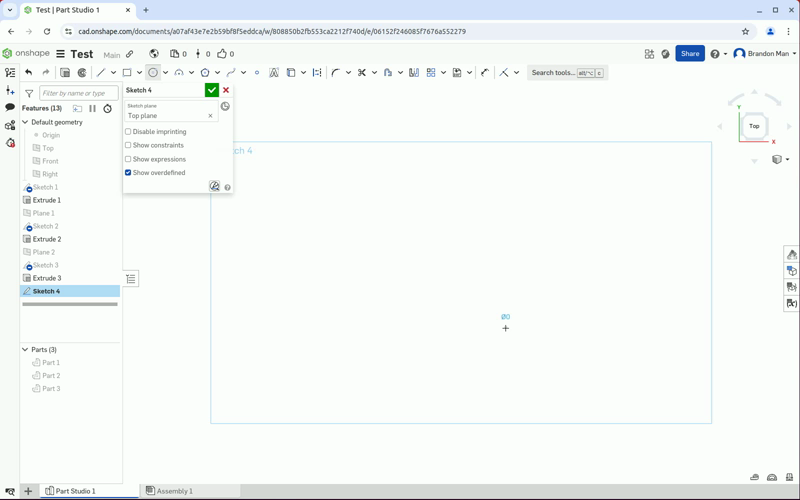
mouse_move(528, 327)
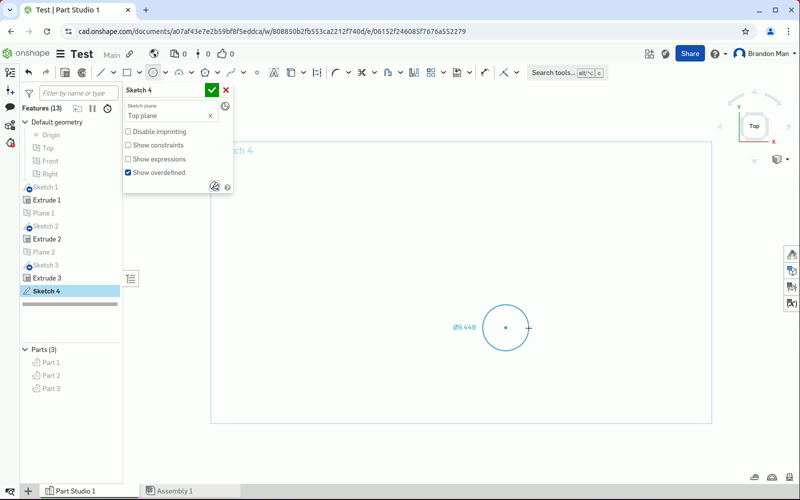
click(528, 327)
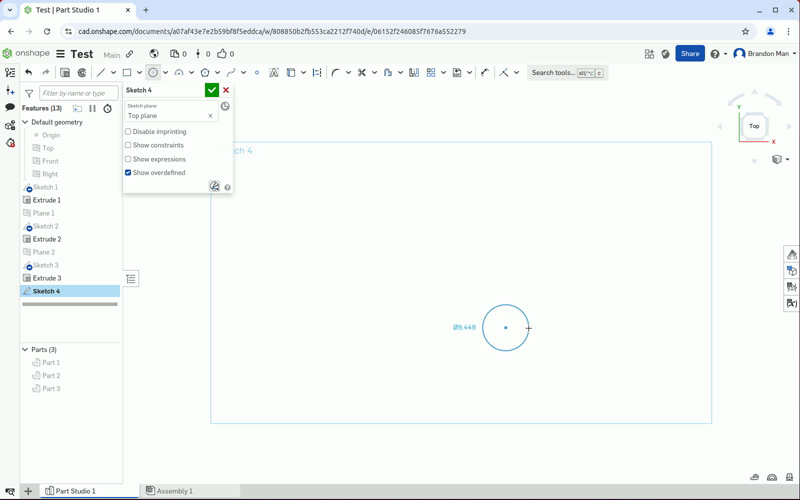
key(esc)
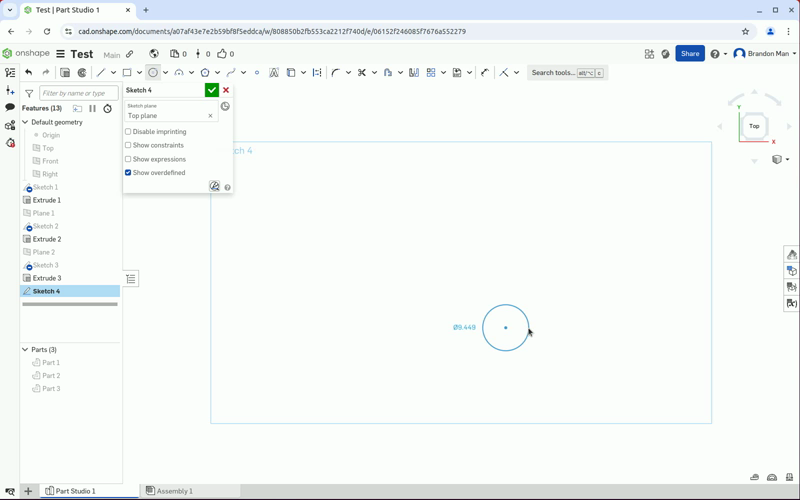
mouse_move(501, 321)
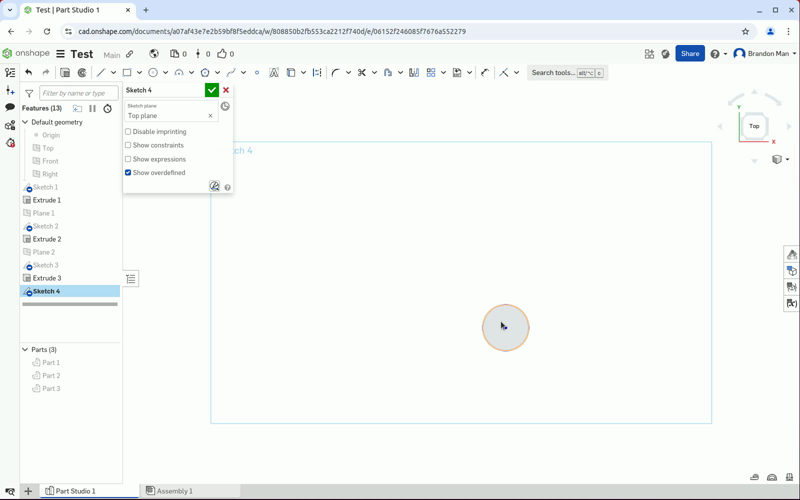
scroll(6)
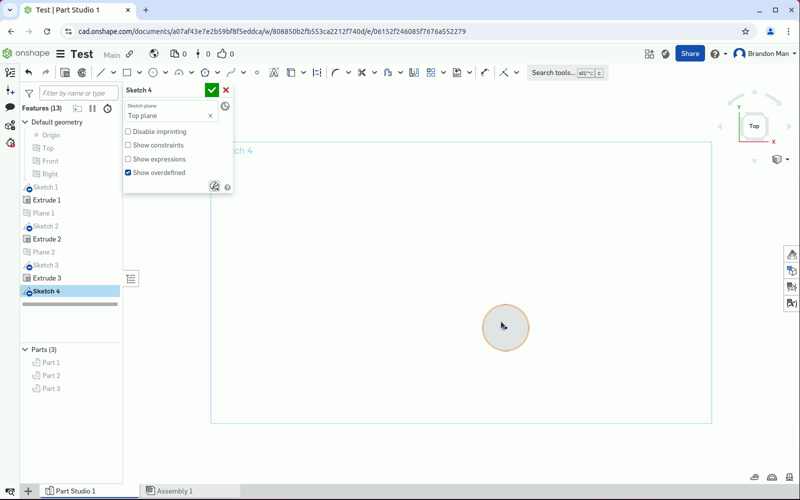
scroll(6)
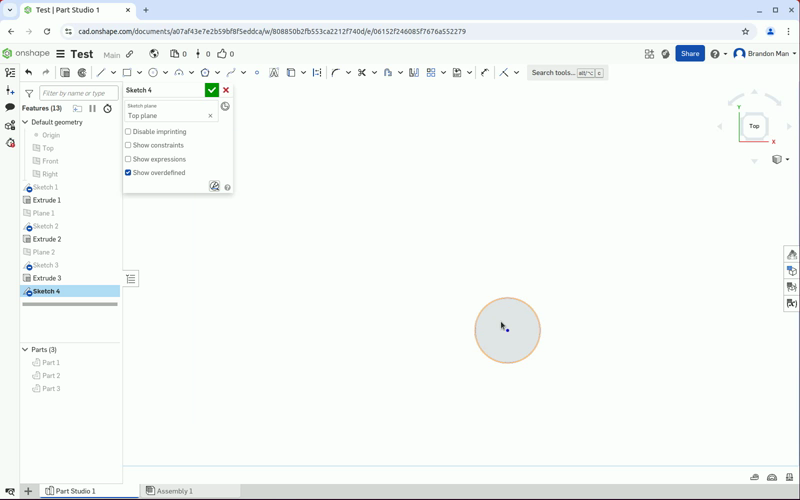
scroll(6)
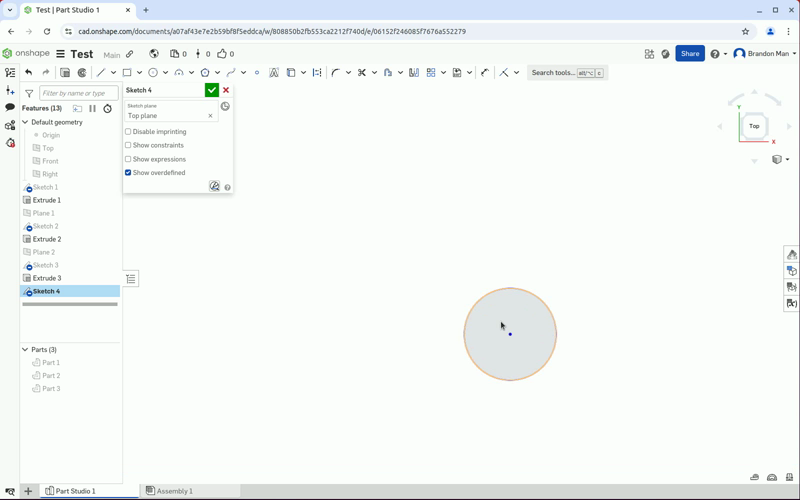
scroll(6)
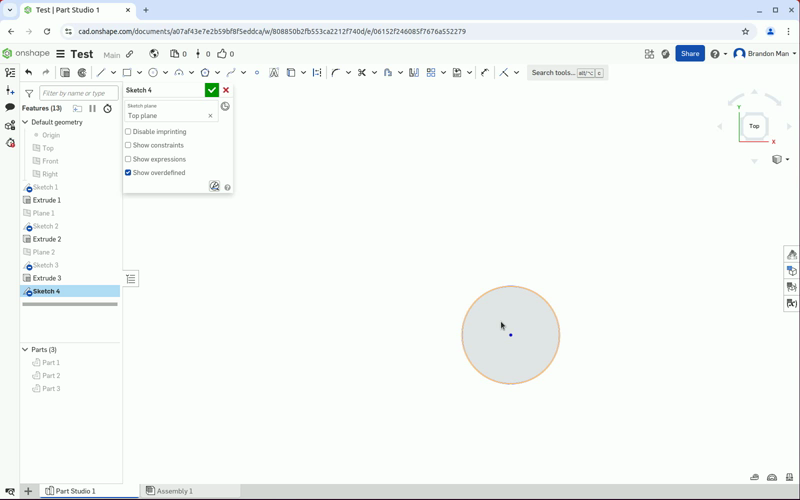
scroll(6)
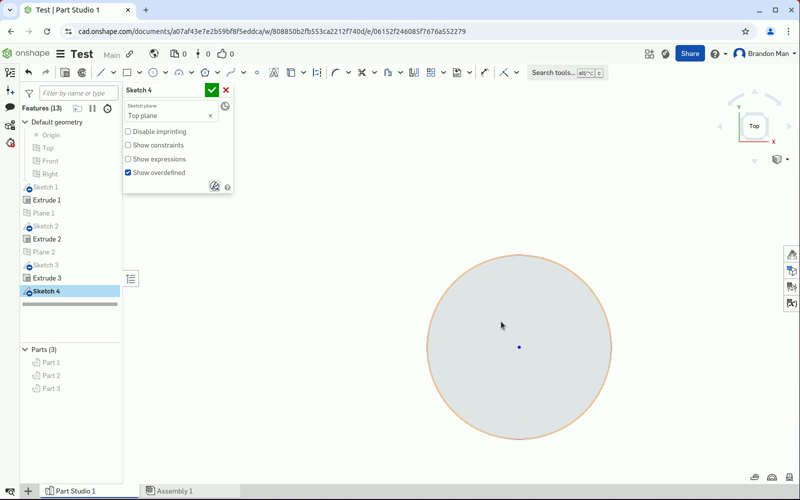
scroll(6)
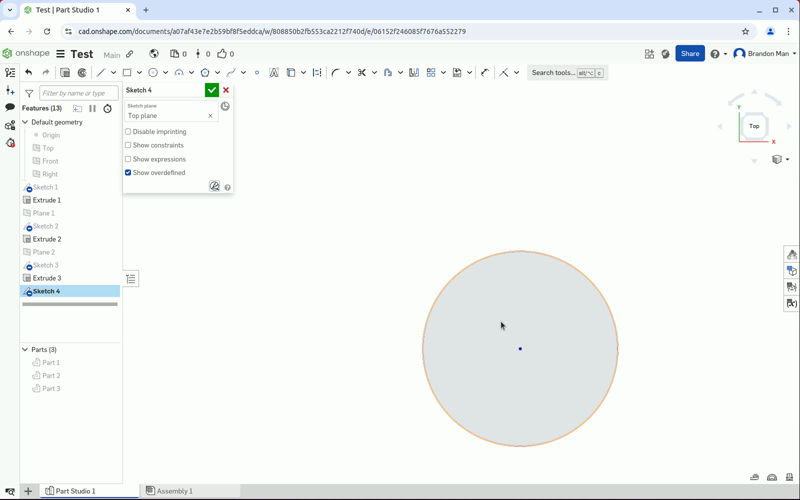
scroll(6)
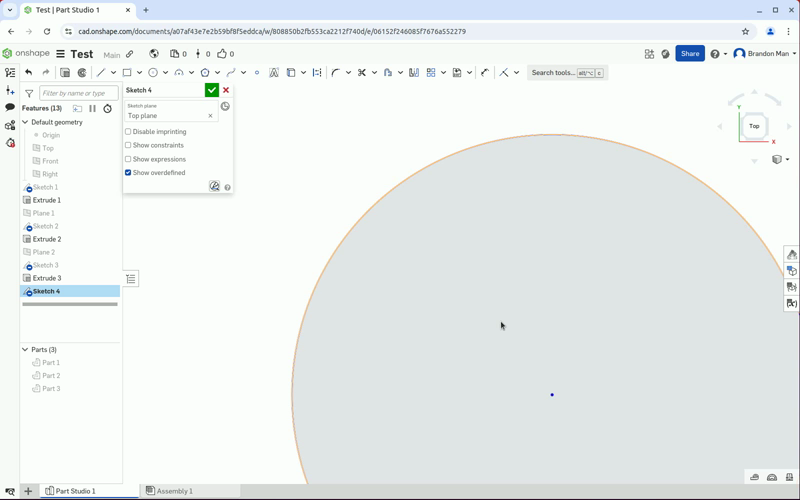
click(501, 321)
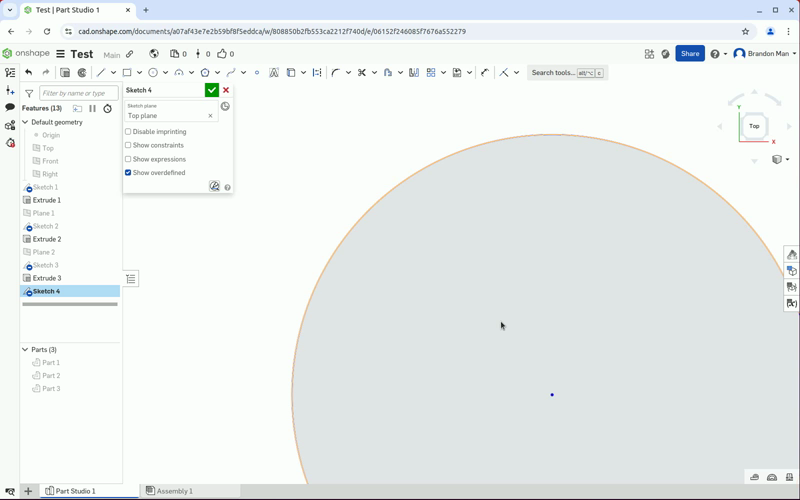
scroll(-6)
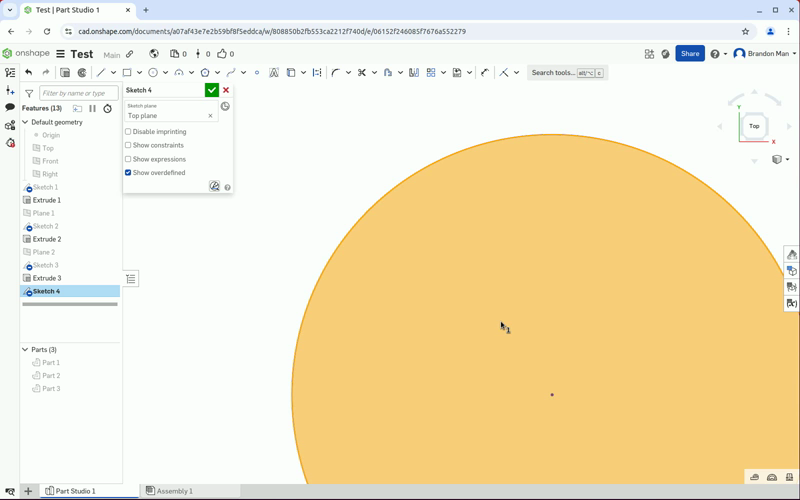
scroll(-6)
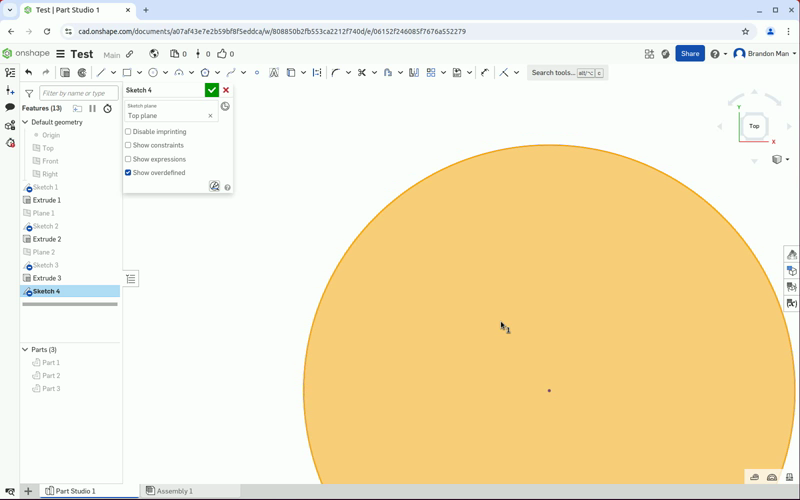
scroll(-6)
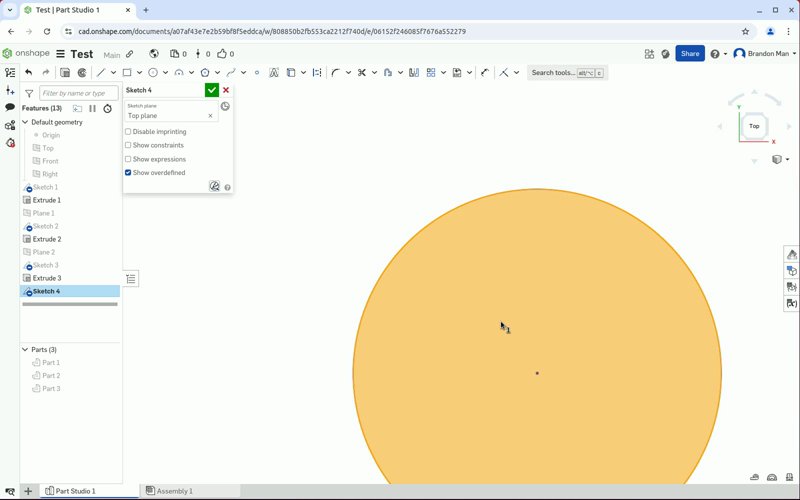
scroll(-6)
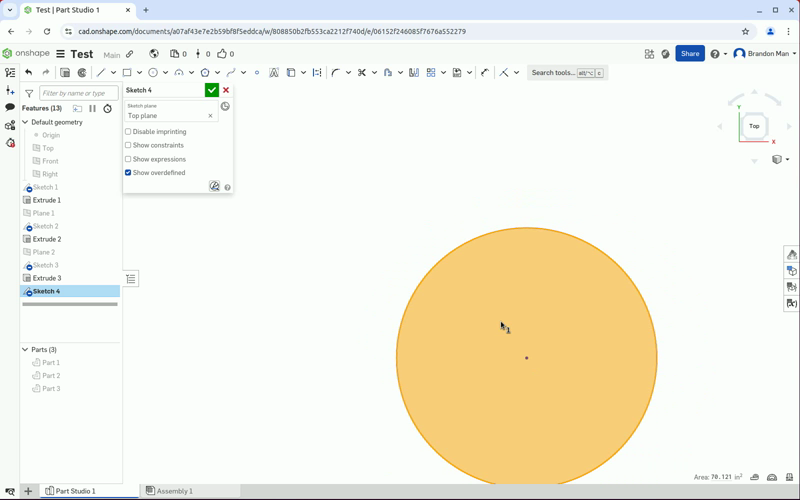
scroll(-6)
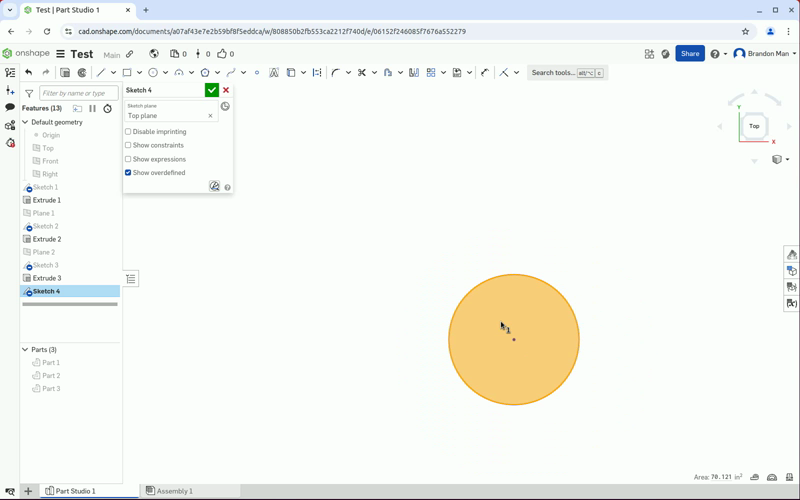
scroll(-6)
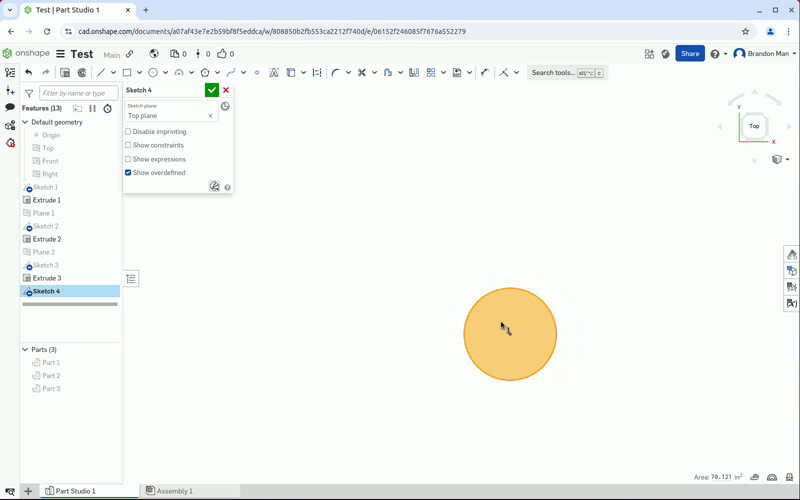
scroll(-6)
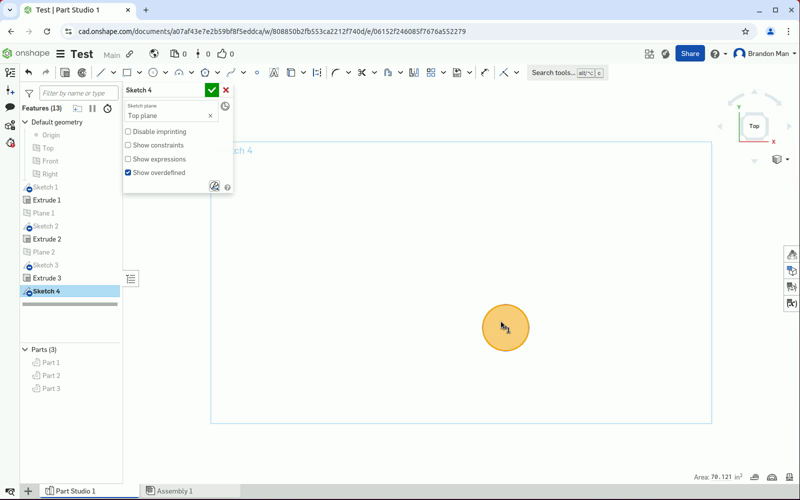
mouse_move(73, 352)
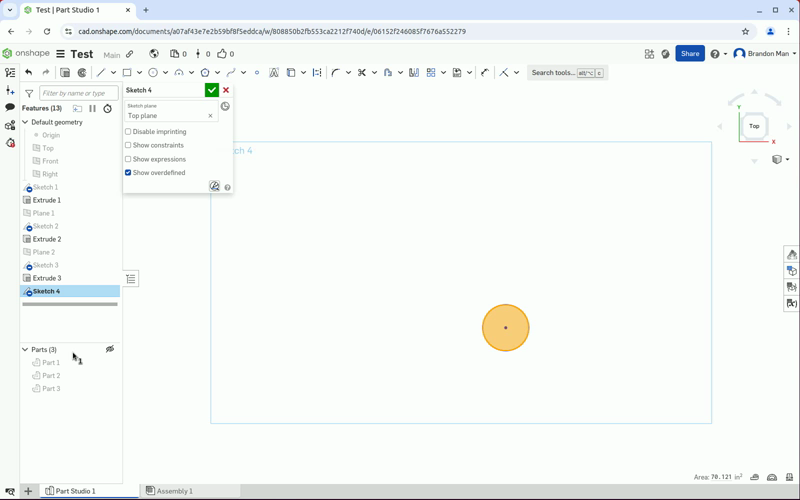
key(shift+y)
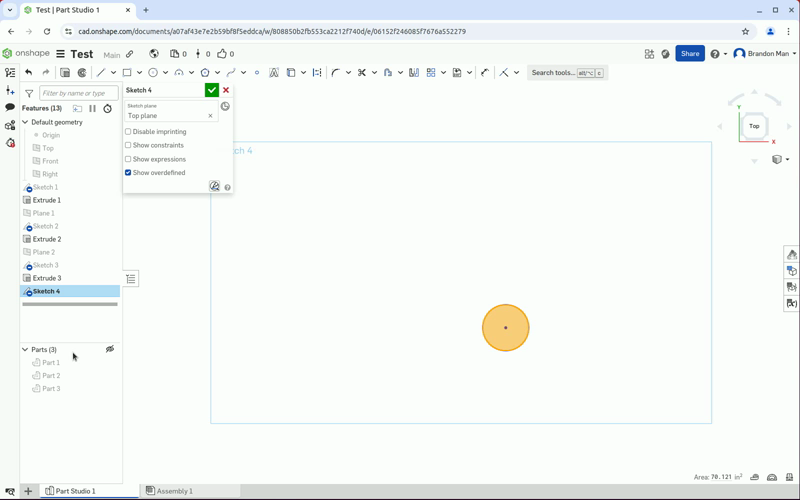
key(shift+e)
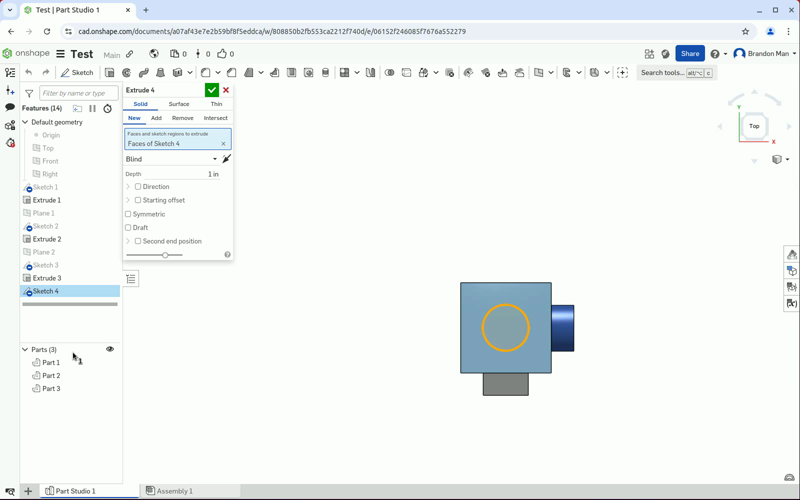
mouse_move(143, 106)
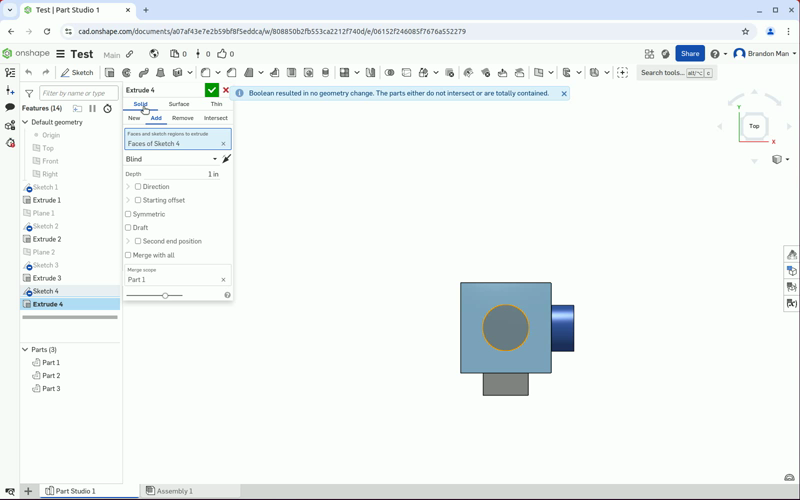
click(143, 106)
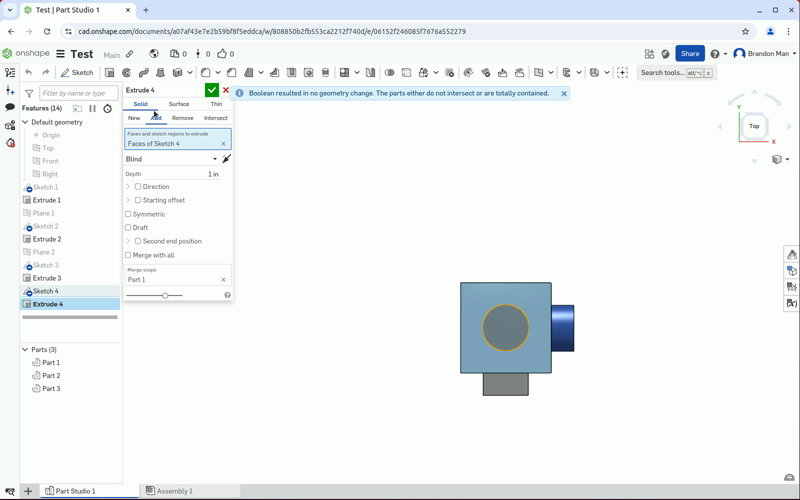
mouse_move(186, 120)
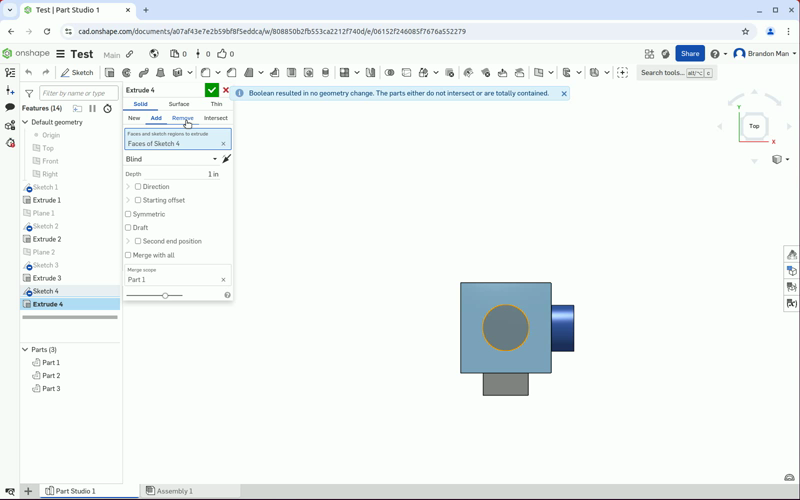
click(186, 120)
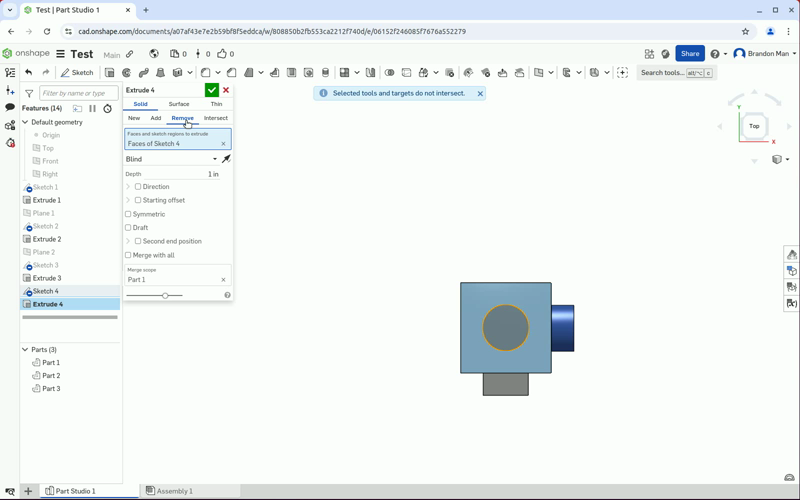
key(tab, 4)
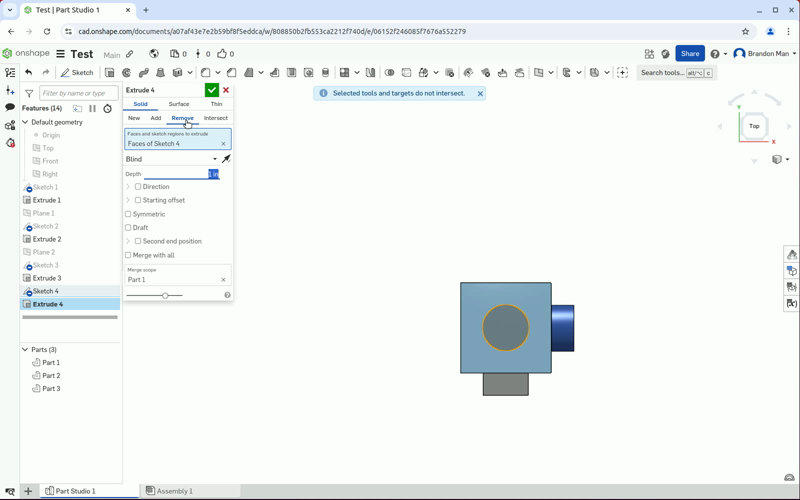
text(-18.535)
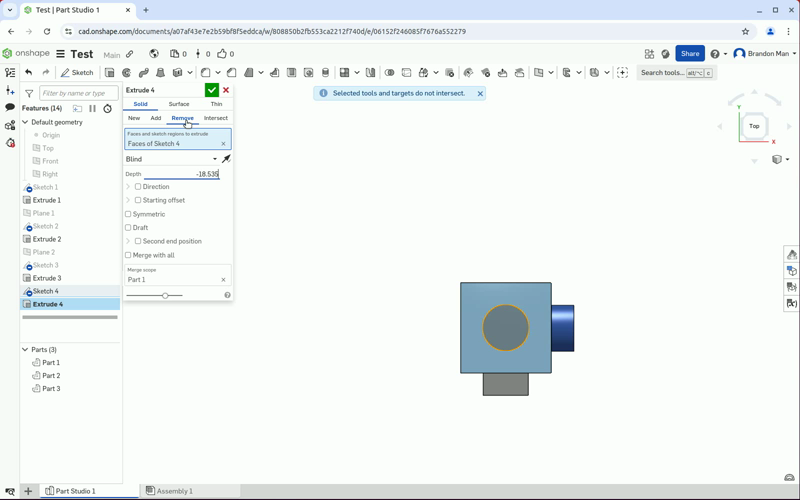
key(tab, 6)
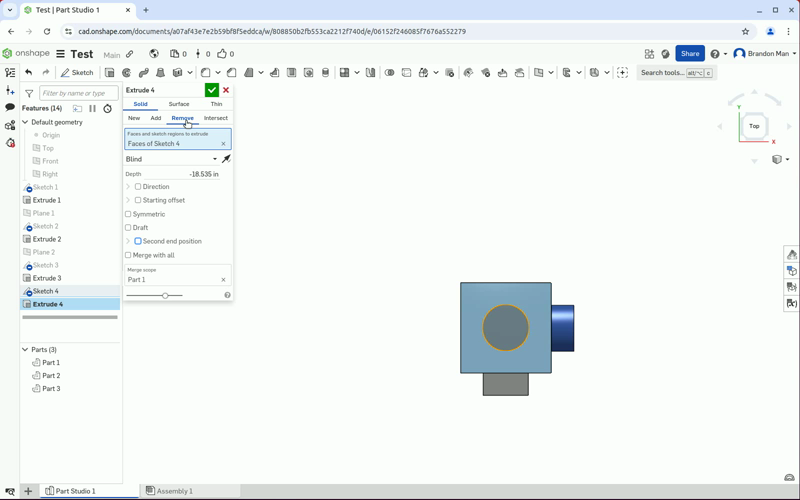
key(space)
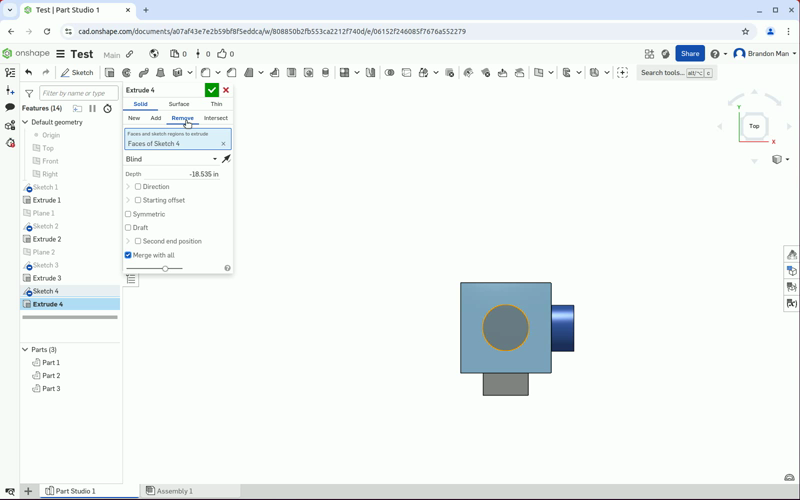
key(enter)
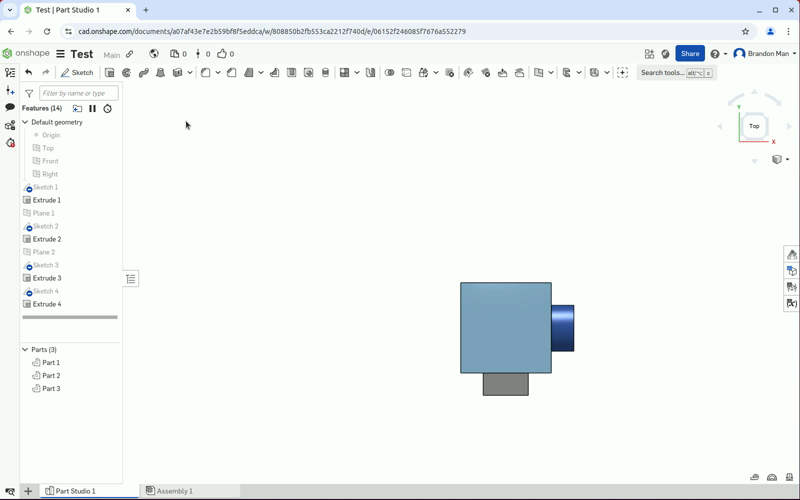
key(shift+h)
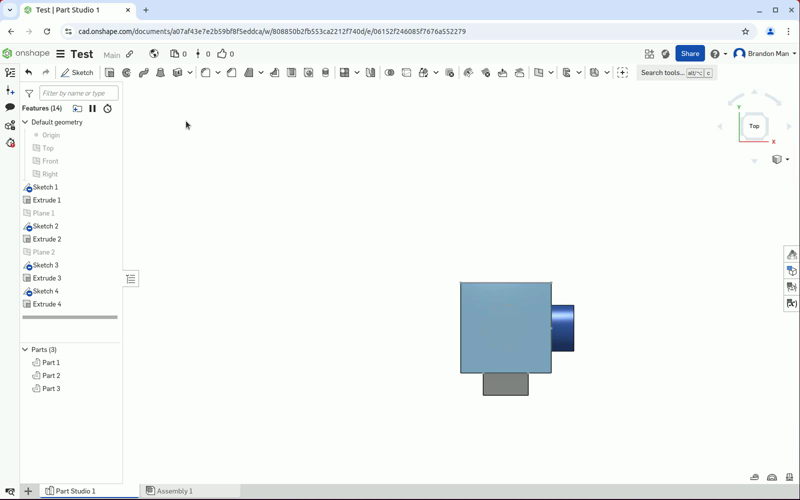
key(shift+h)
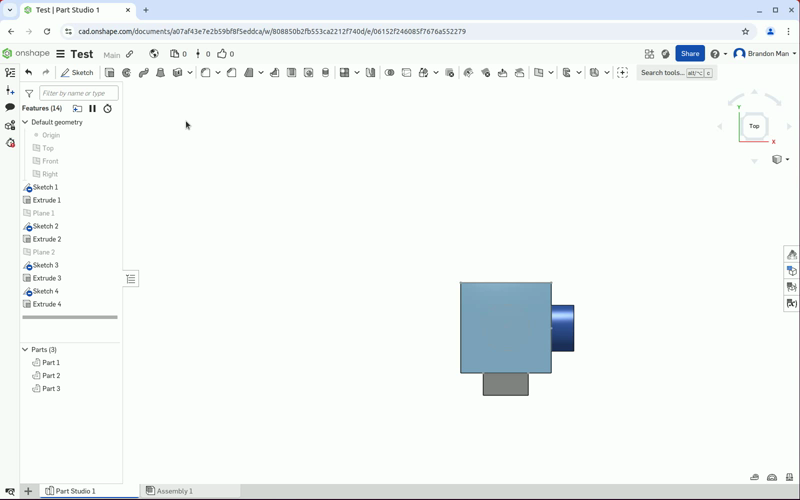
key(shift+7)
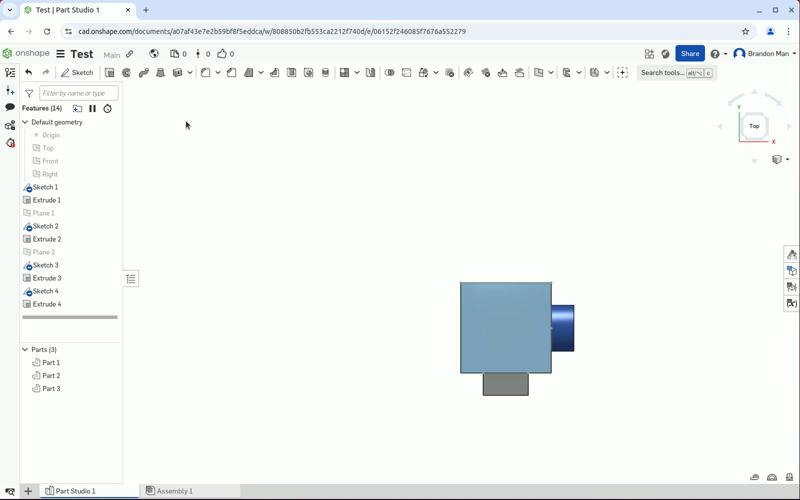
key(up, 3)
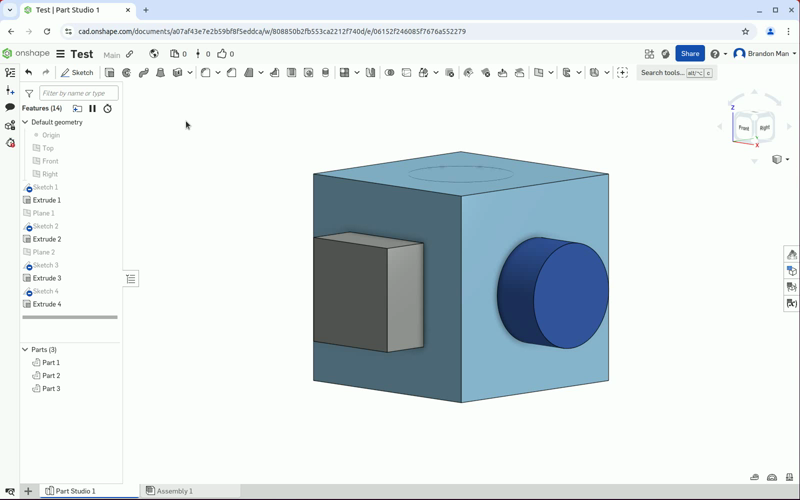
key(left, 3)
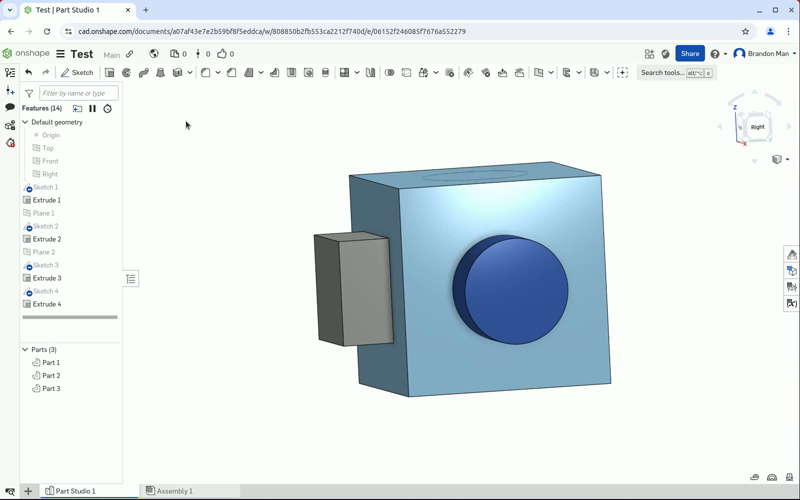
key(right, 3)
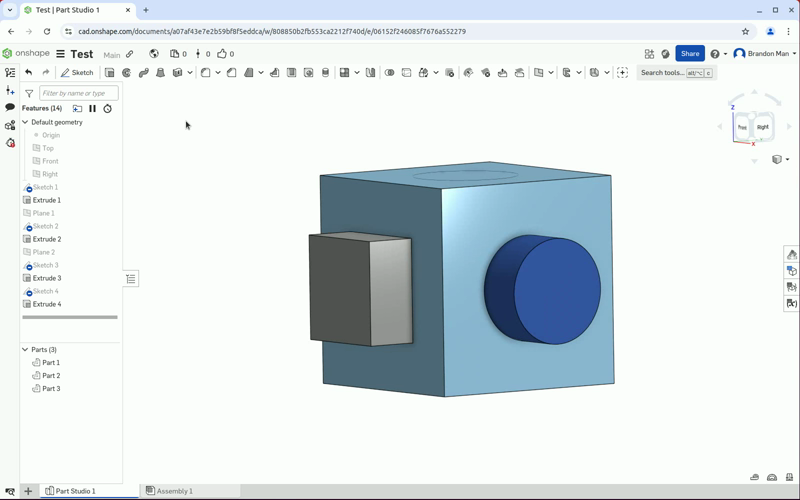
key(down, 3)
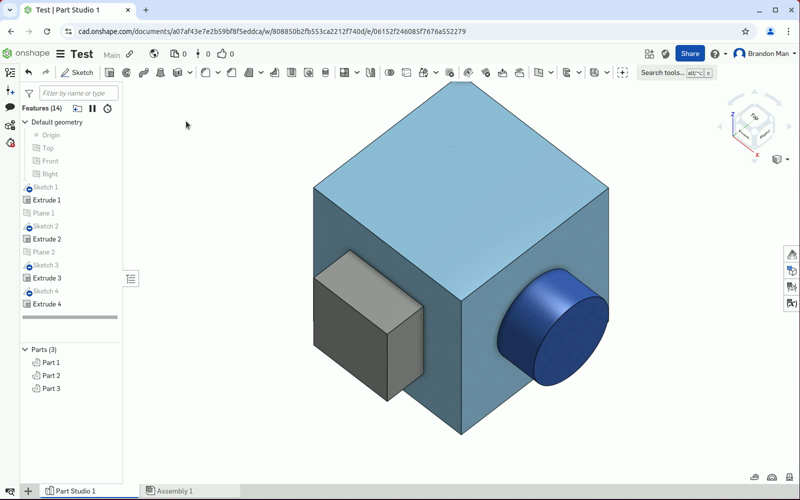
mouse_move(73, 189)
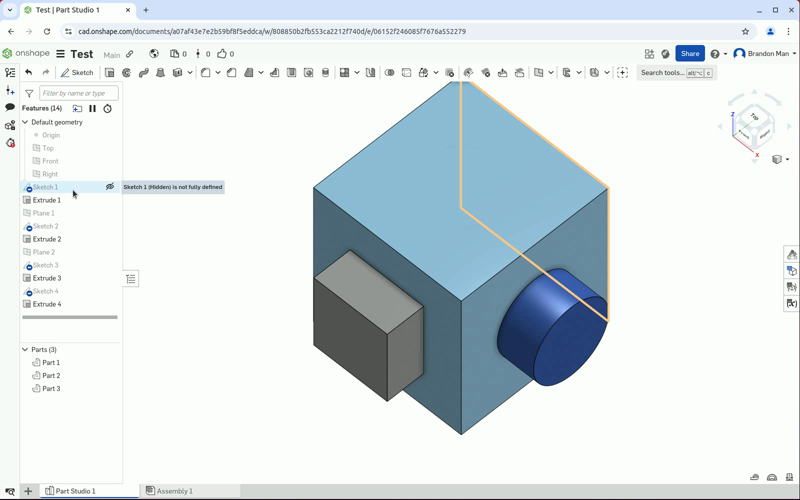
click(73, 189)